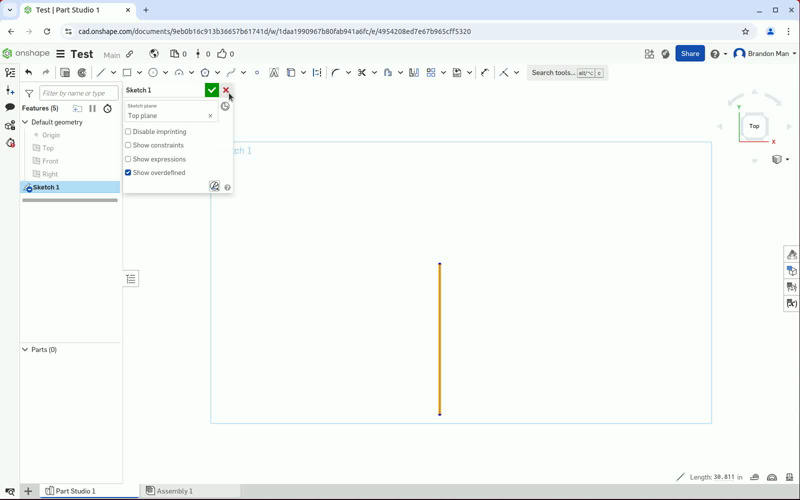
key(shift+h)
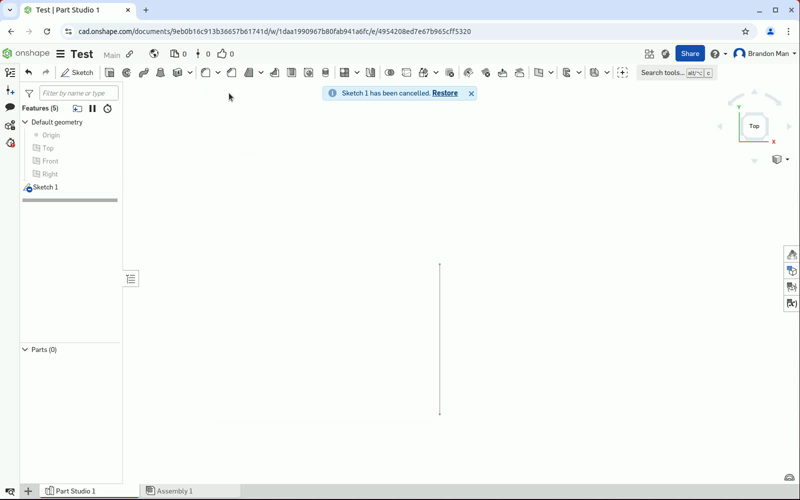
key(shift+s)
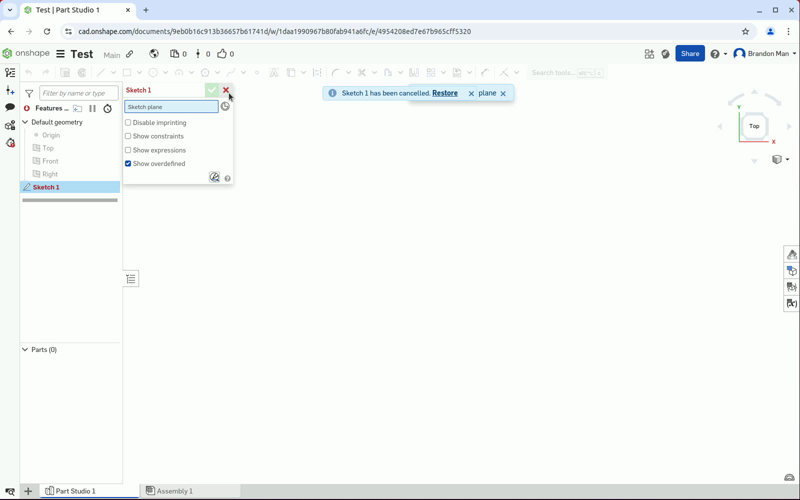
mouse_move(73, 150)
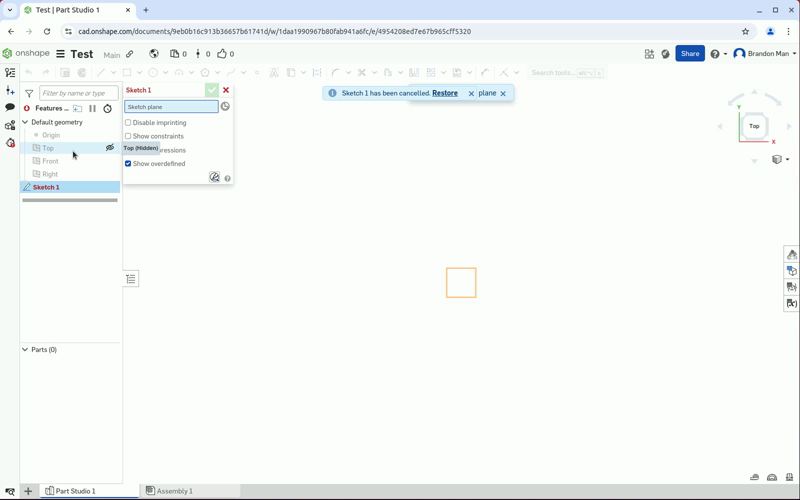
click(73, 150)
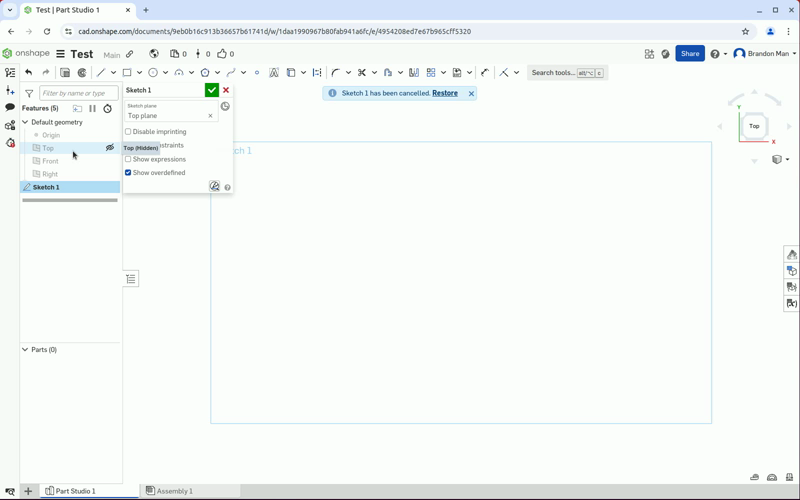
mouse_move(73, 352)
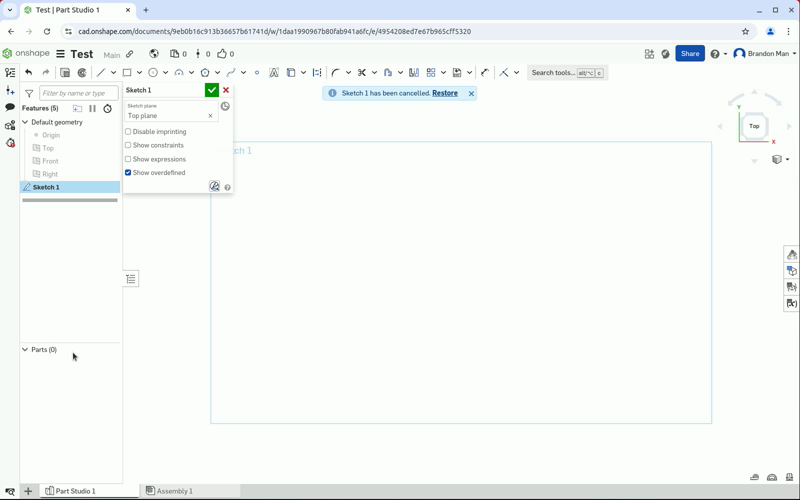
key(y)
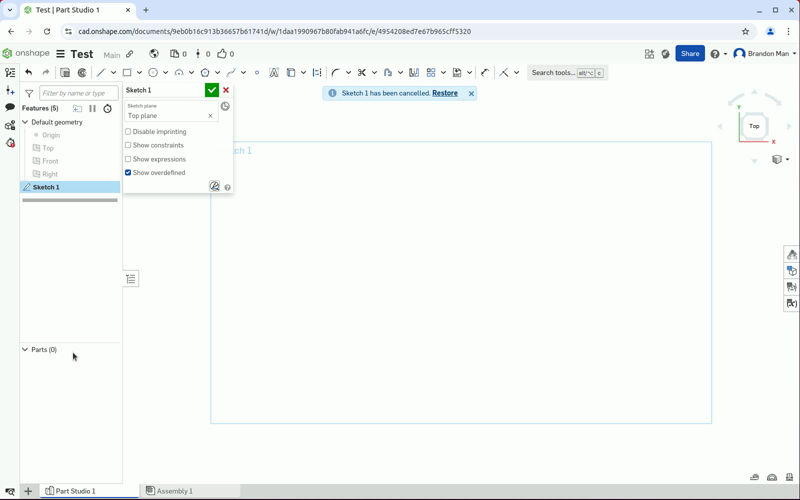
key(a)
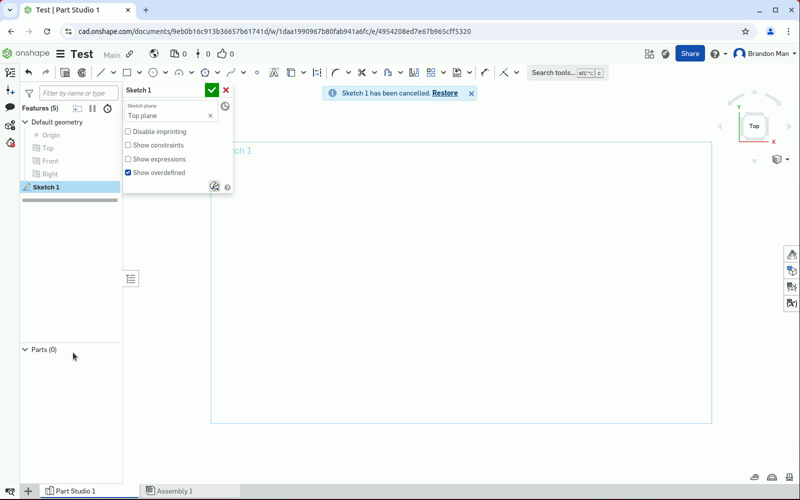
key_down(shift)
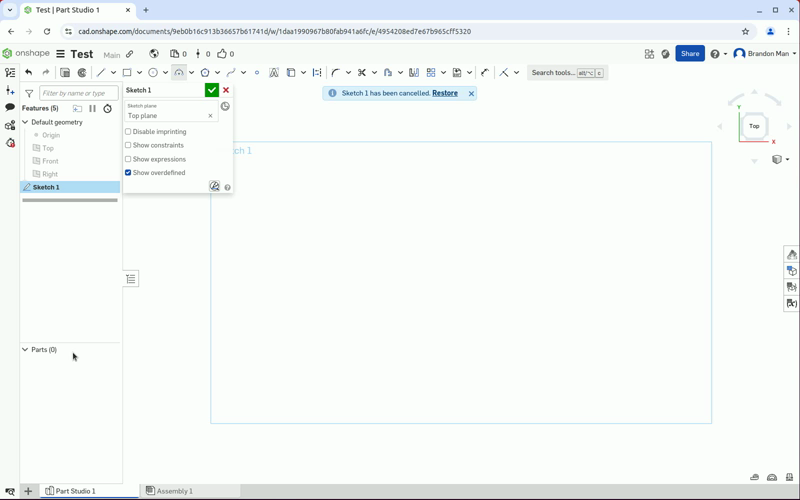
mouse_move(348, 282)
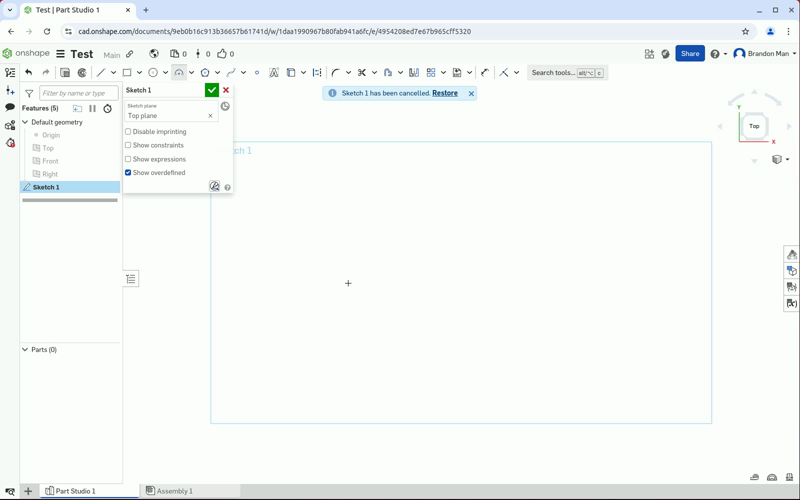
click(348, 282)
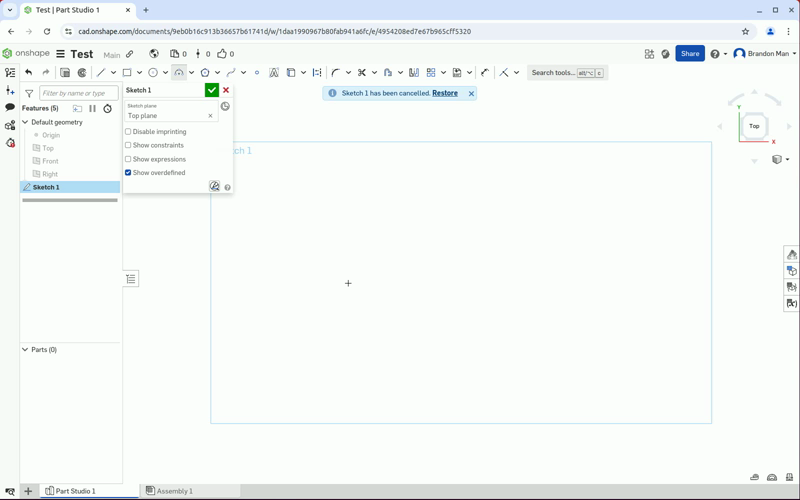
key_up(shift)
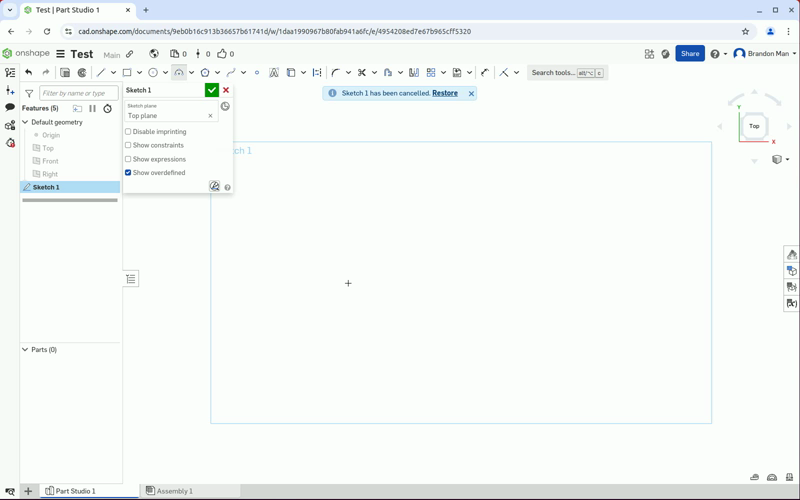
key_down(shift)
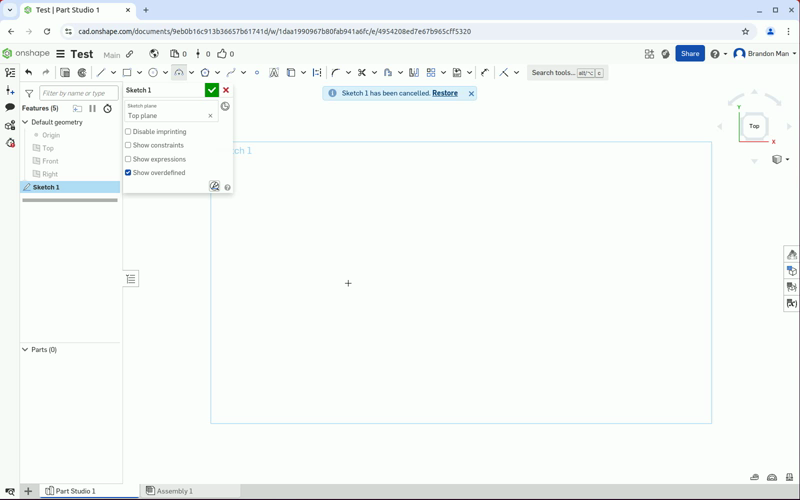
mouse_move(460, 395)
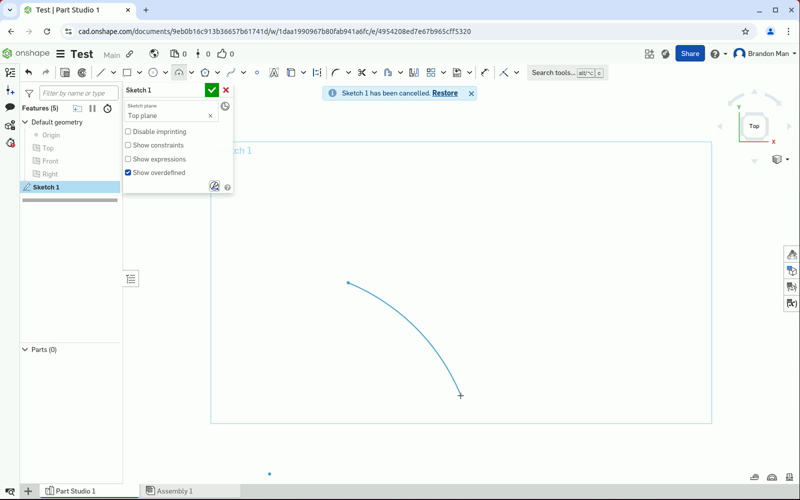
click(460, 395)
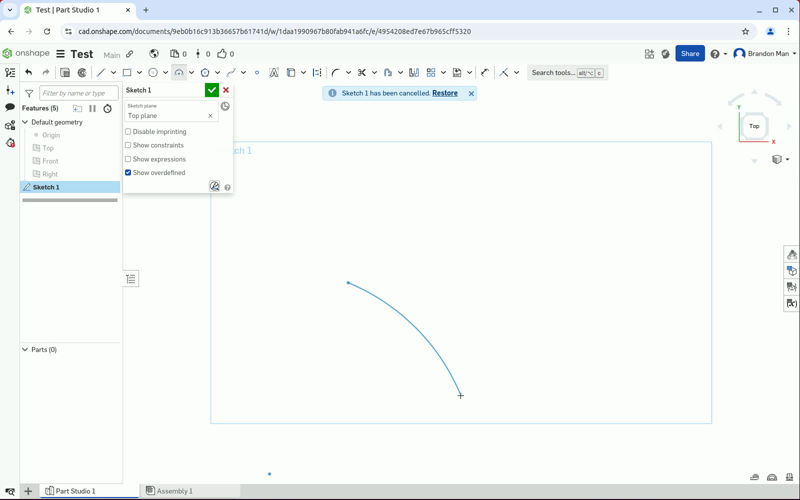
mouse_move(381, 362)
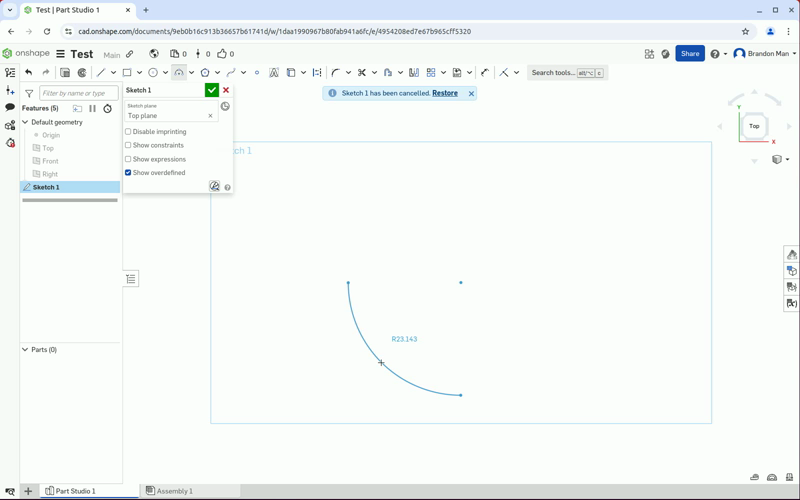
click(381, 362)
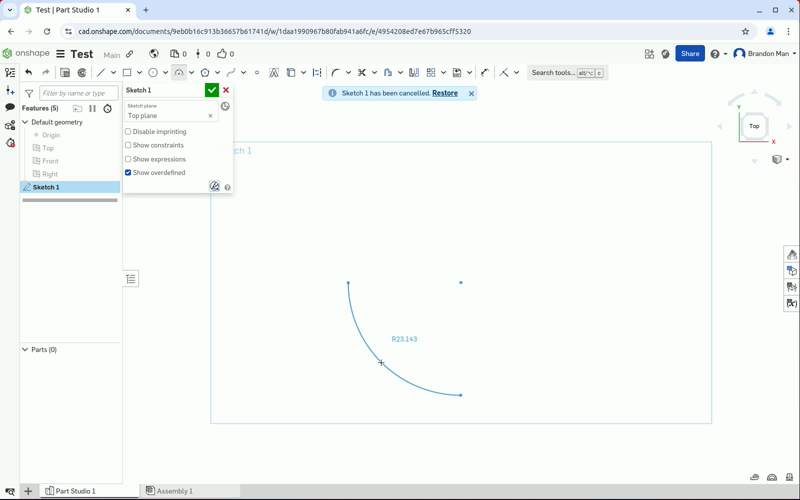
key_up(shift)
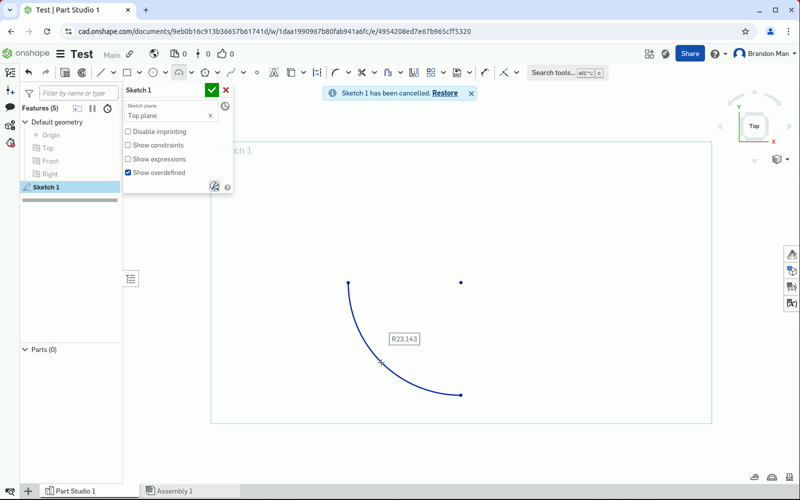
key(esc)
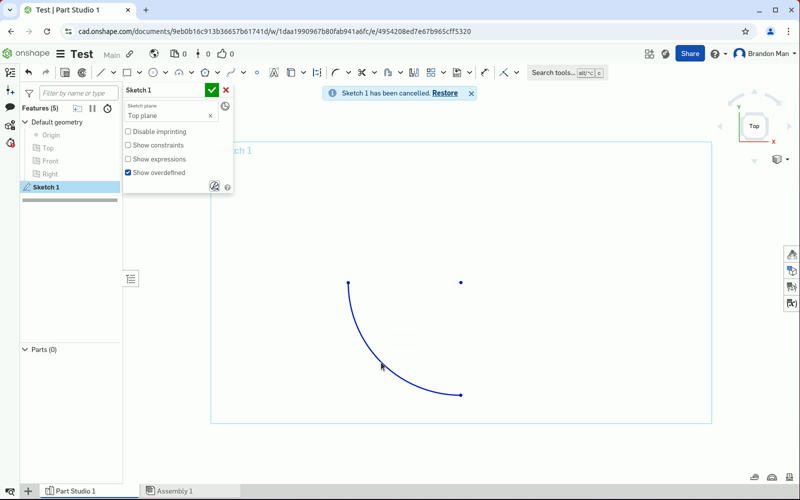
key(l)
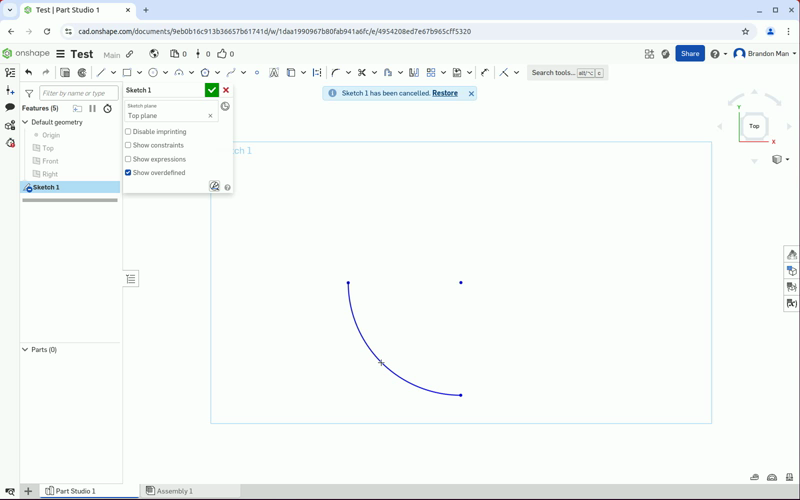
mouse_move(460, 395)
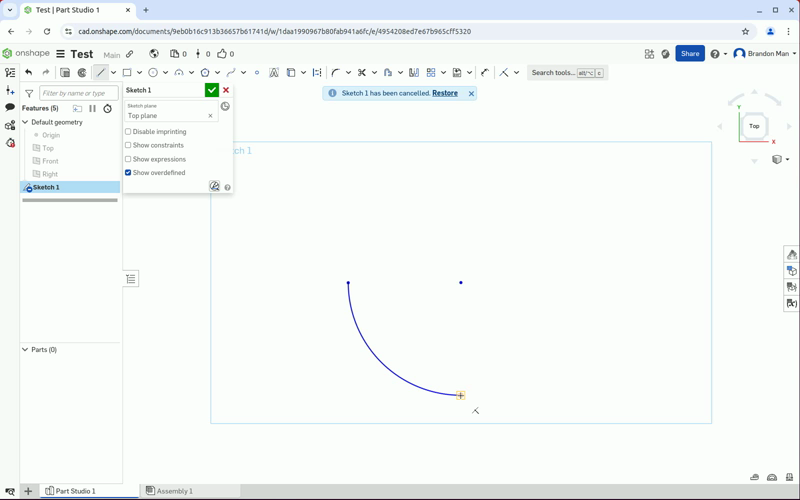
click(460, 395)
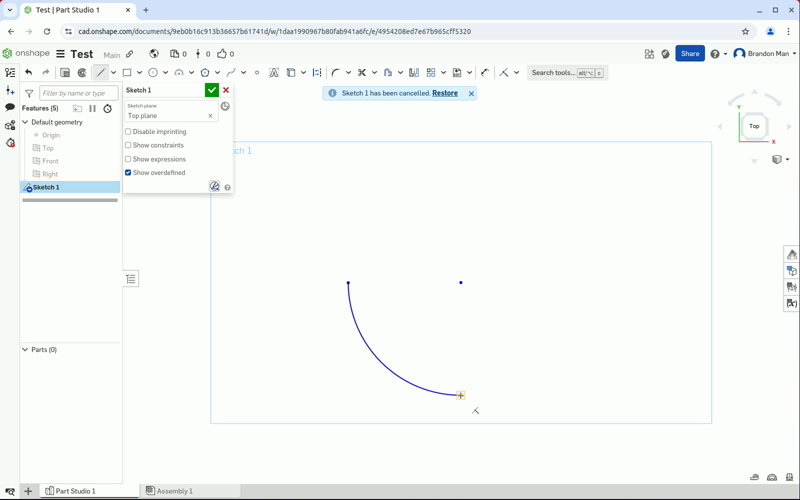
key_down(shift)
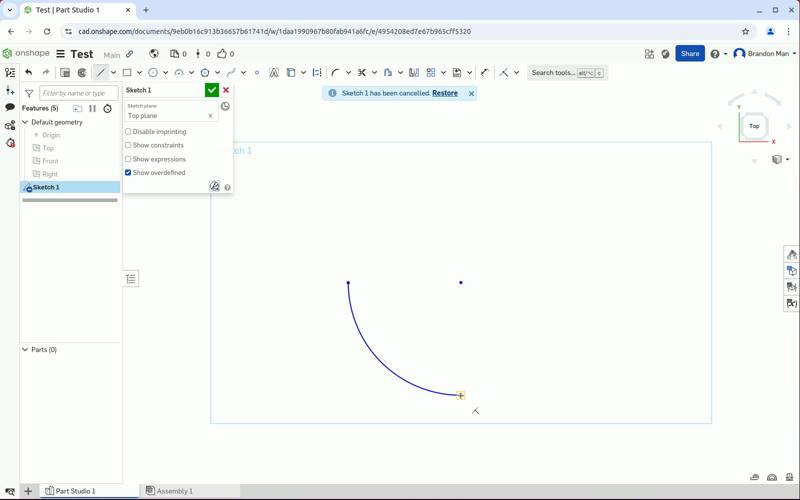
mouse_move(490, 395)
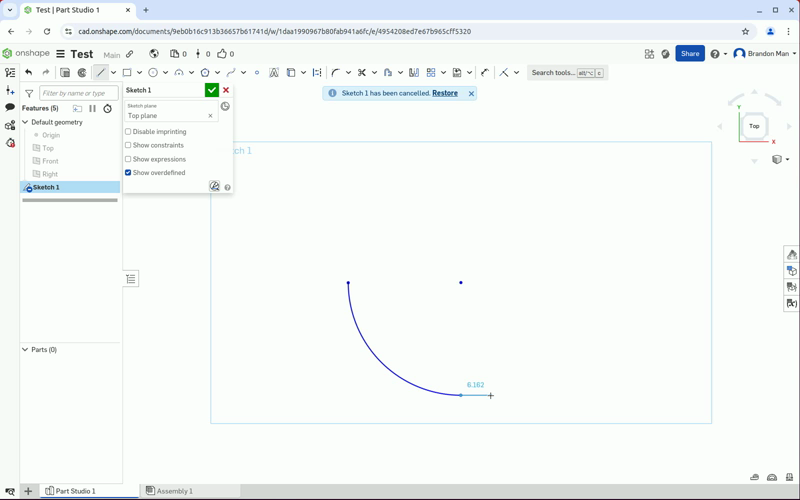
mouse_move(460, 387)
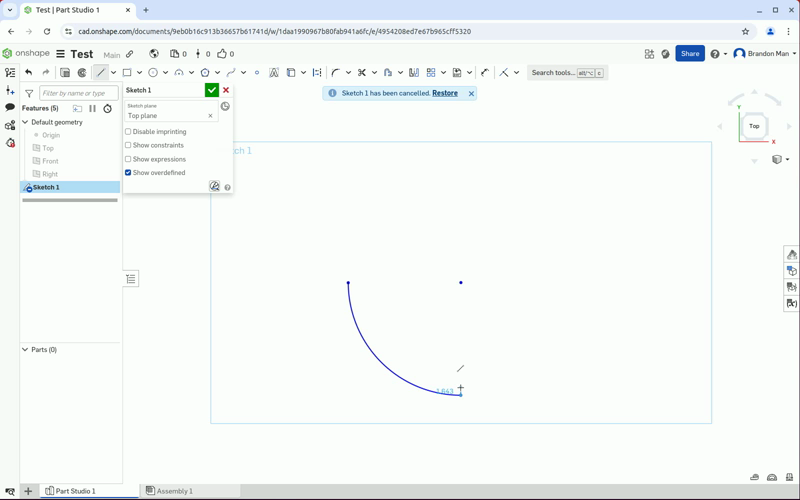
click(460, 387)
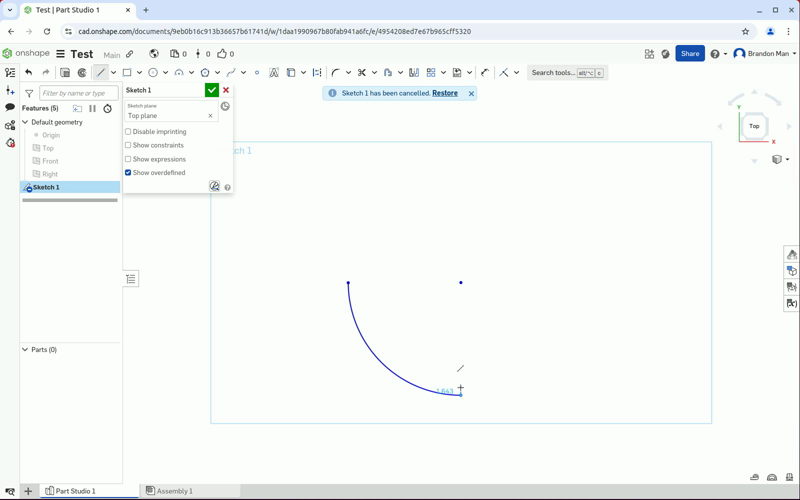
key_up(shift)
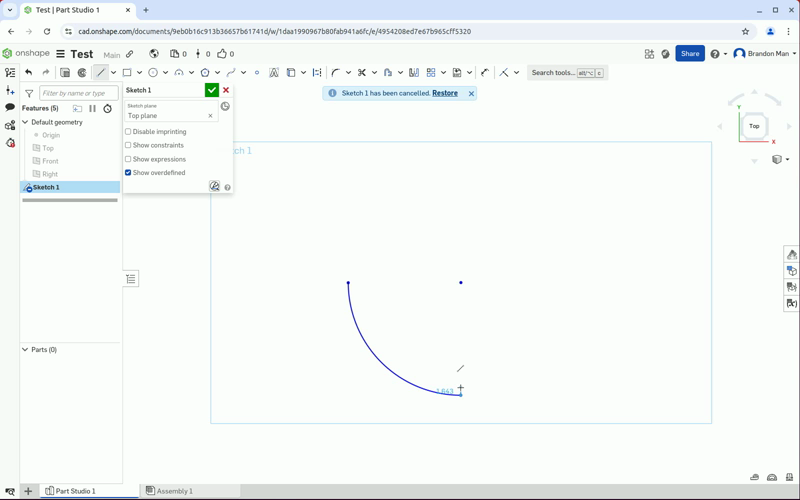
key(esc)
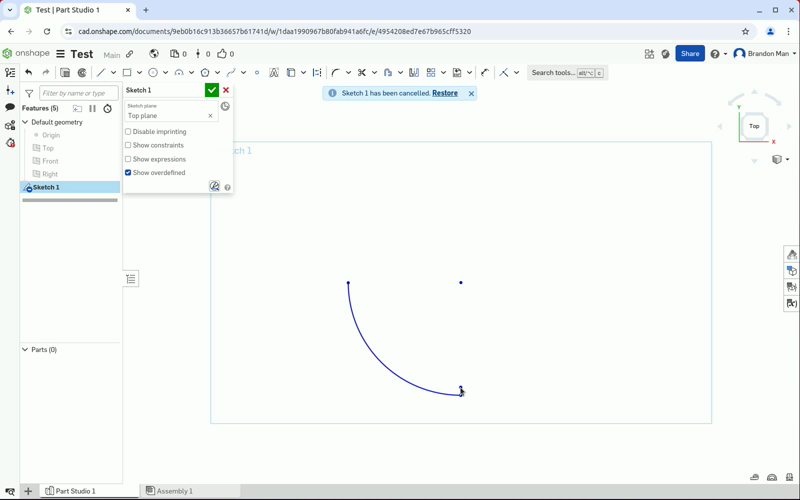
key(a)
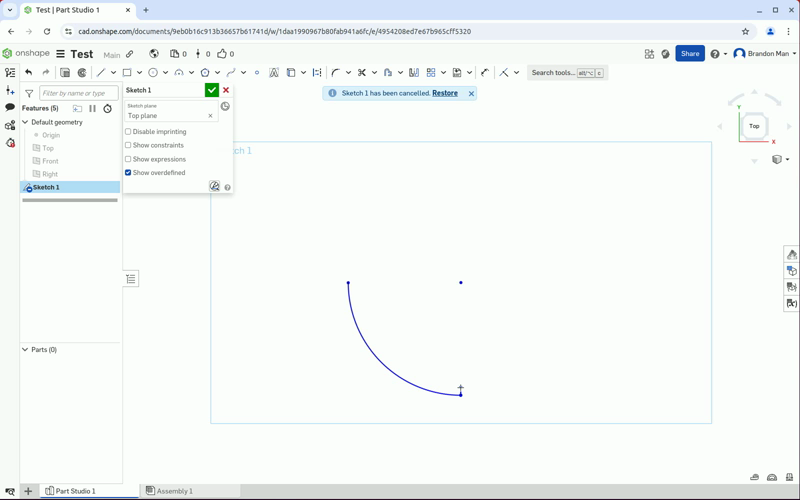
mouse_move(460, 387)
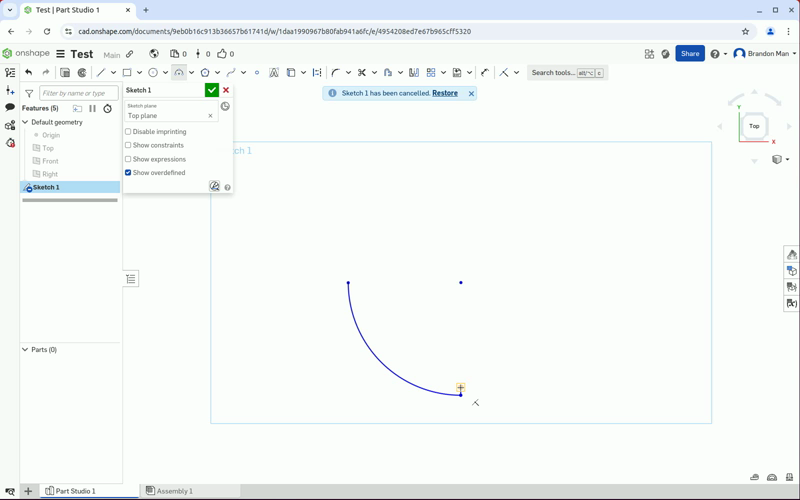
click(460, 387)
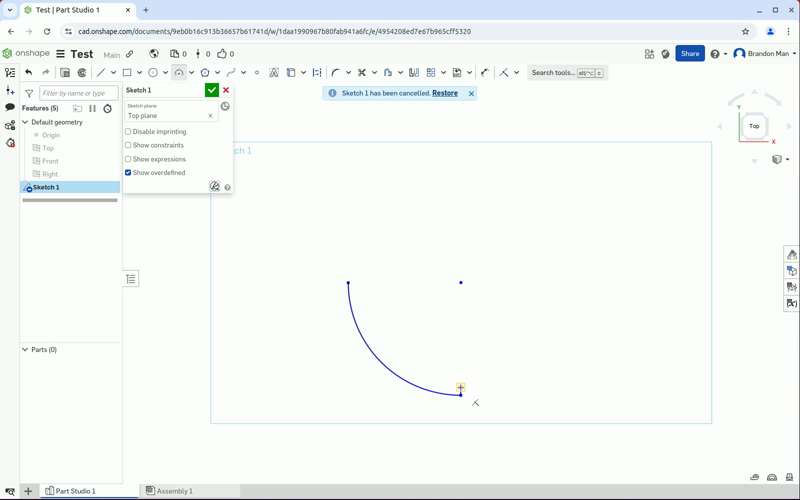
key_down(shift)
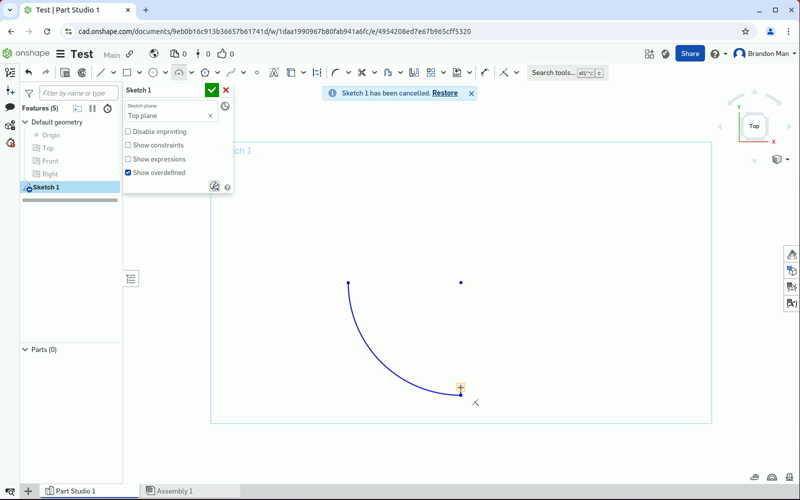
mouse_move(356, 282)
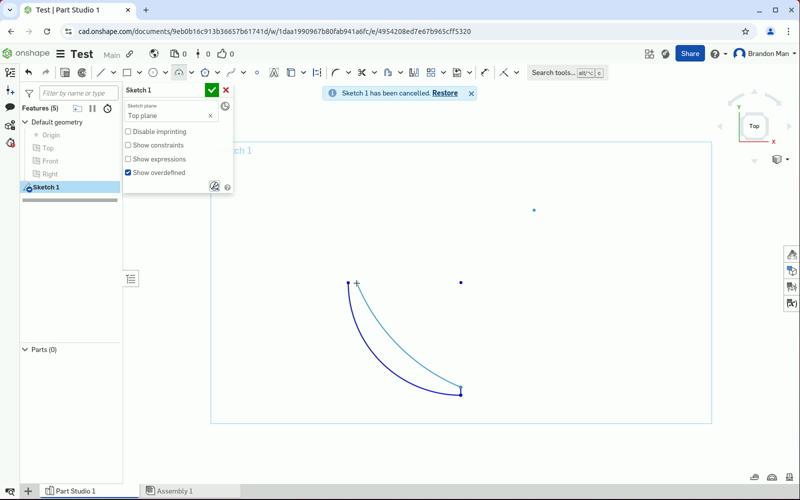
click(356, 282)
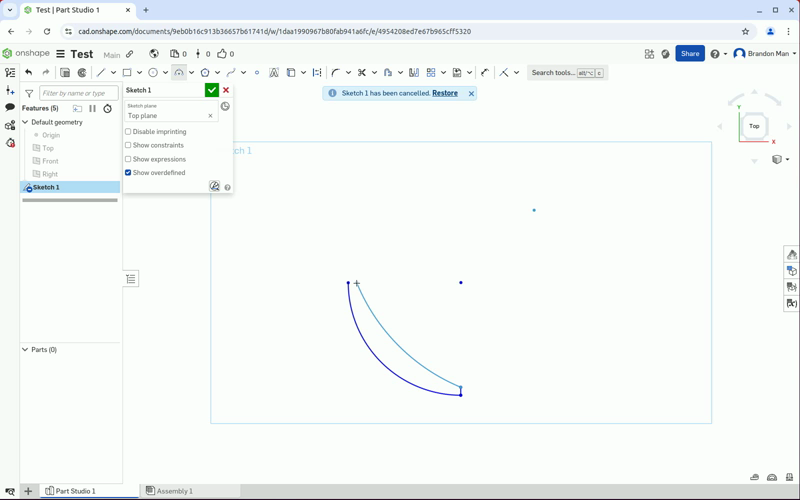
mouse_move(386, 356)
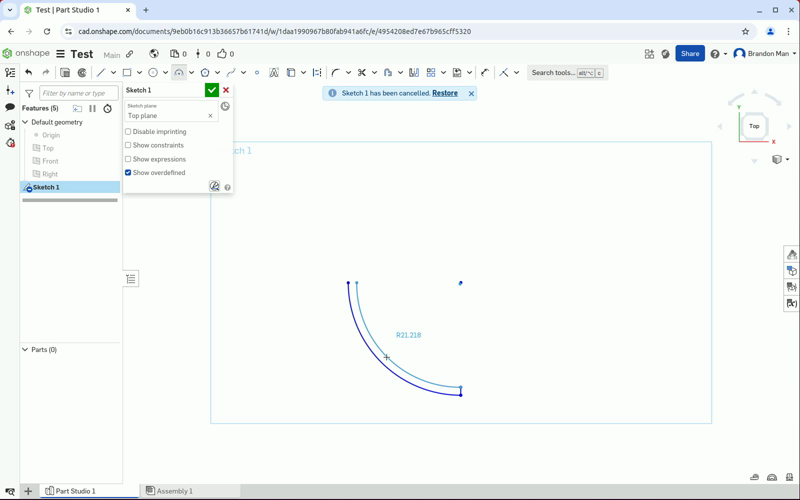
click(386, 356)
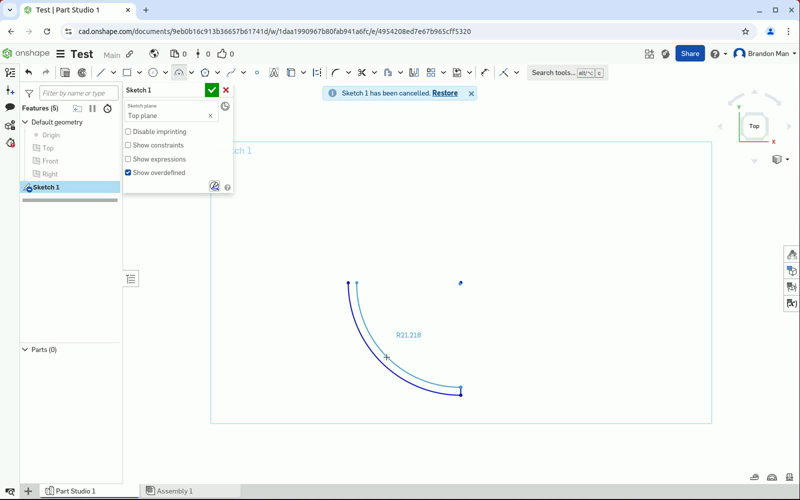
key_up(shift)
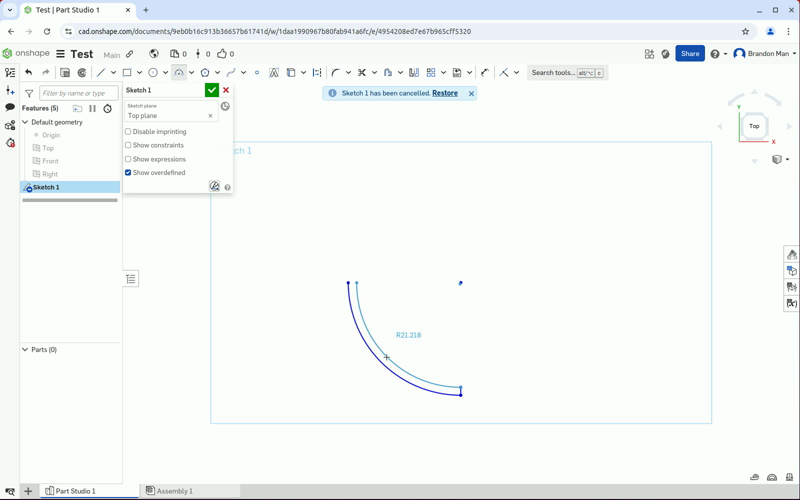
key(esc)
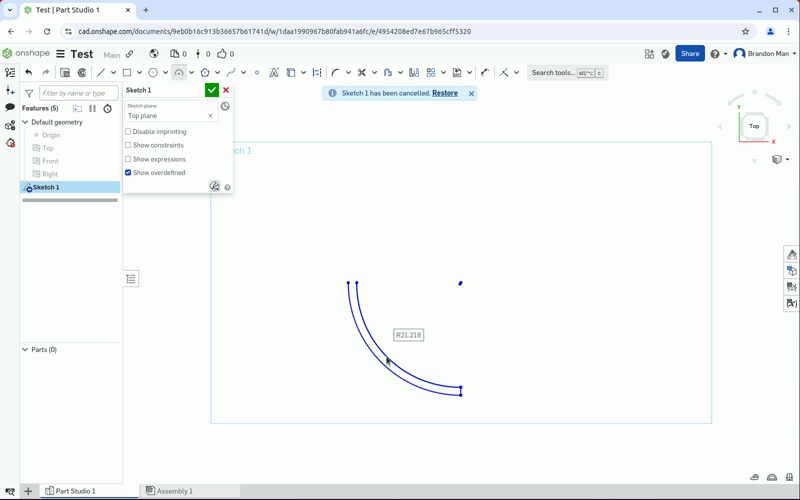
key(l)
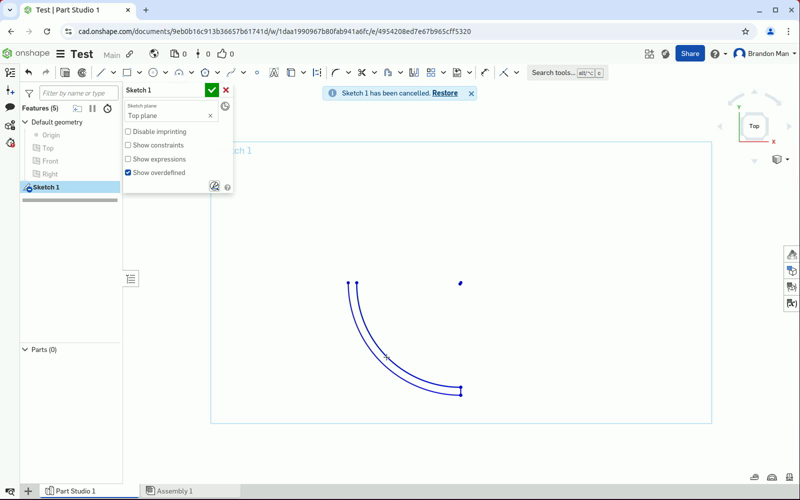
mouse_move(356, 282)
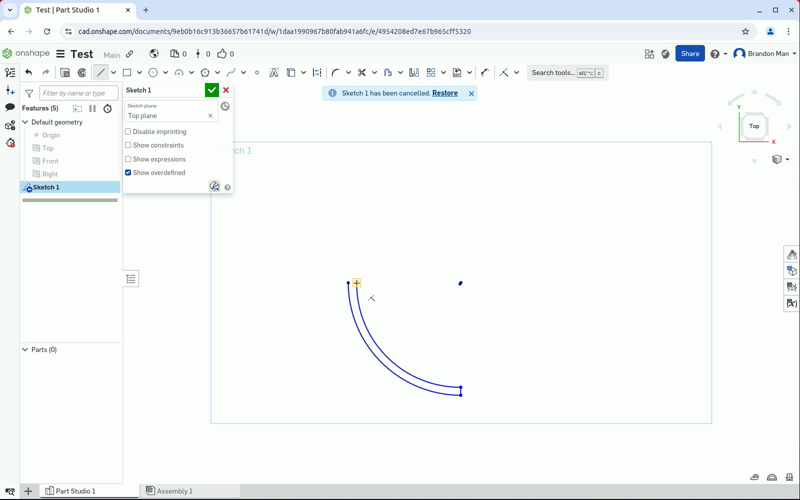
click(356, 282)
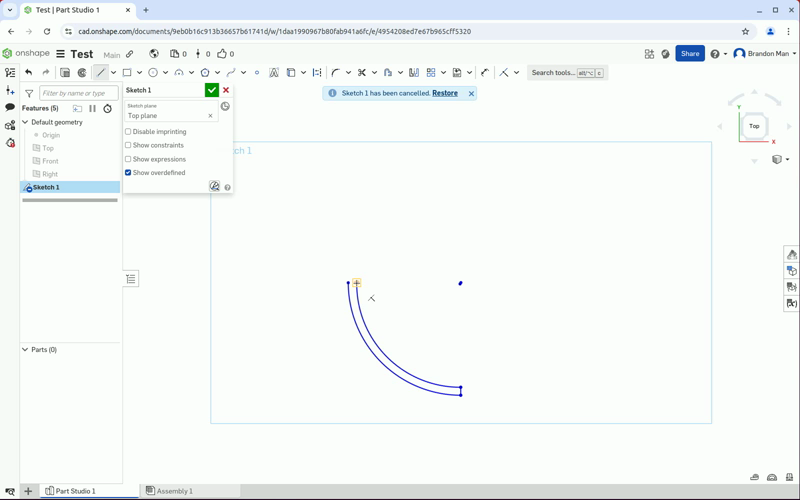
mouse_move(386, 282)
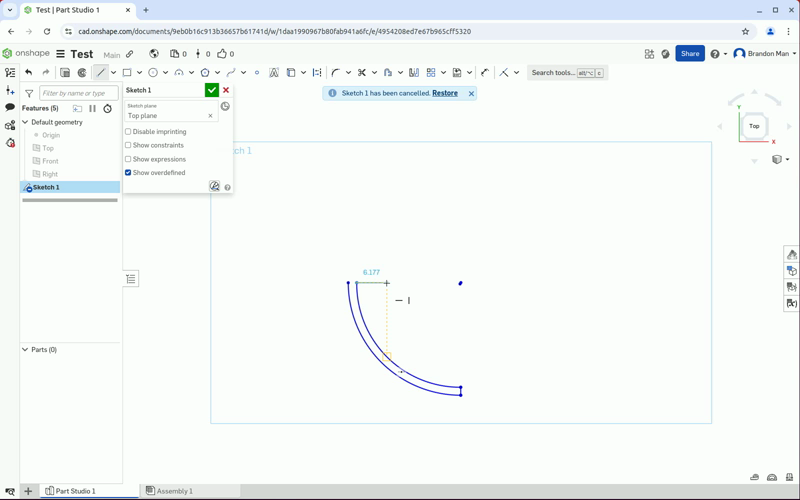
key_down(shift)
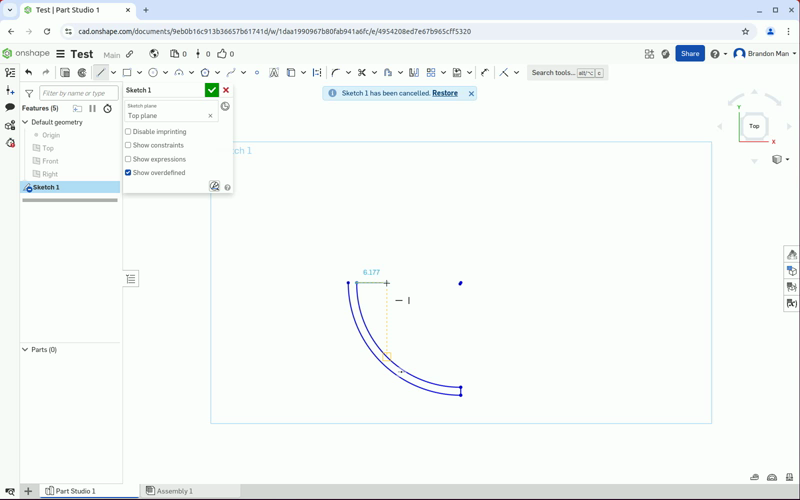
mouse_move(348, 282)
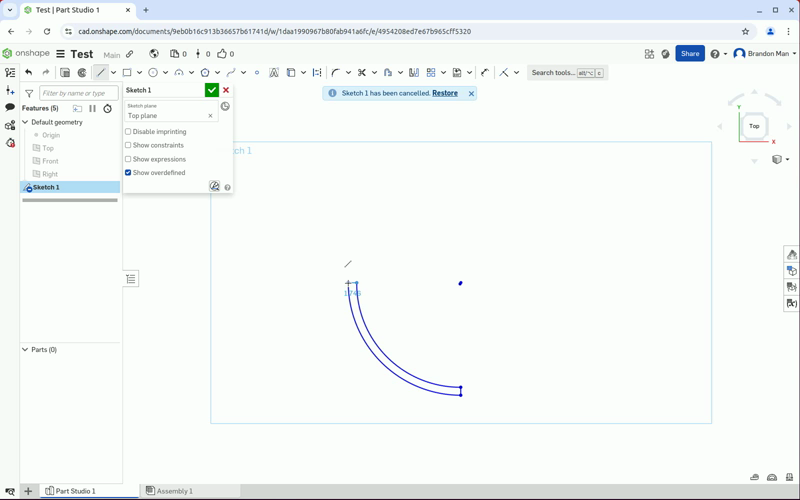
key_up(shift)
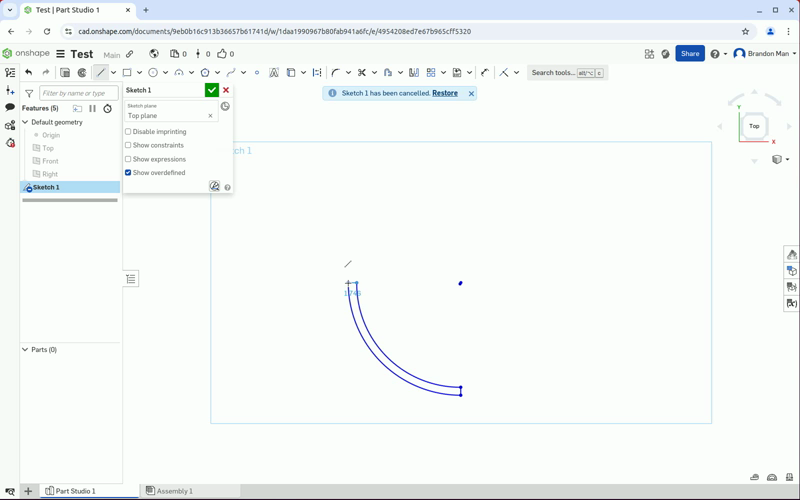
click(348, 282)
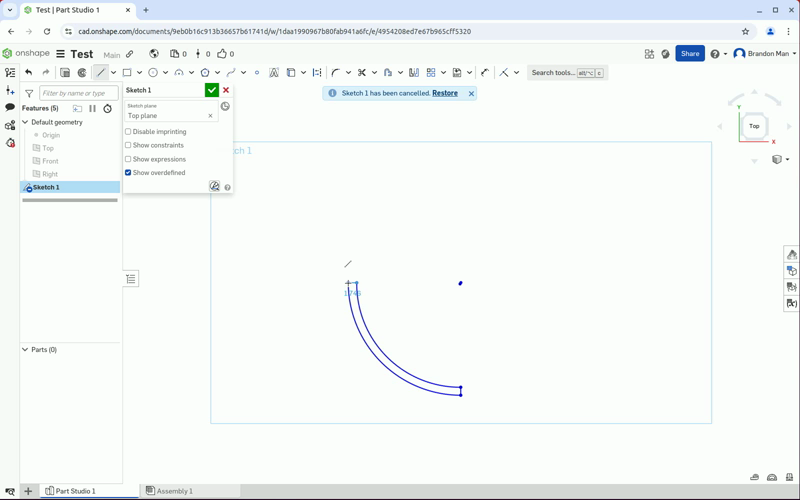
key(esc)
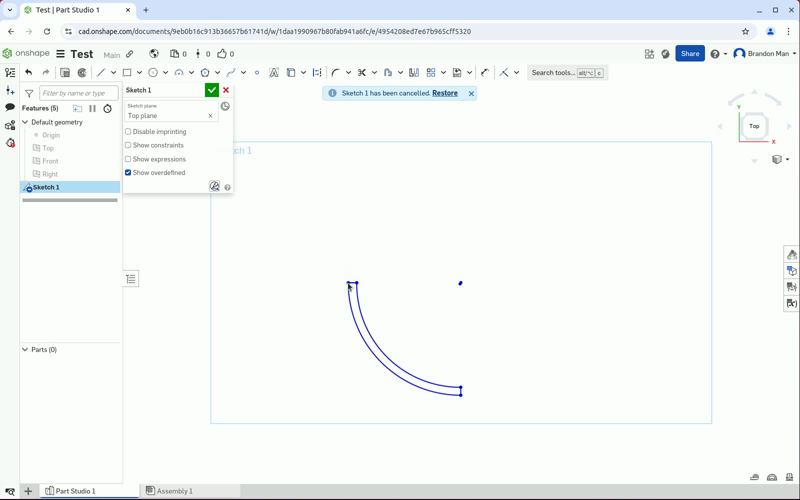
mouse_move(359, 327)
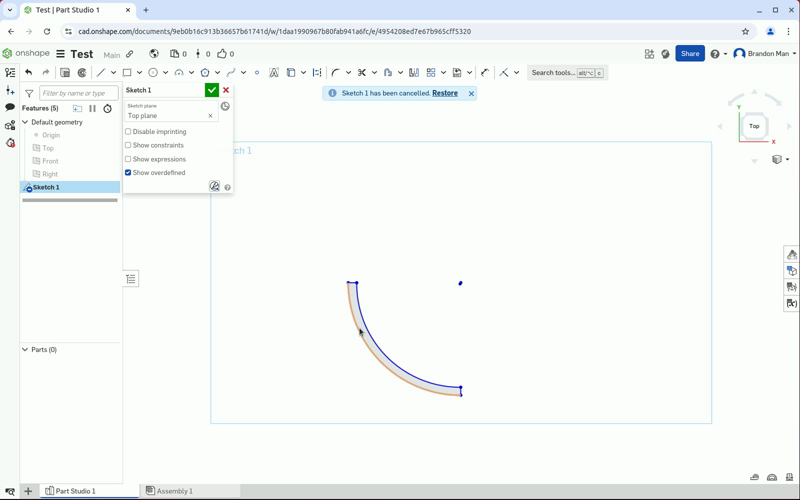
scroll(6)
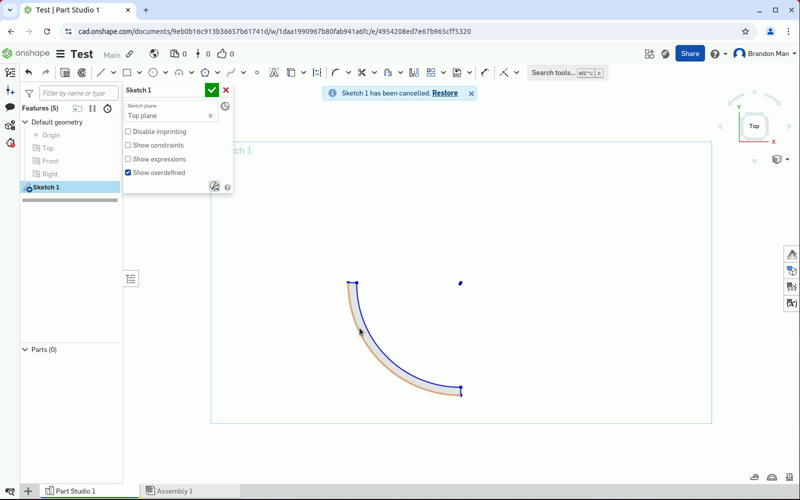
scroll(6)
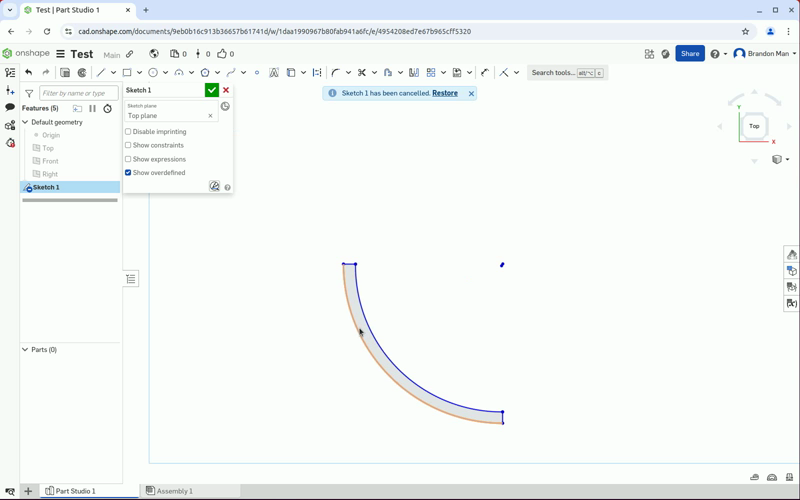
scroll(6)
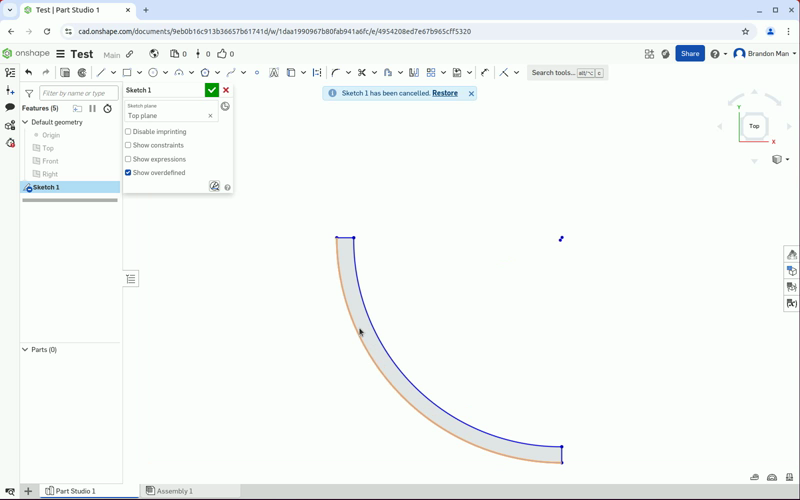
scroll(6)
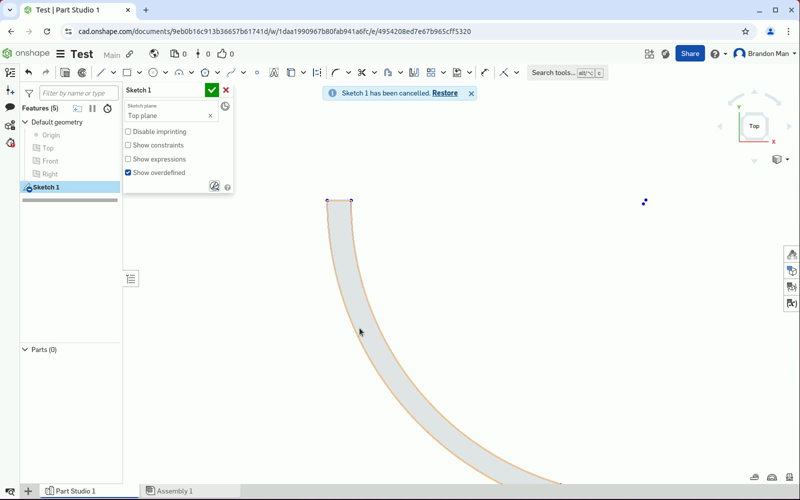
scroll(6)
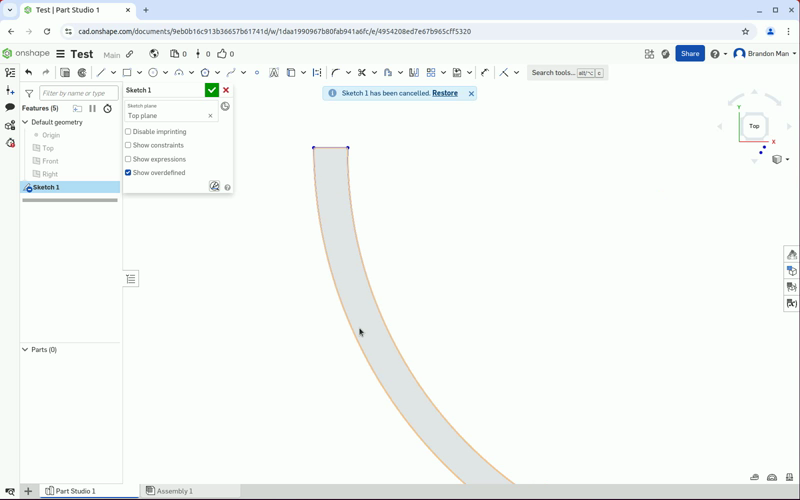
scroll(6)
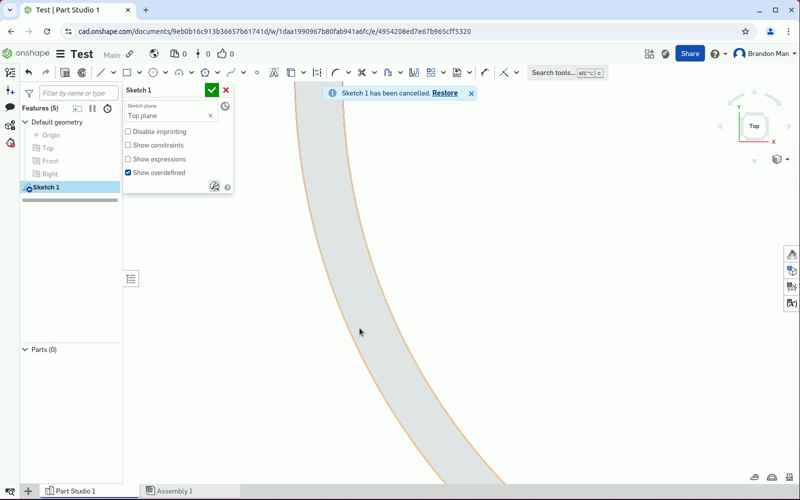
scroll(6)
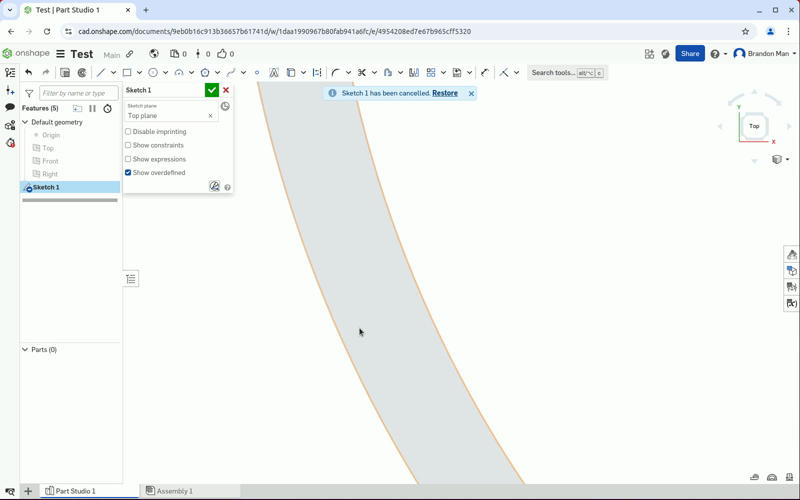
click(359, 327)
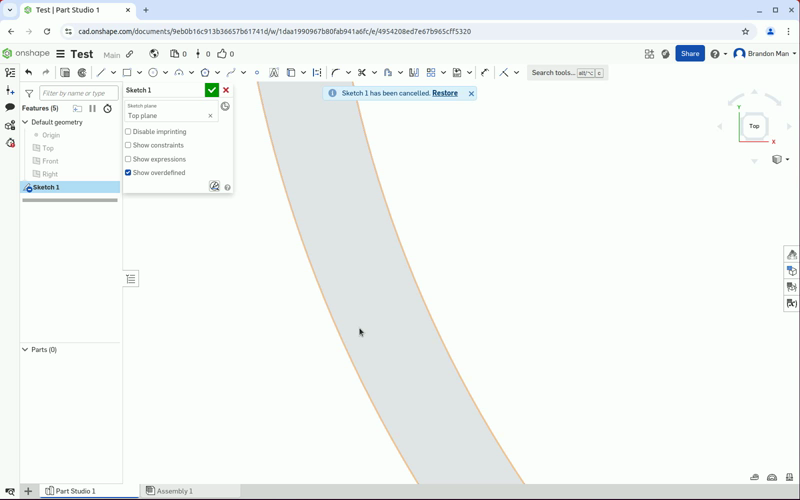
scroll(-6)
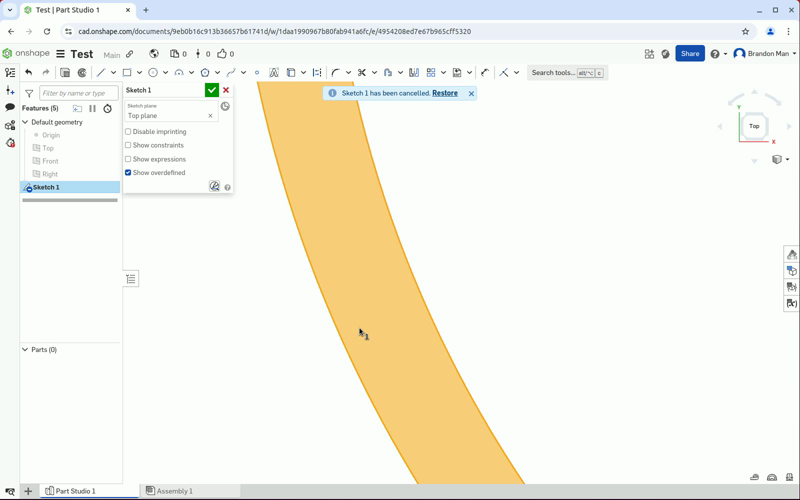
scroll(-6)
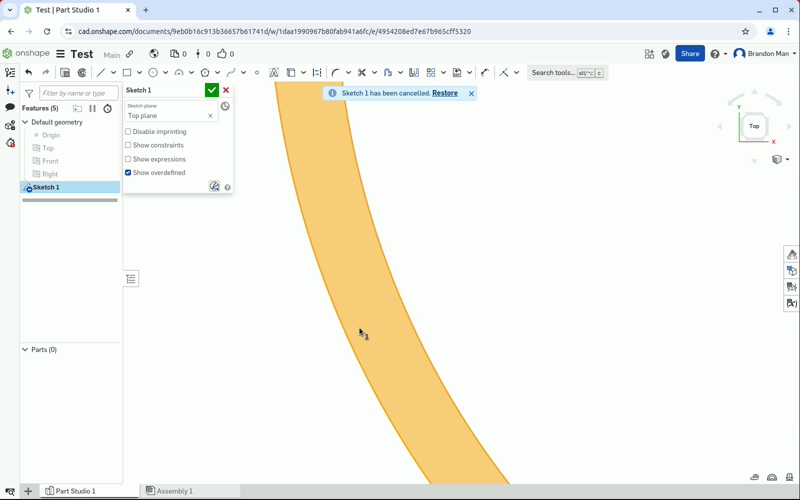
scroll(-6)
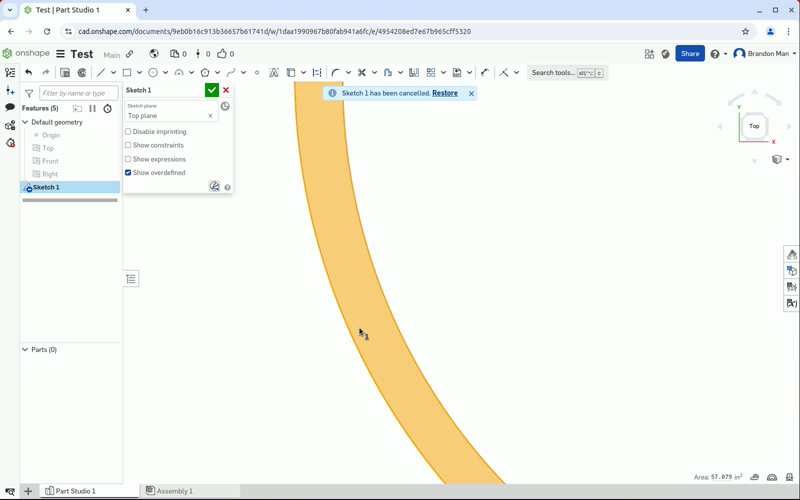
scroll(-6)
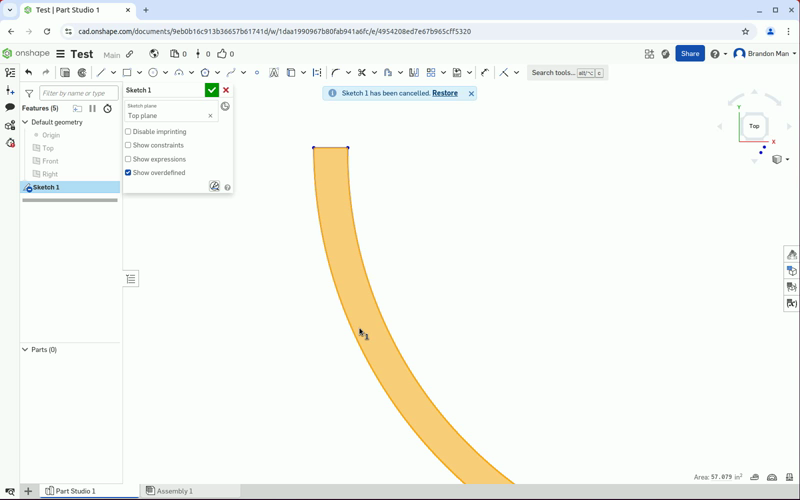
scroll(-6)
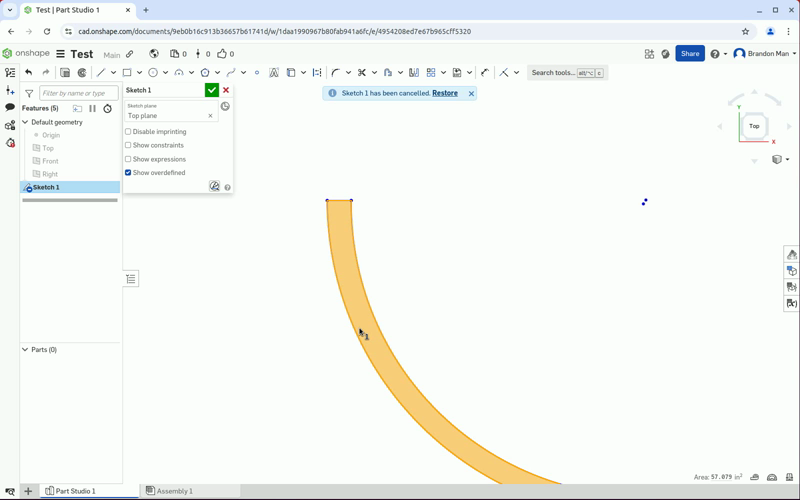
scroll(-6)
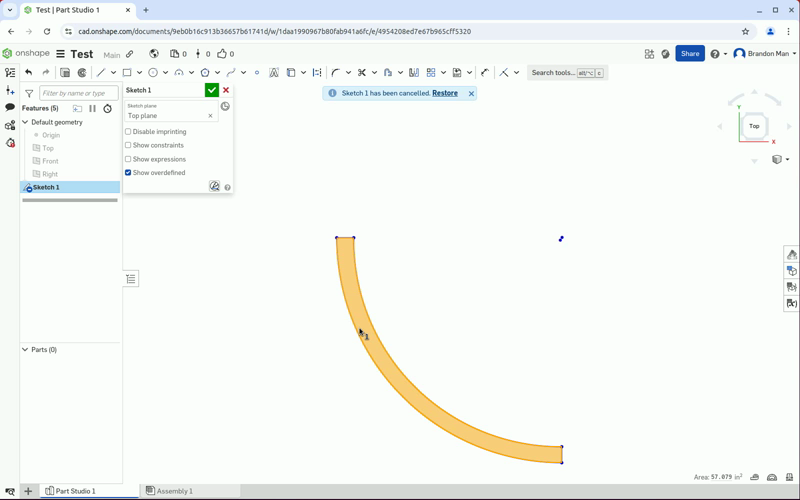
scroll(-6)
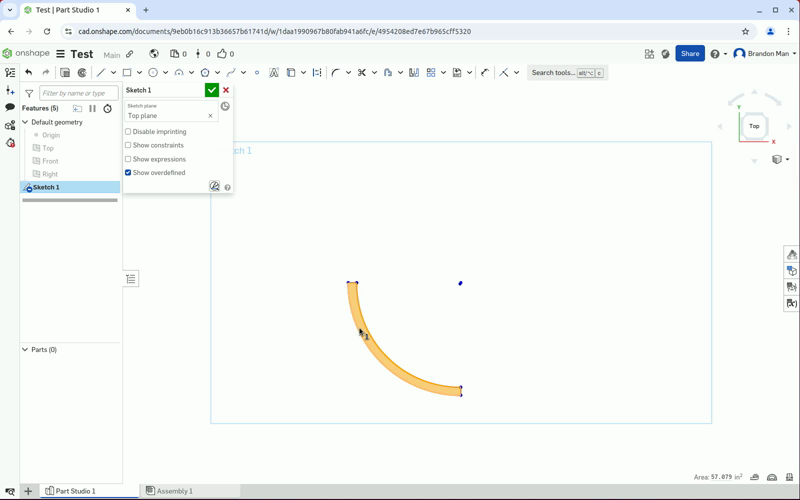
mouse_move(73, 352)
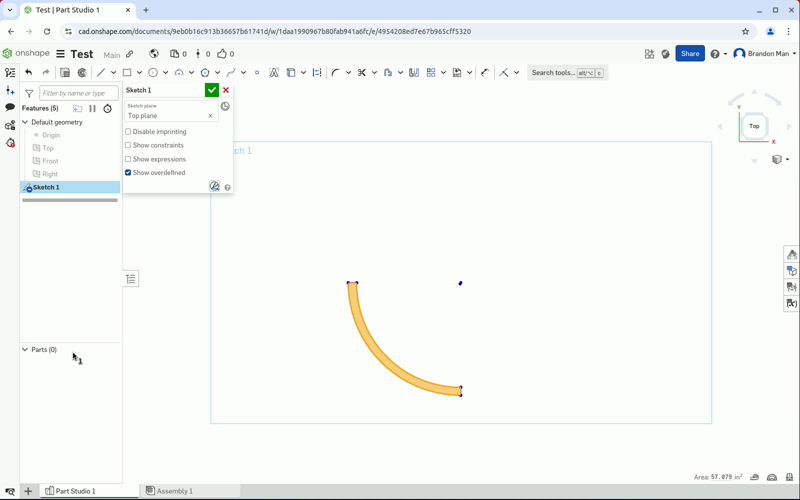
key(shift+y)
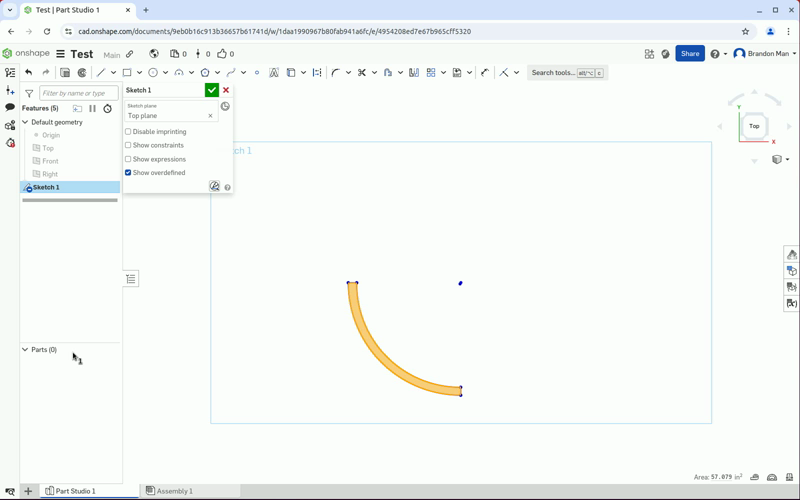
key(shift+e)
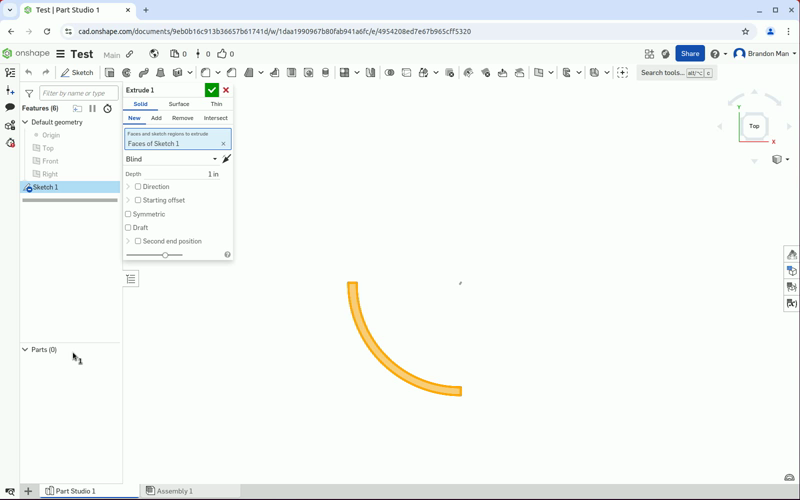
mouse_move(143, 106)
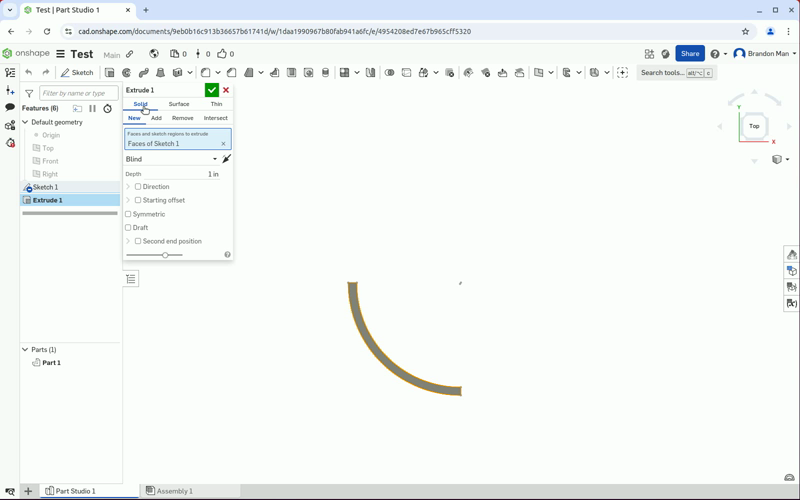
click(143, 106)
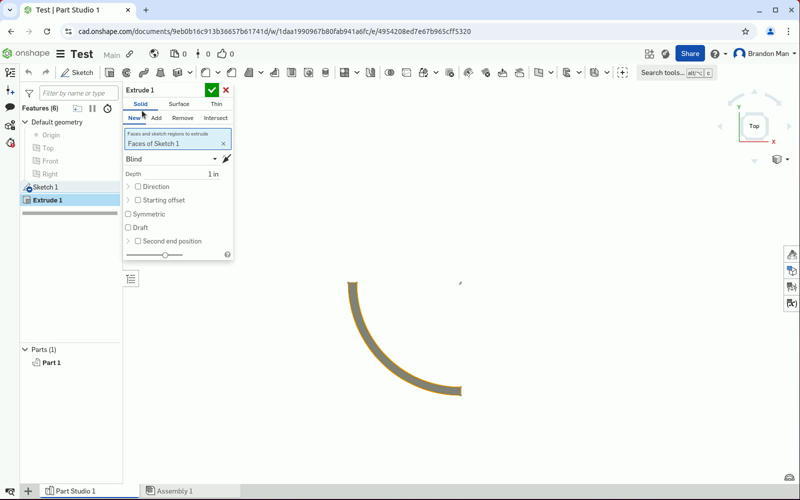
mouse_move(137, 120)
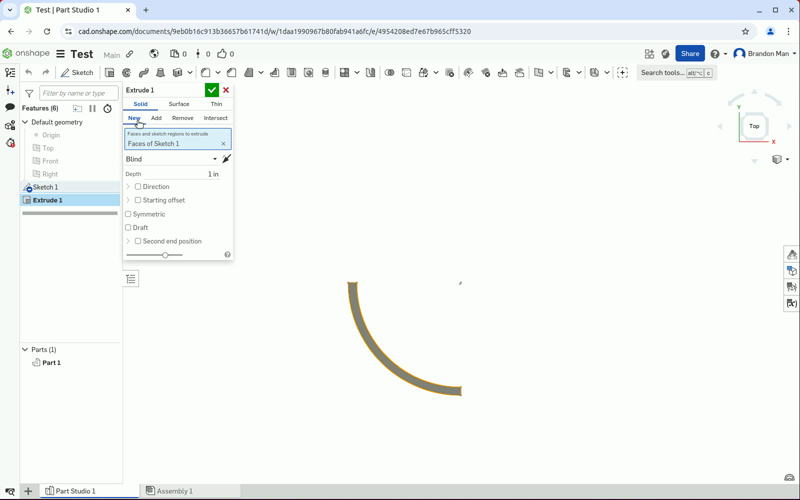
click(137, 120)
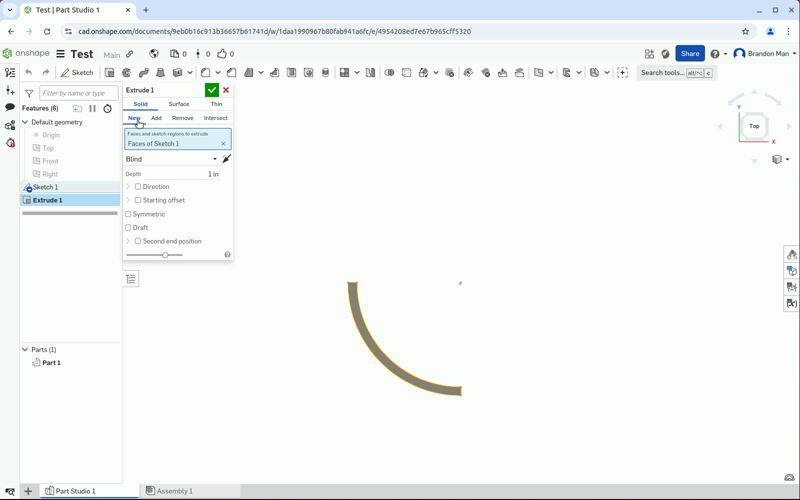
key(tab, 4)
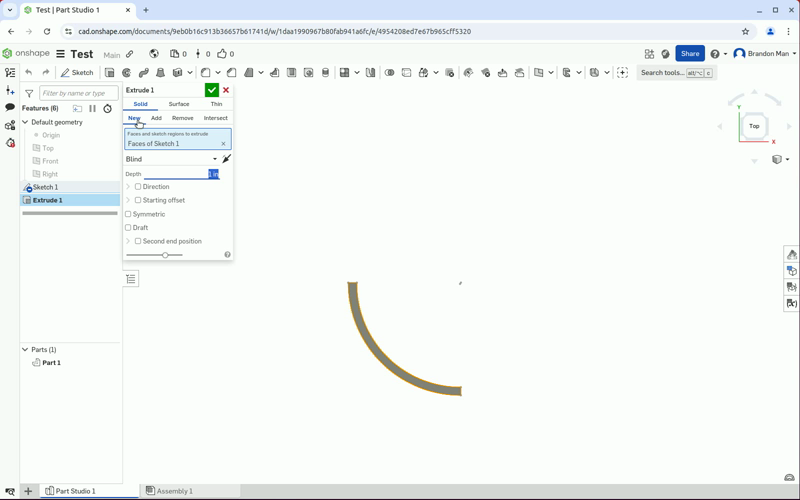
text(0.722)
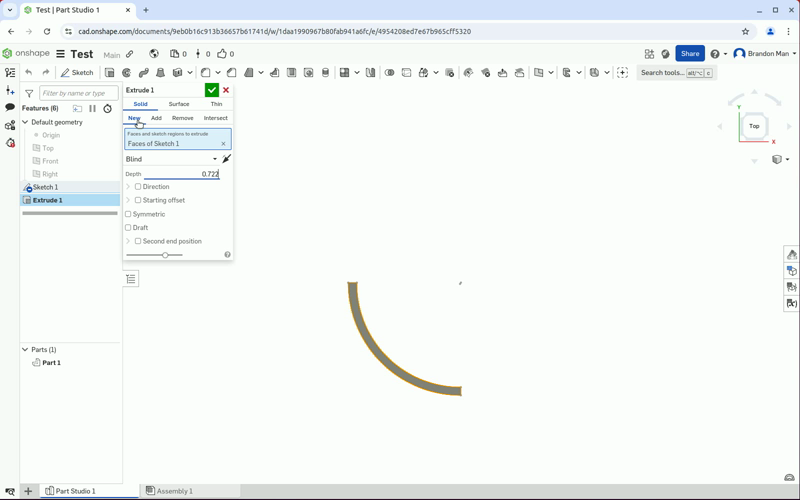
key(enter)
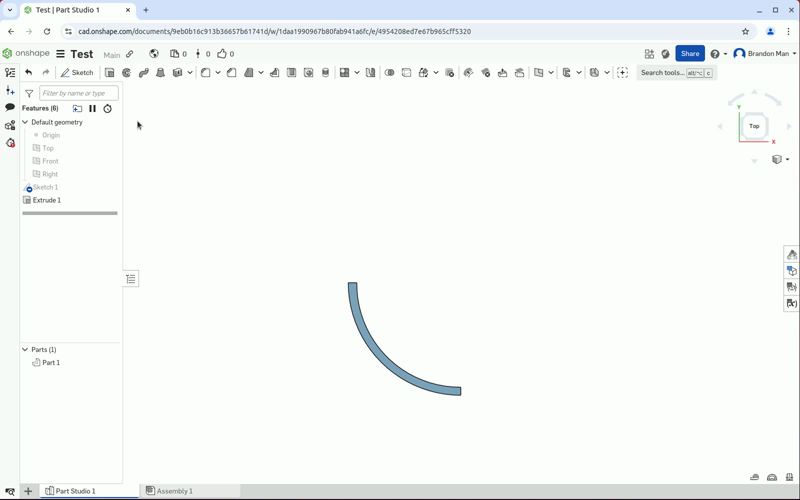
key(shift+h)
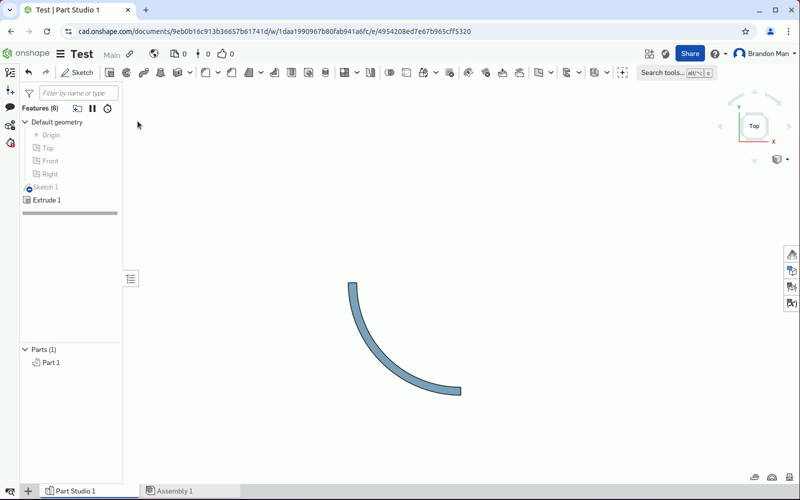
key(shift+h)
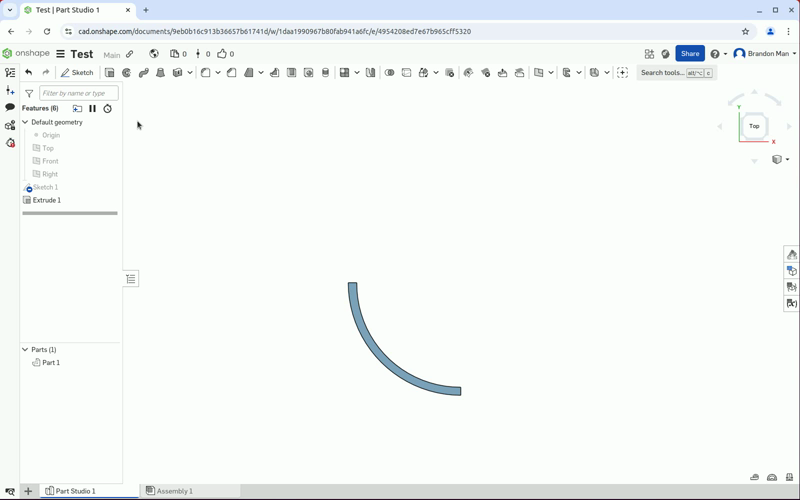
mouse_move(73, 189)
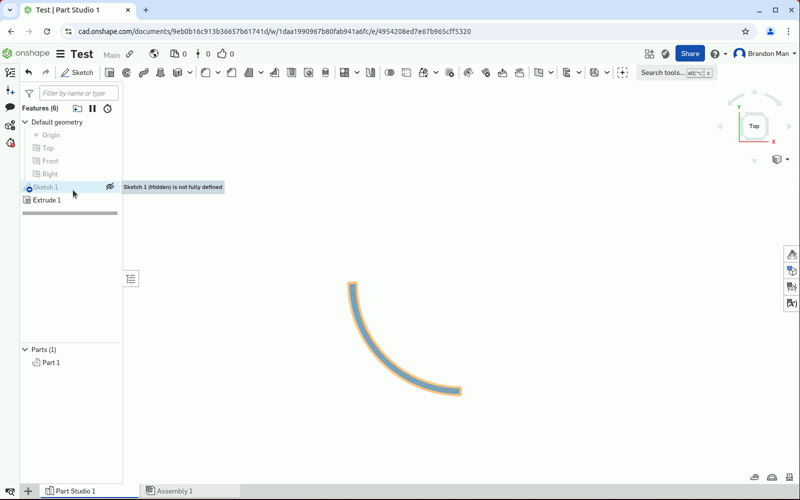
click(73, 189)
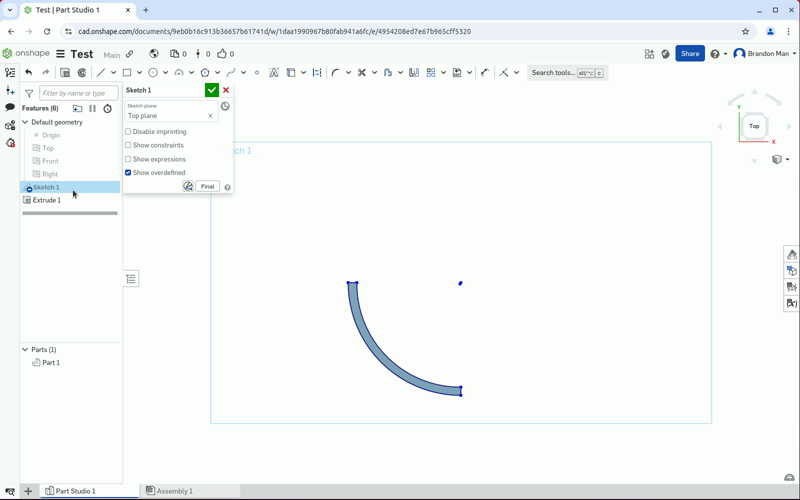
mouse_move(229, 92)
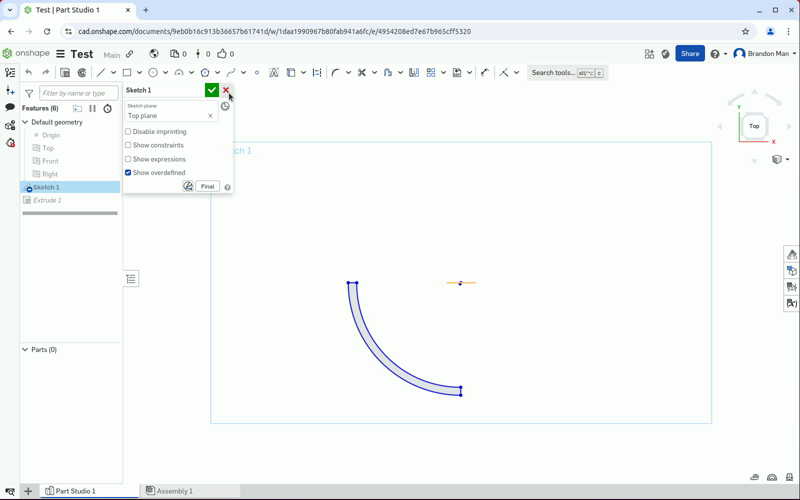
click(229, 92)
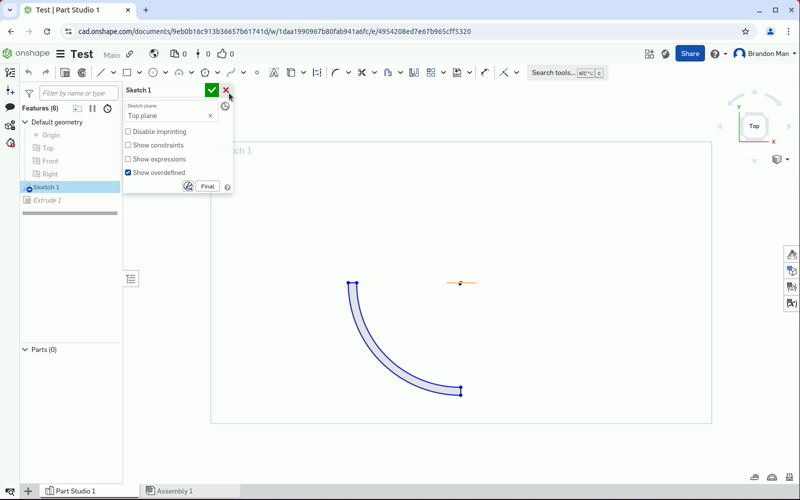
key(shift+s)
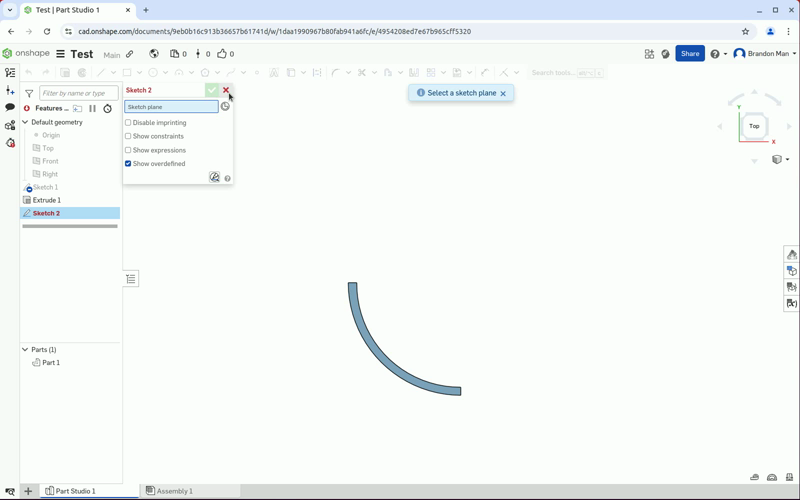
mouse_move(73, 150)
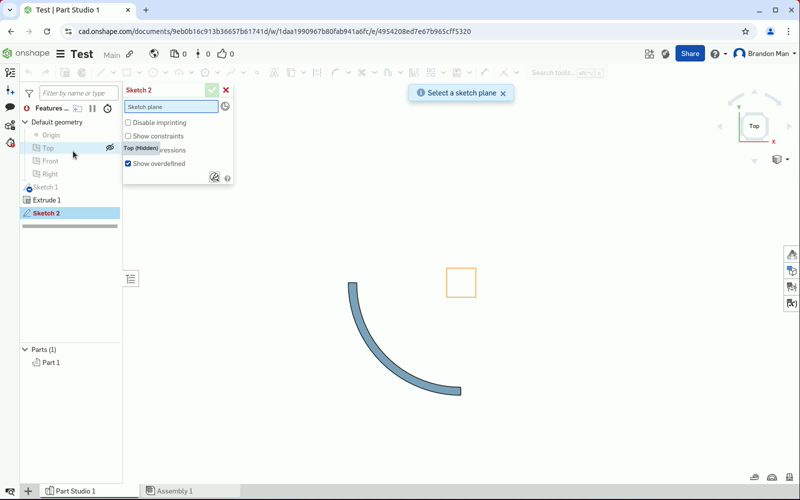
click(73, 150)
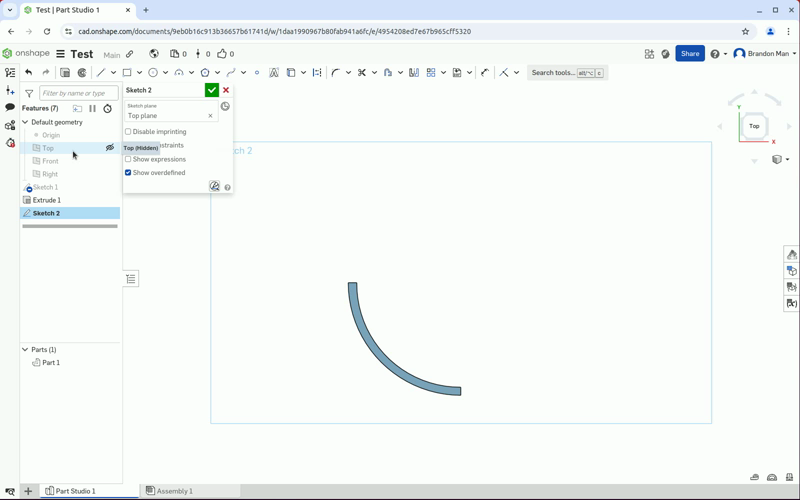
mouse_move(73, 352)
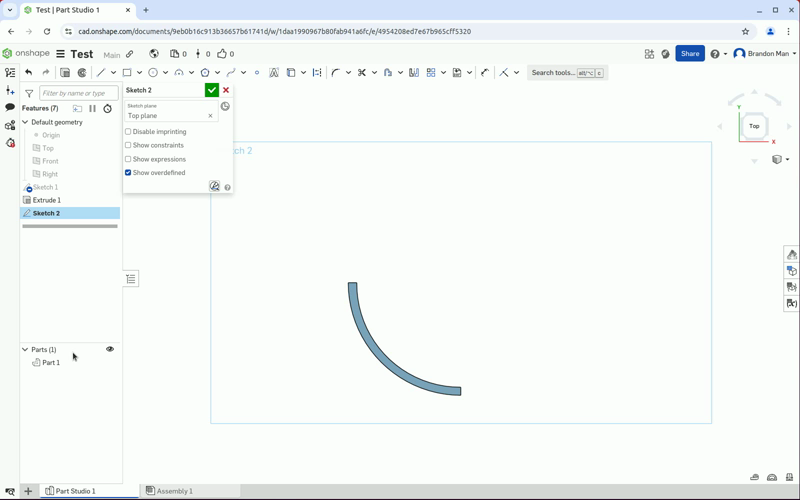
key(y)
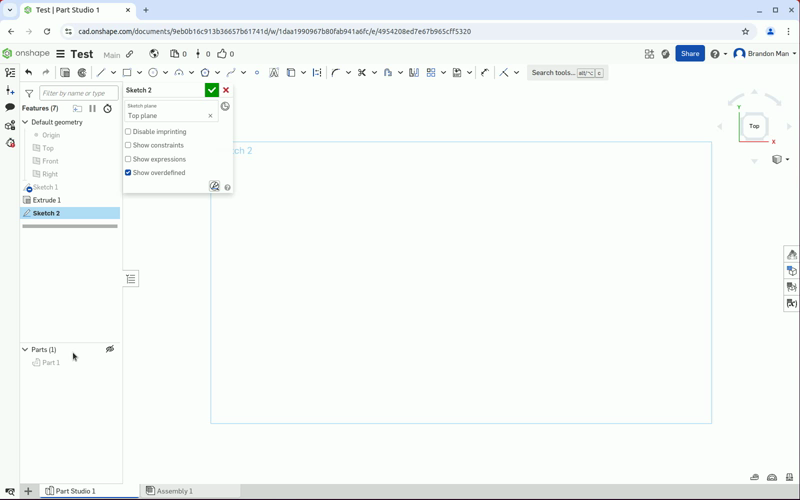
key(l)
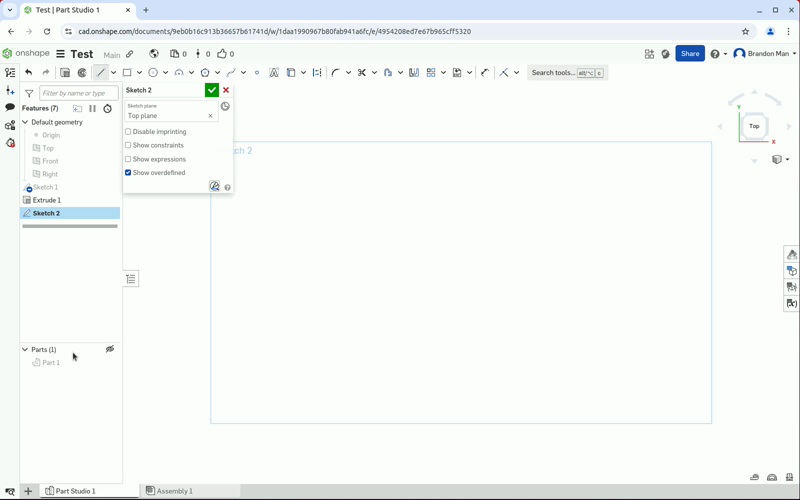
key_down(shift)
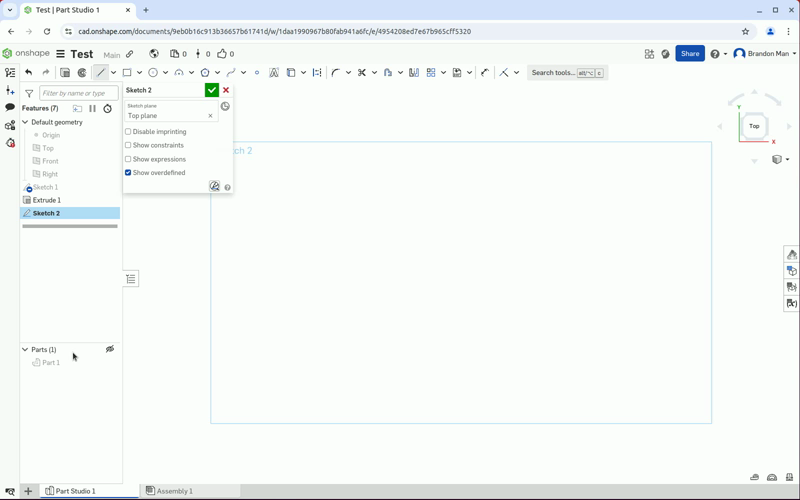
mouse_move(348, 282)
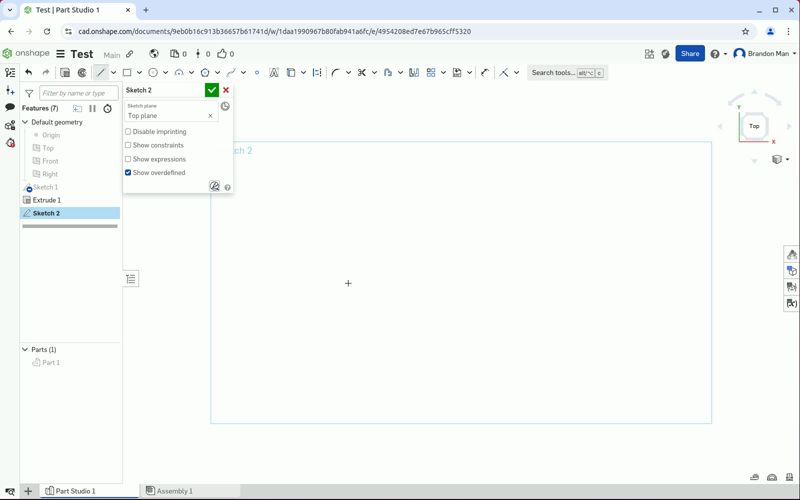
click(348, 282)
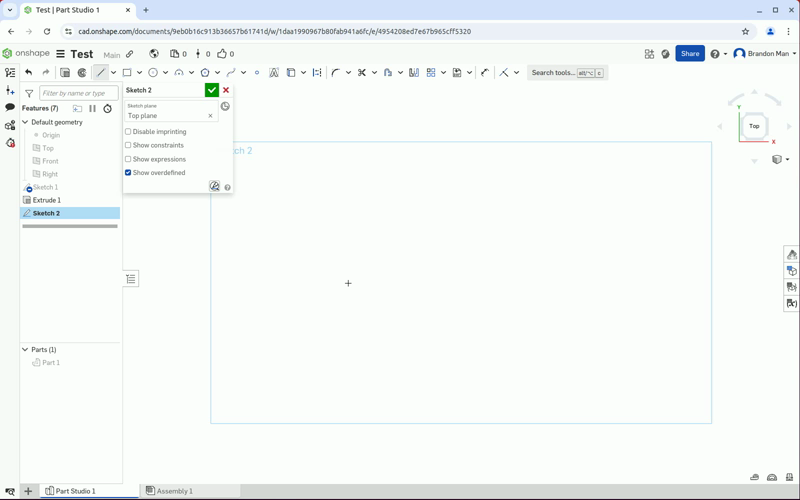
key_up(shift)
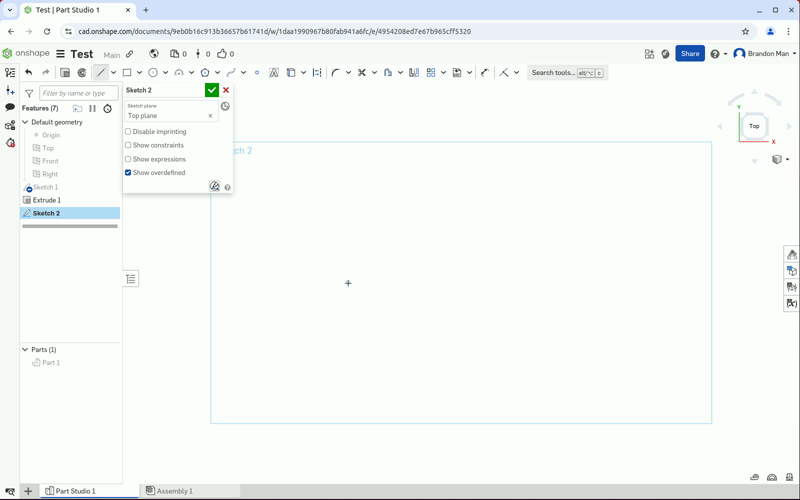
key_down(shift)
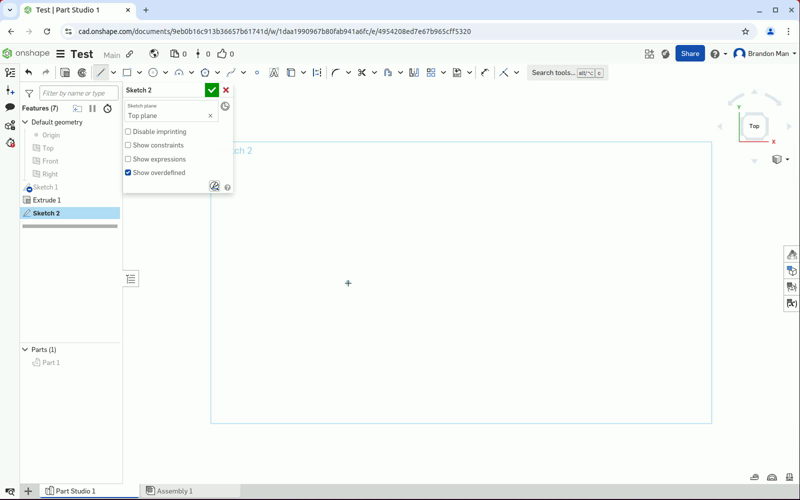
mouse_move(378, 282)
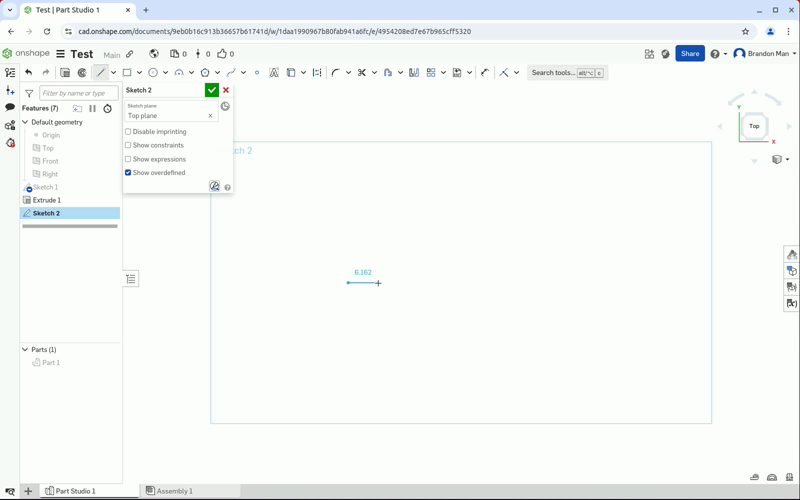
mouse_move(356, 282)
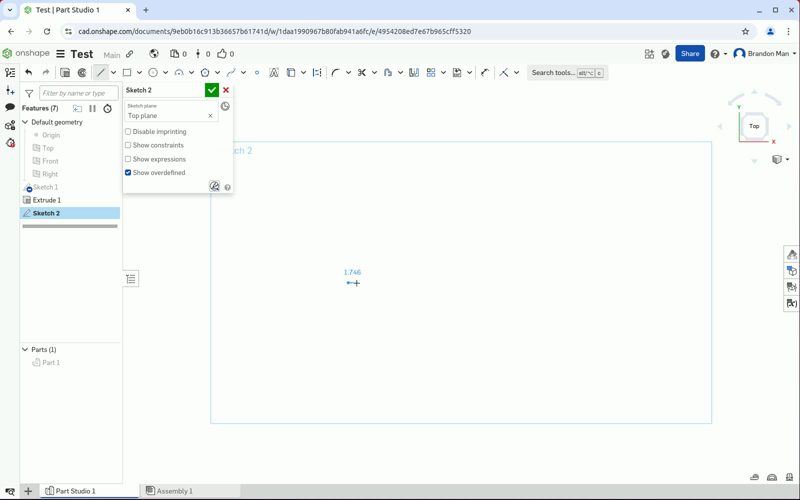
click(356, 282)
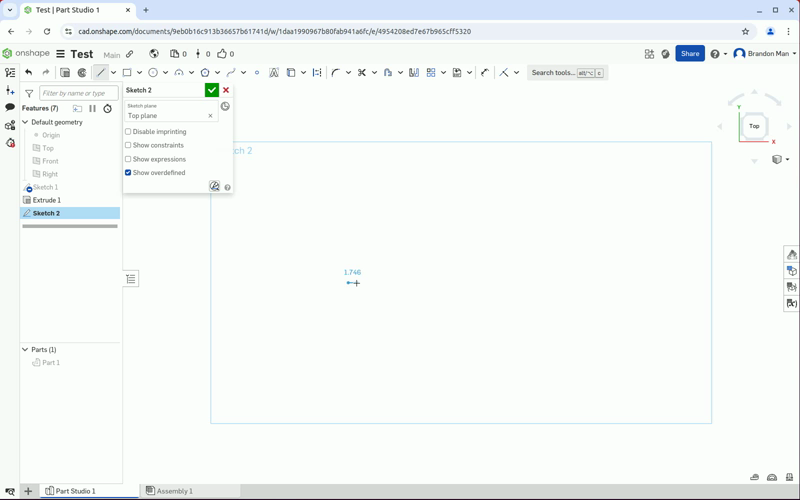
key_up(shift)
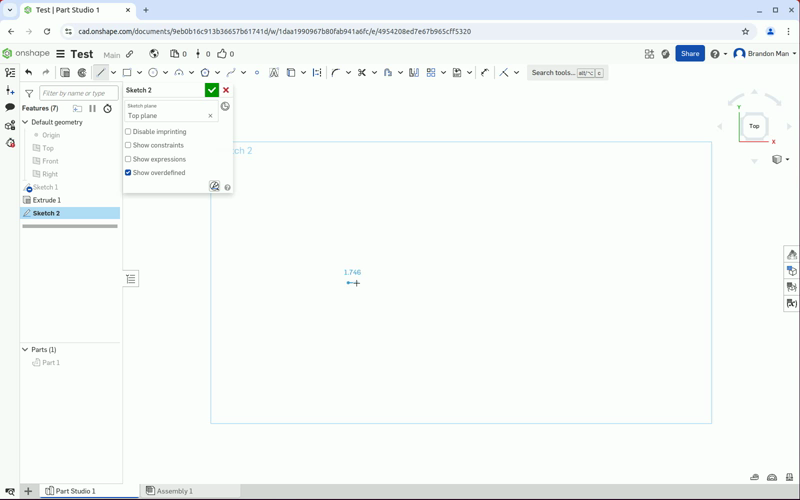
key(esc)
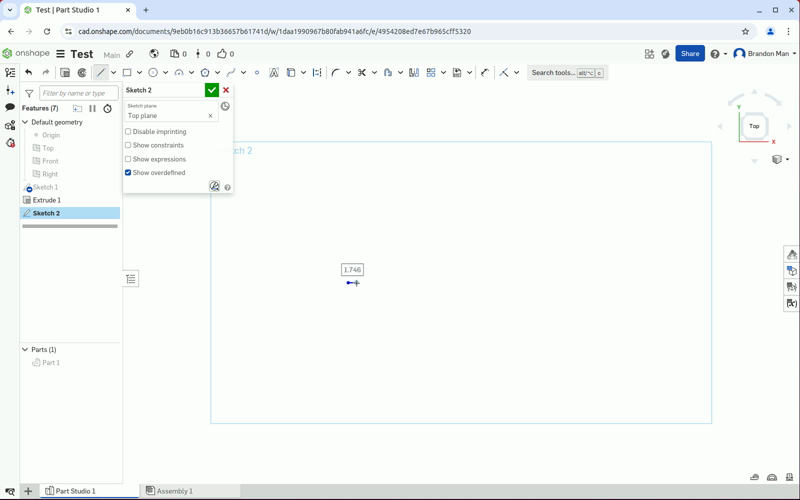
key(a)
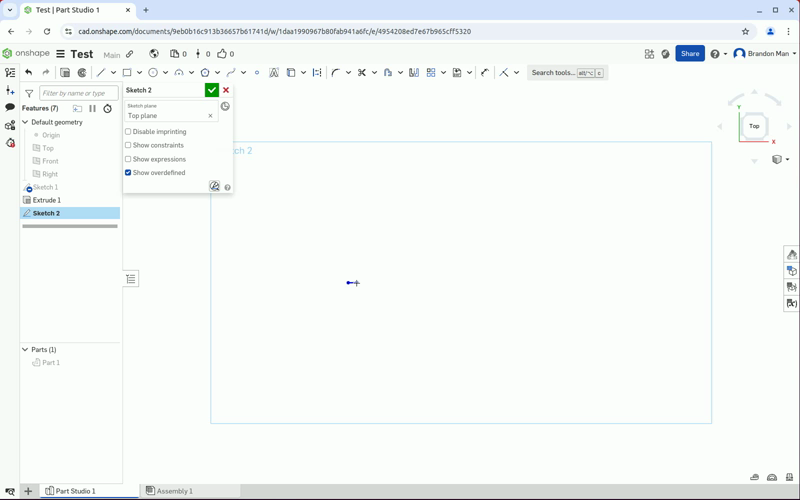
mouse_move(356, 282)
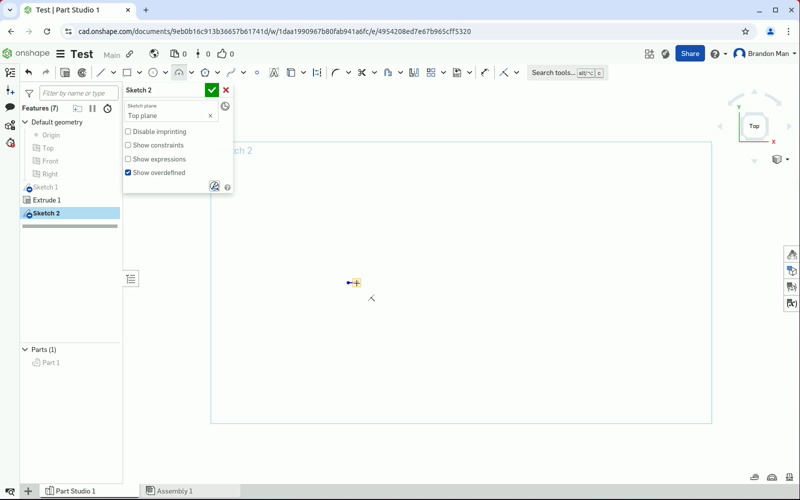
click(356, 282)
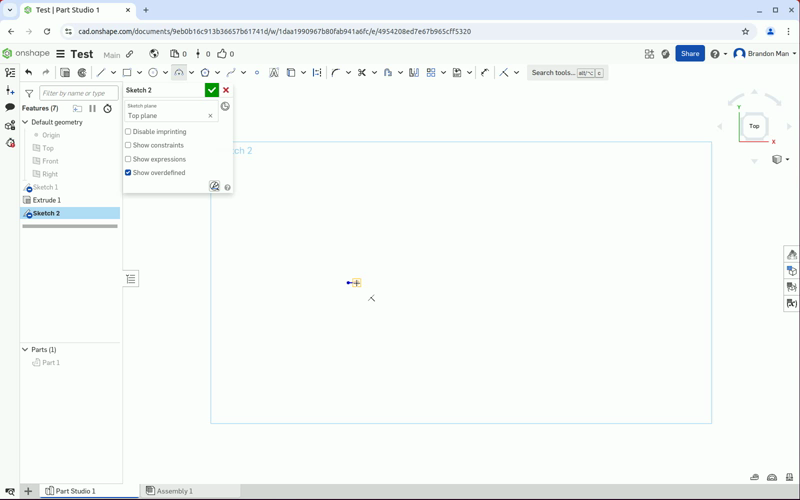
key_down(shift)
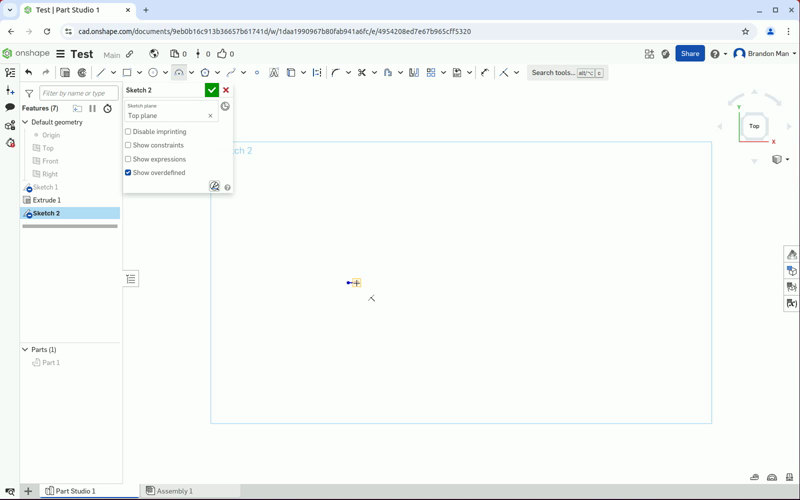
mouse_move(460, 178)
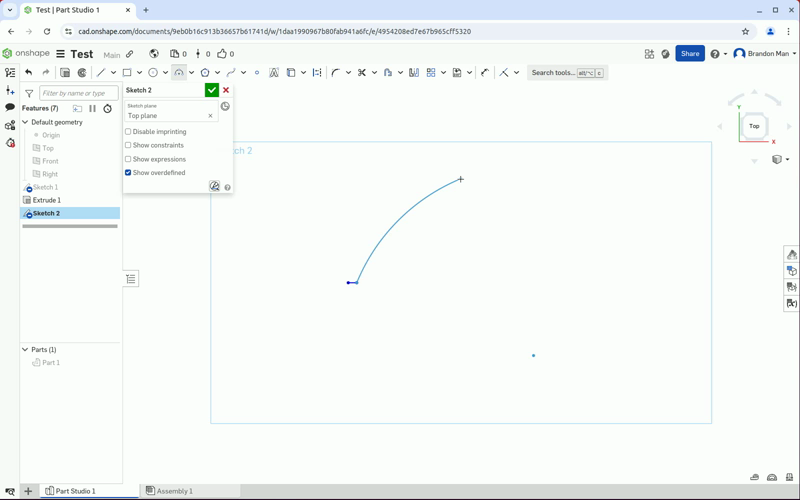
click(460, 178)
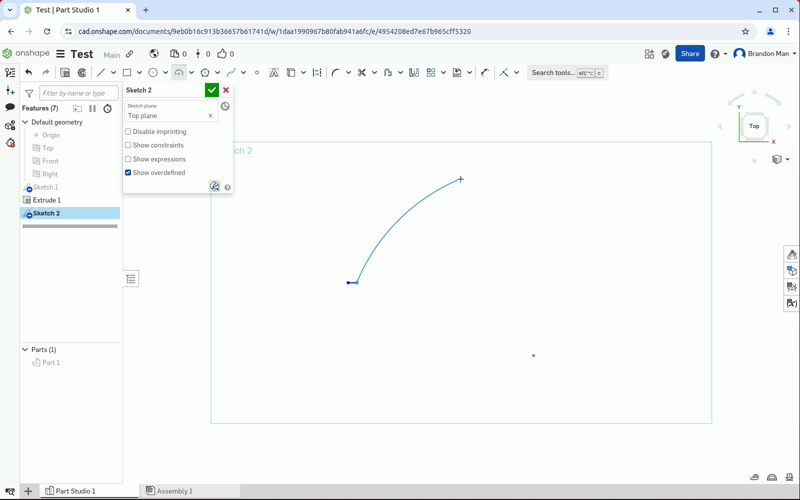
mouse_move(386, 209)
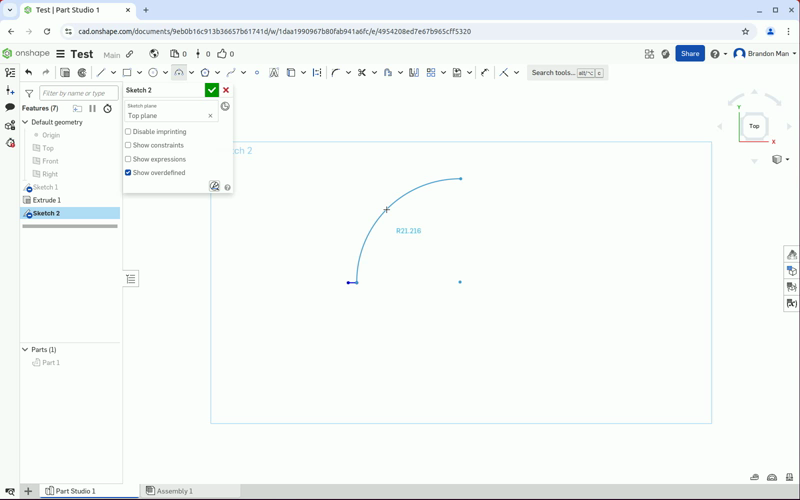
click(386, 209)
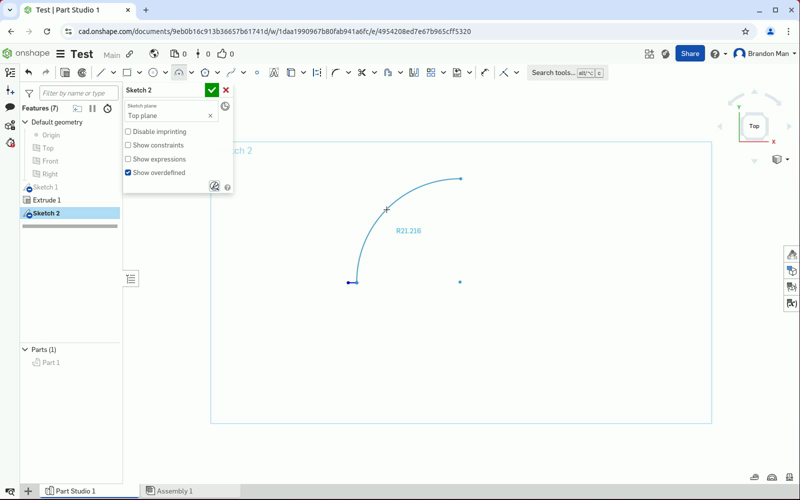
key_up(shift)
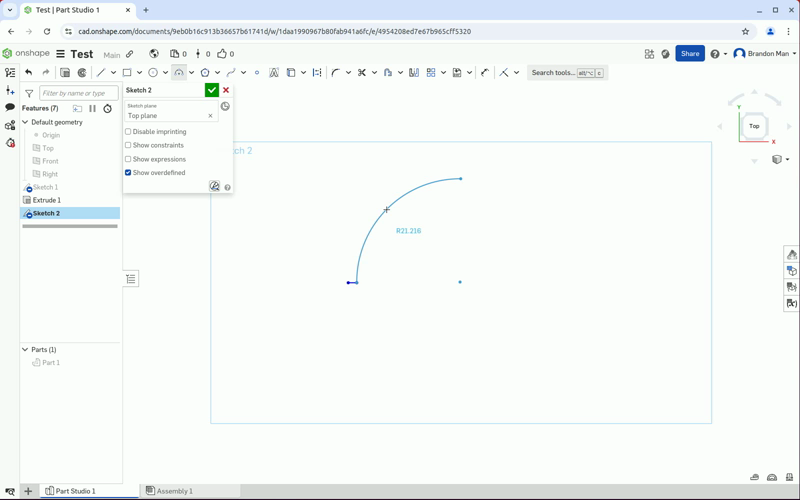
key(esc)
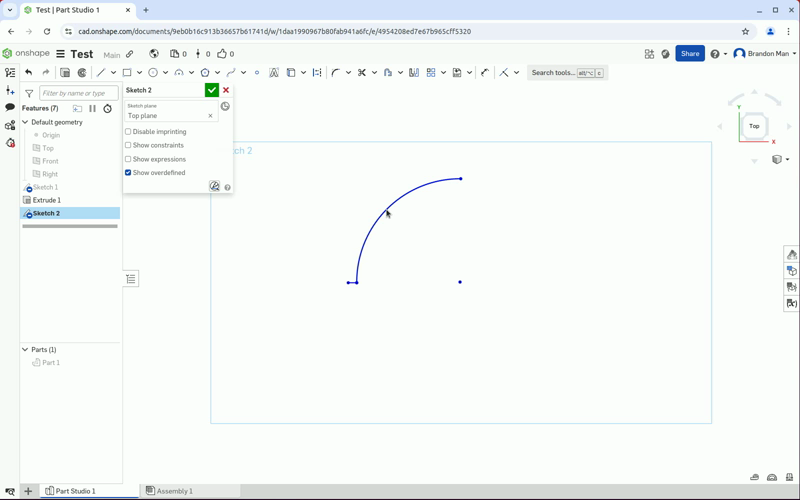
key(l)
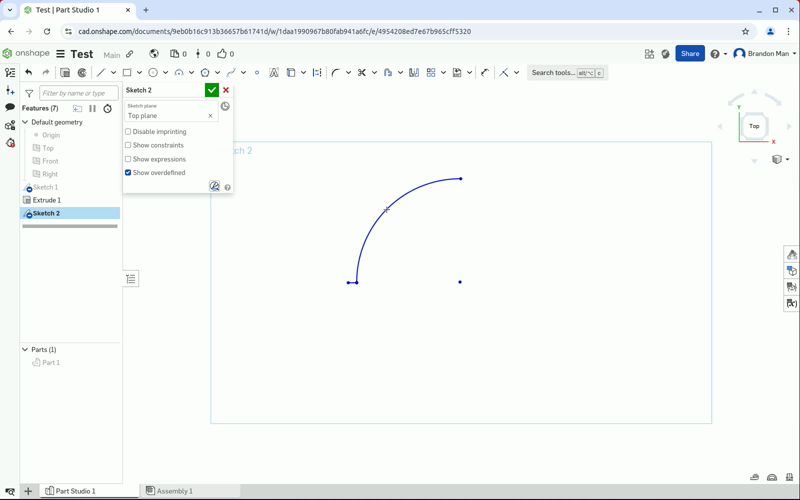
mouse_move(460, 178)
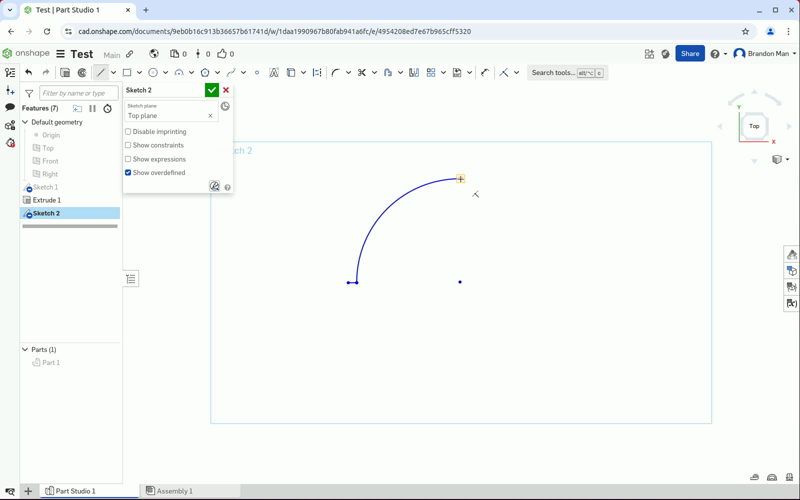
click(460, 178)
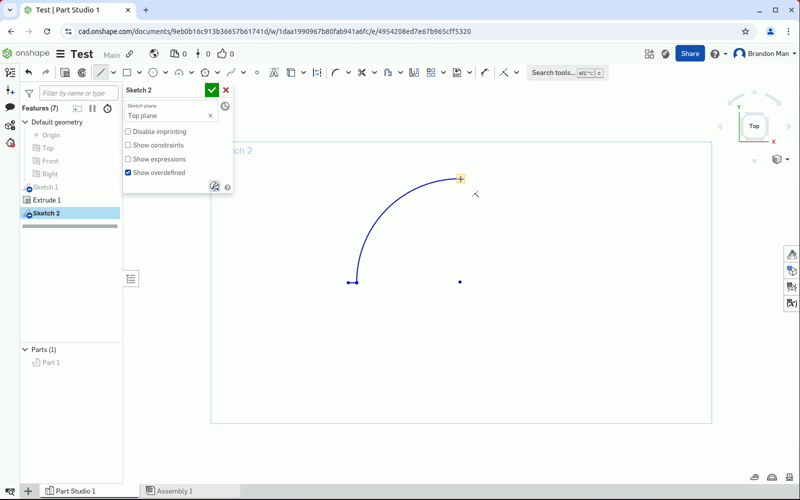
key_down(shift)
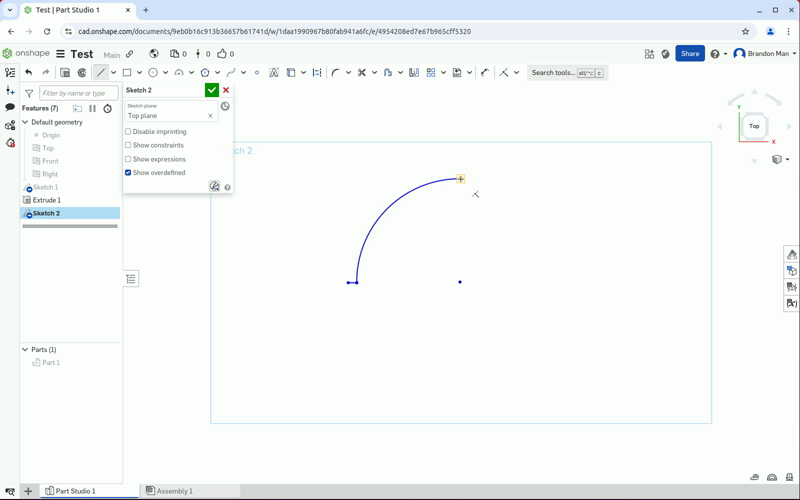
mouse_move(490, 178)
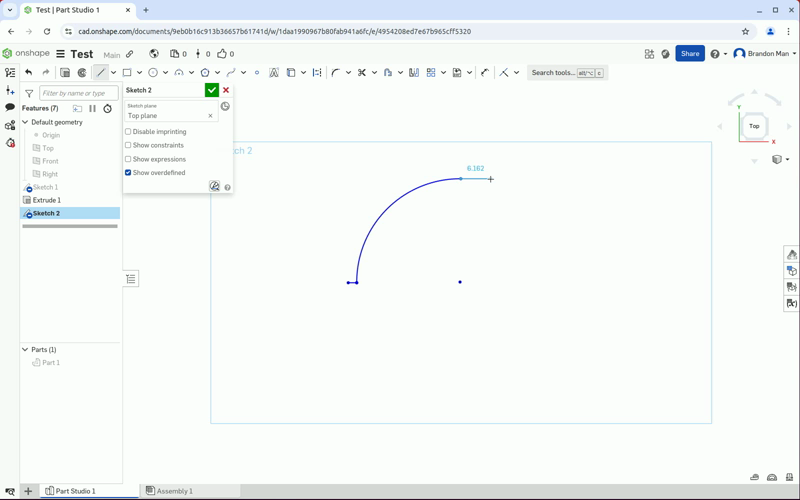
mouse_move(460, 170)
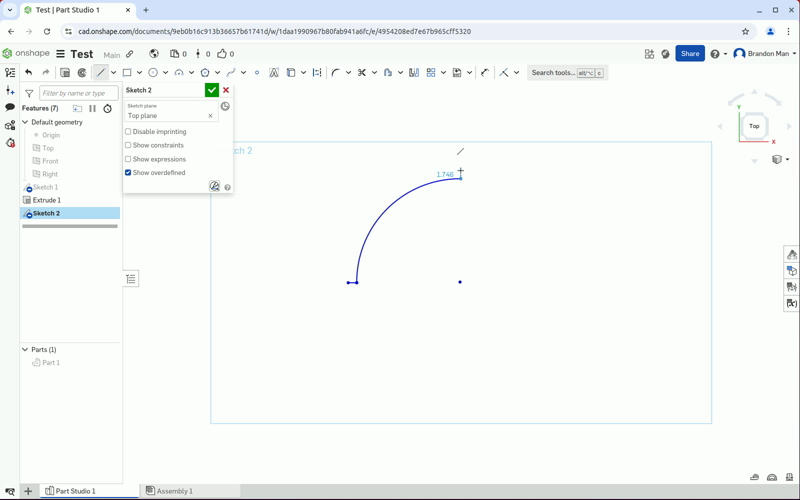
click(460, 170)
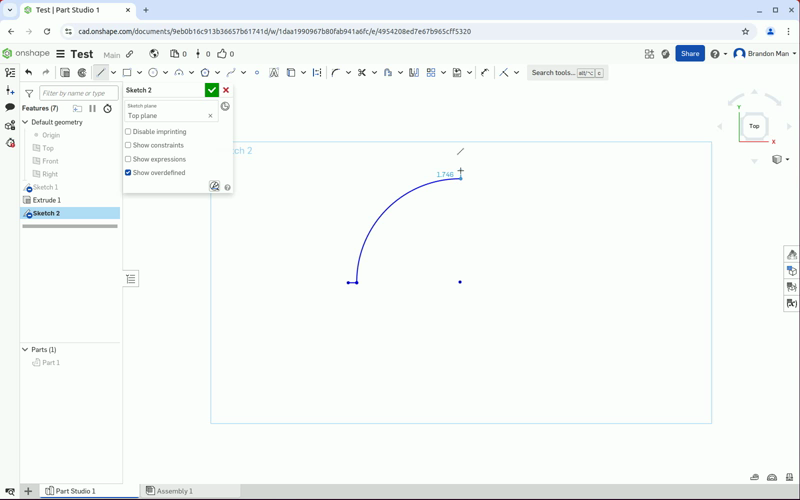
key_up(shift)
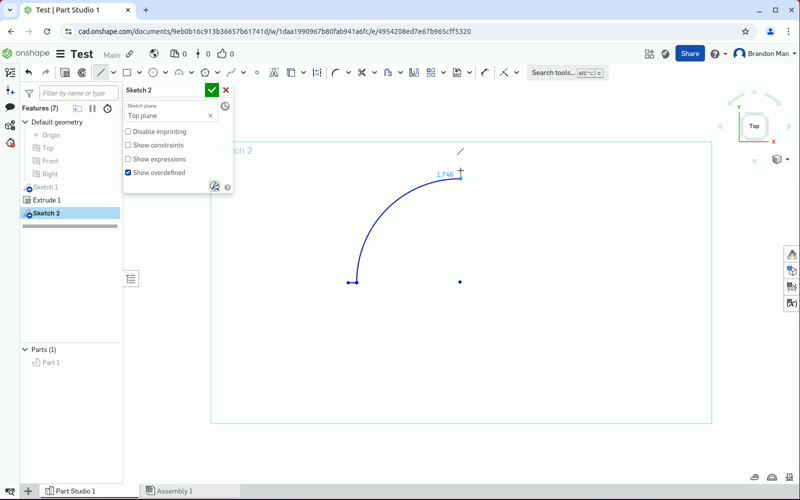
key(esc)
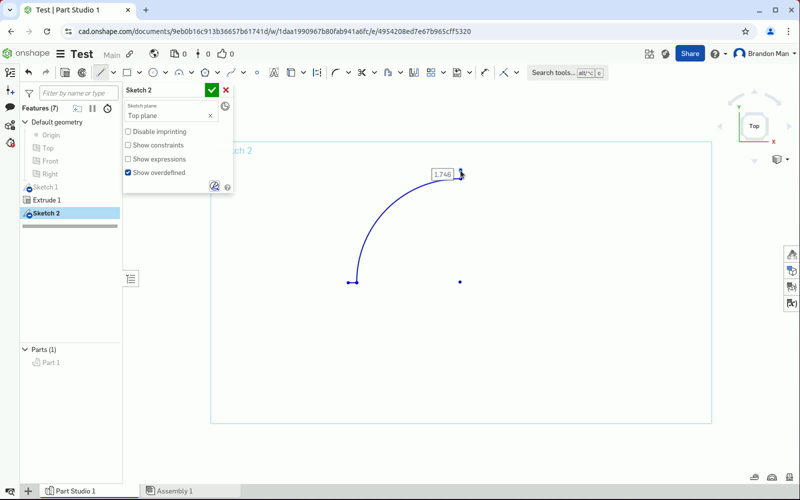
key(a)
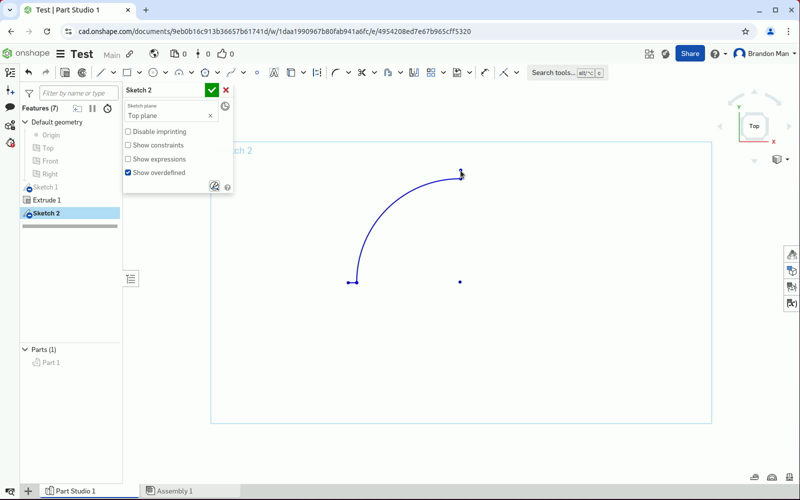
mouse_move(460, 170)
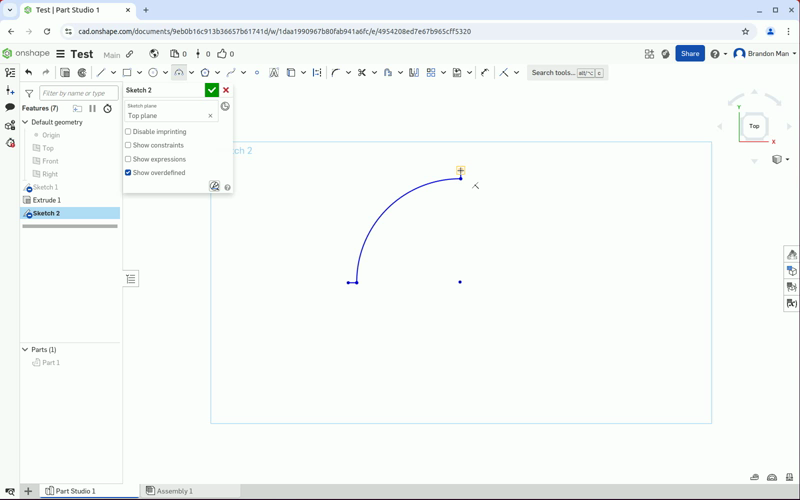
click(460, 170)
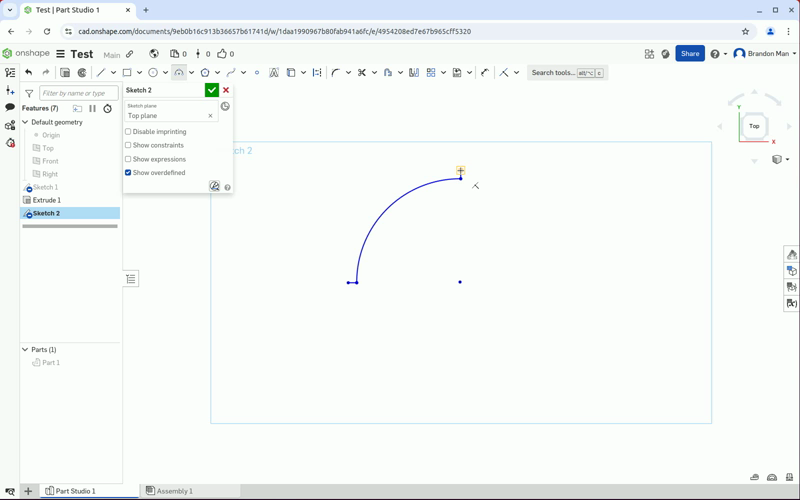
mouse_move(348, 282)
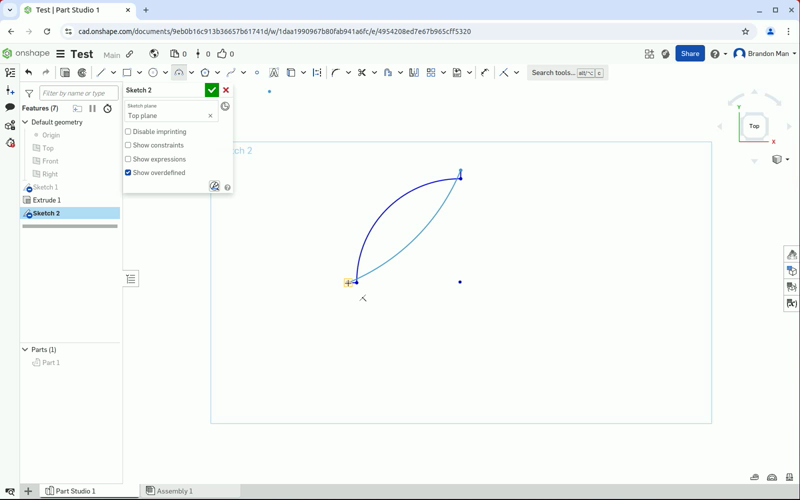
click(348, 282)
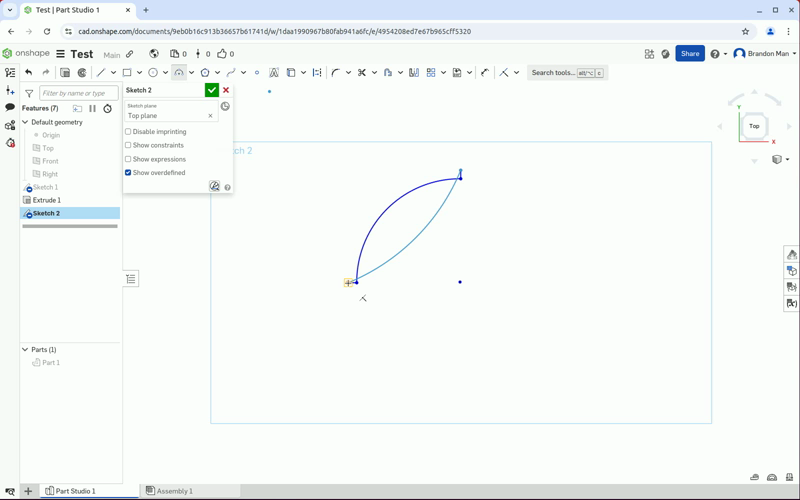
key_down(shift)
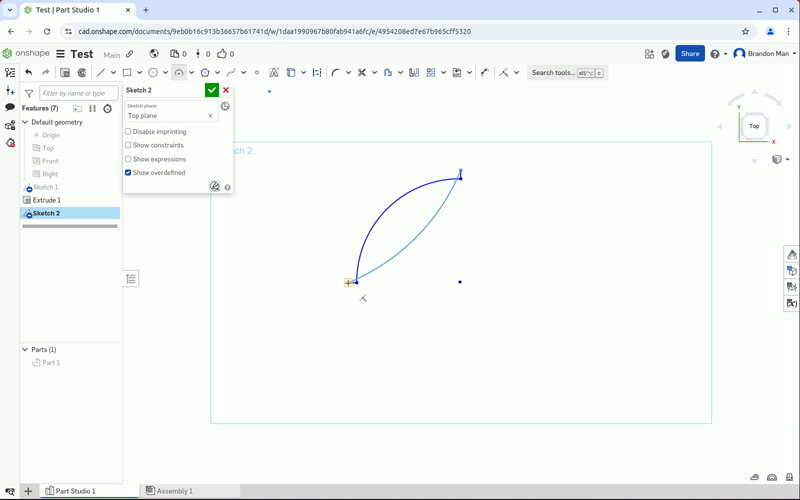
mouse_move(381, 203)
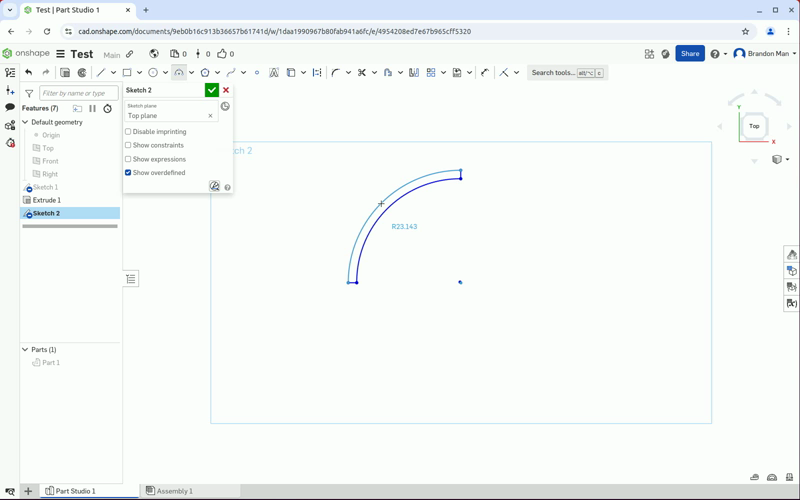
click(381, 203)
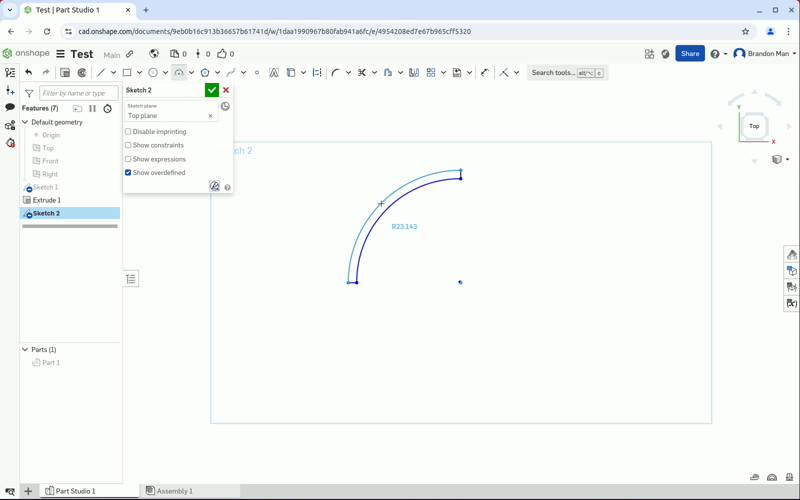
key_up(shift)
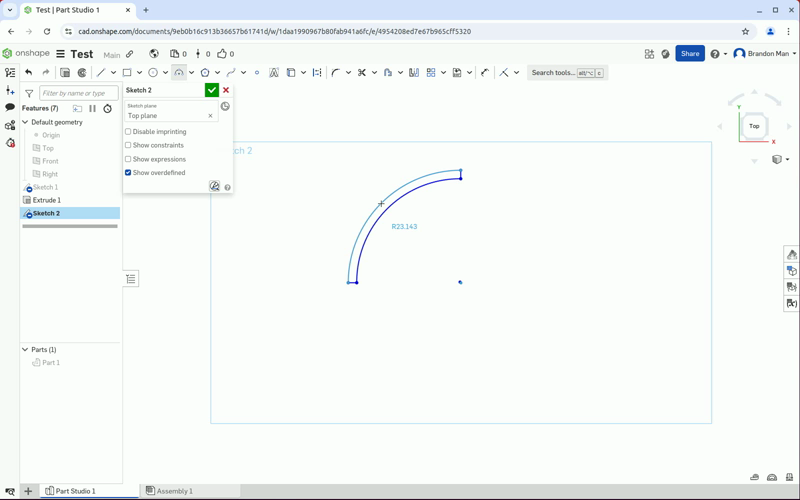
key(esc)
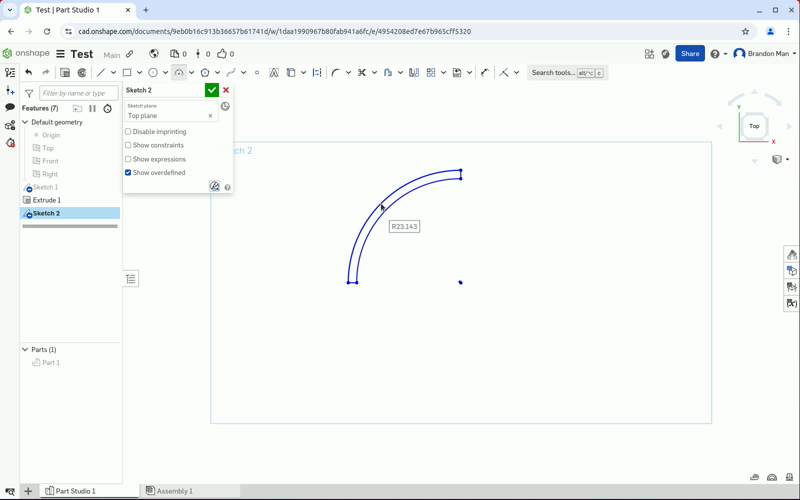
mouse_move(355, 254)
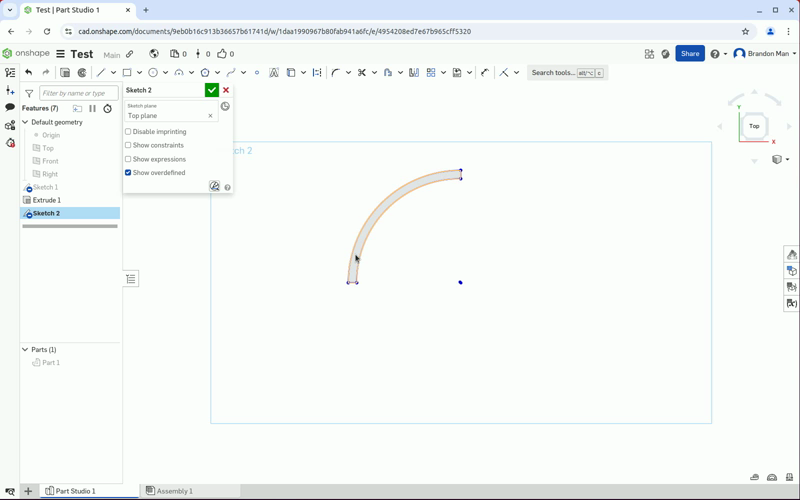
scroll(6)
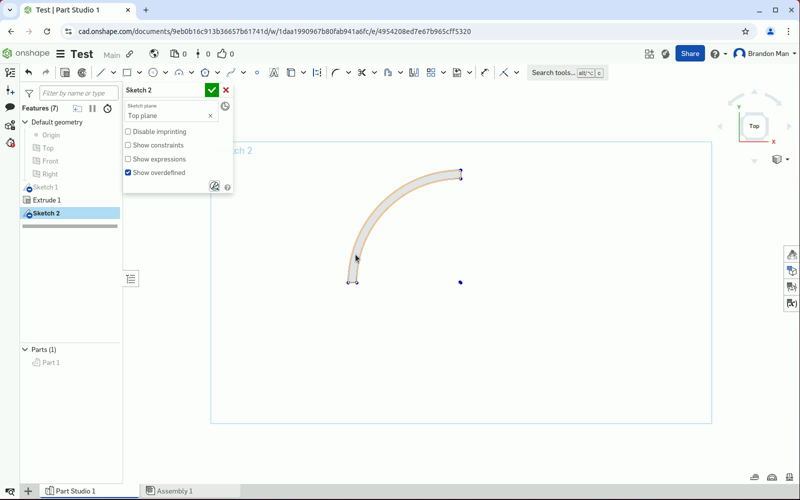
scroll(6)
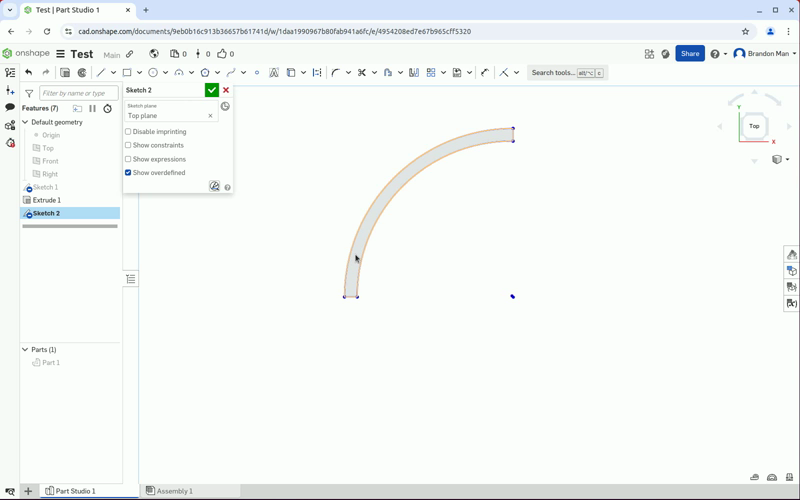
scroll(6)
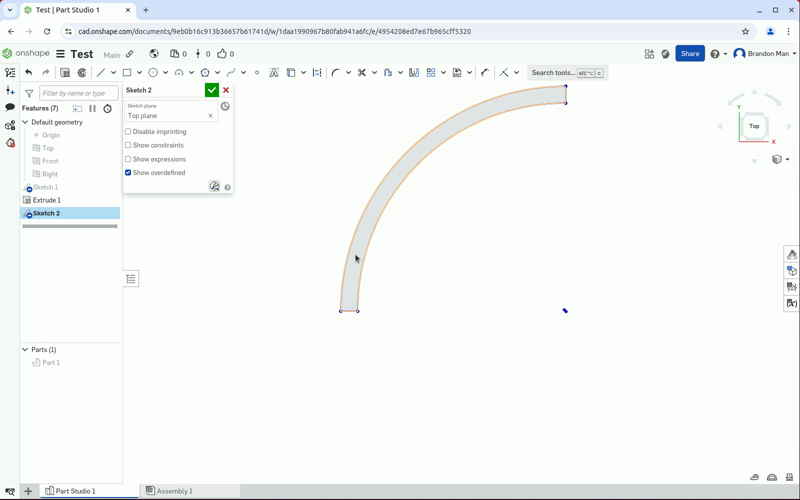
scroll(6)
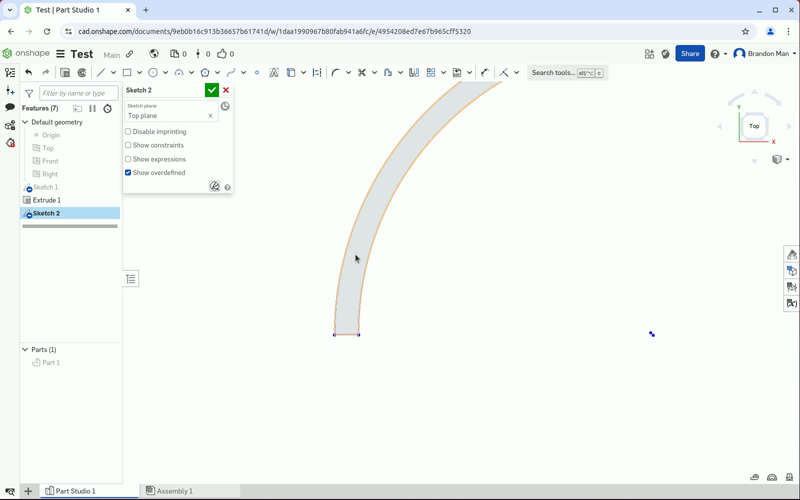
scroll(6)
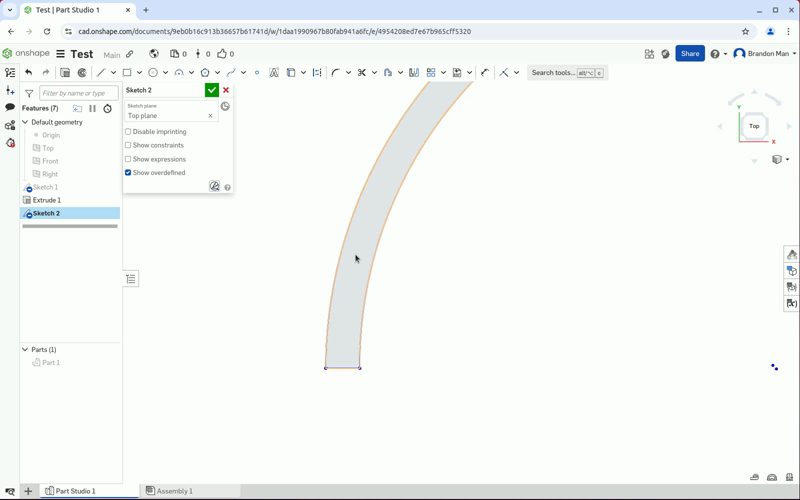
scroll(6)
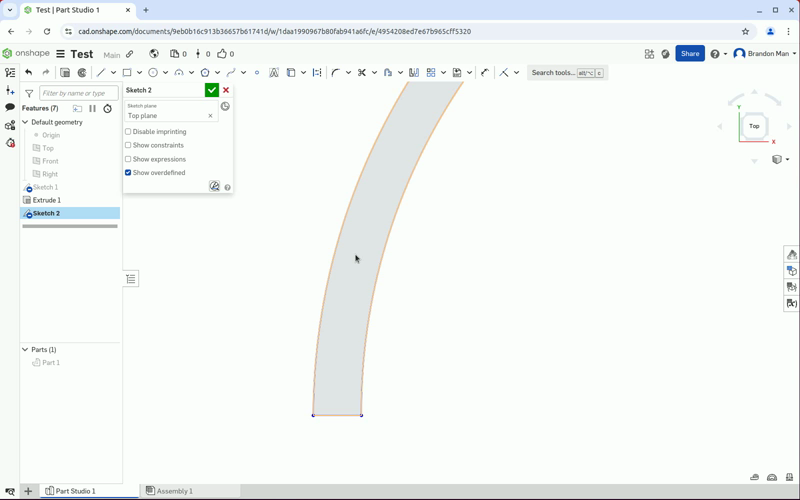
scroll(6)
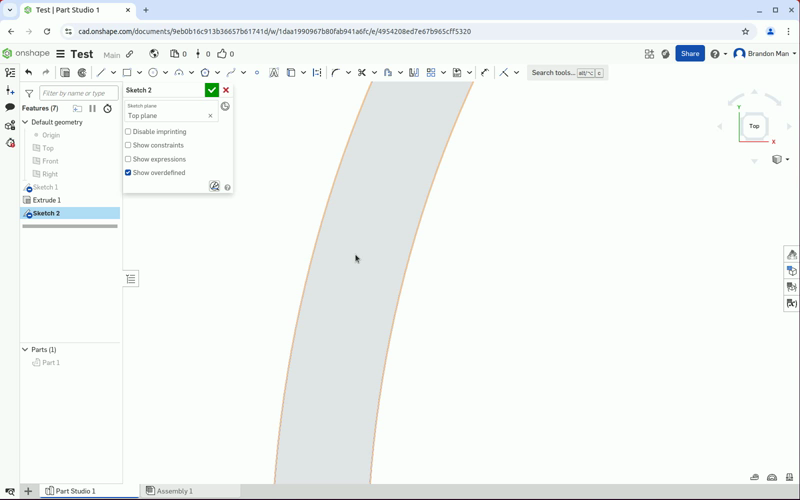
click(355, 254)
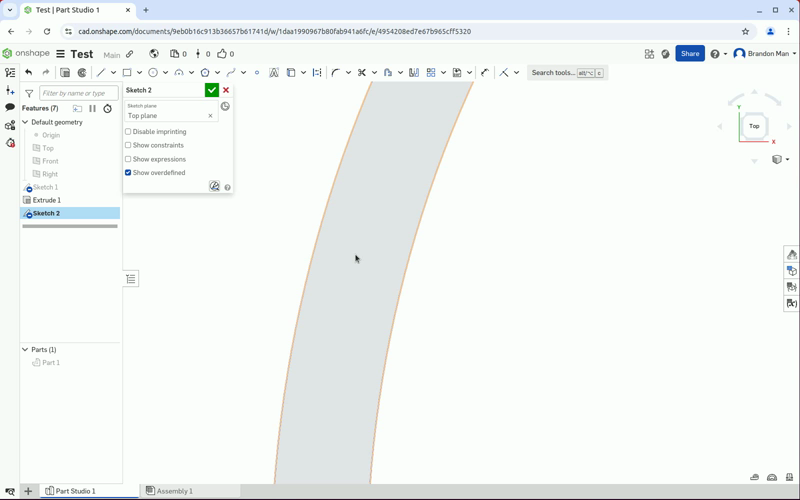
scroll(-6)
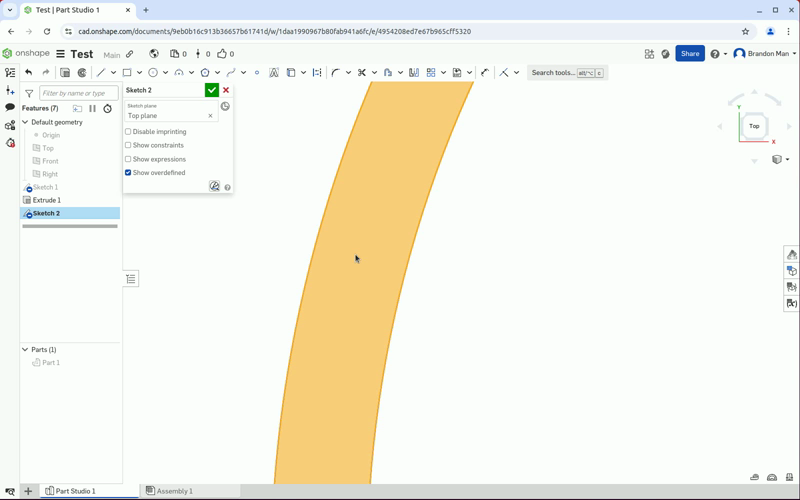
scroll(-6)
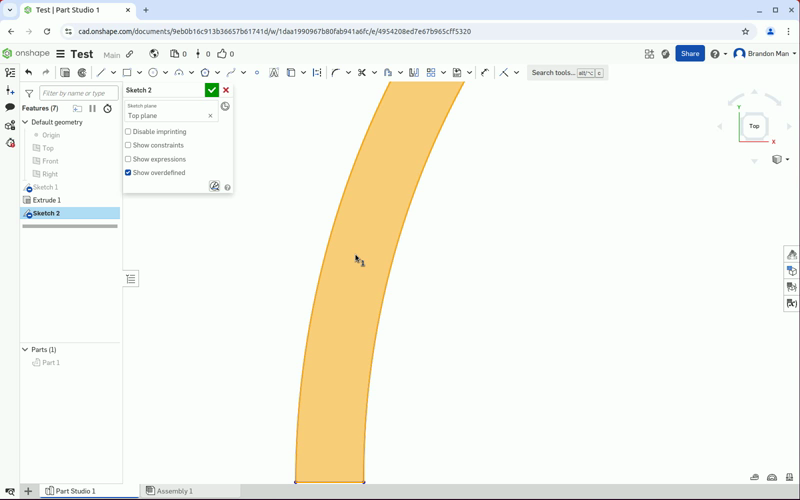
scroll(-6)
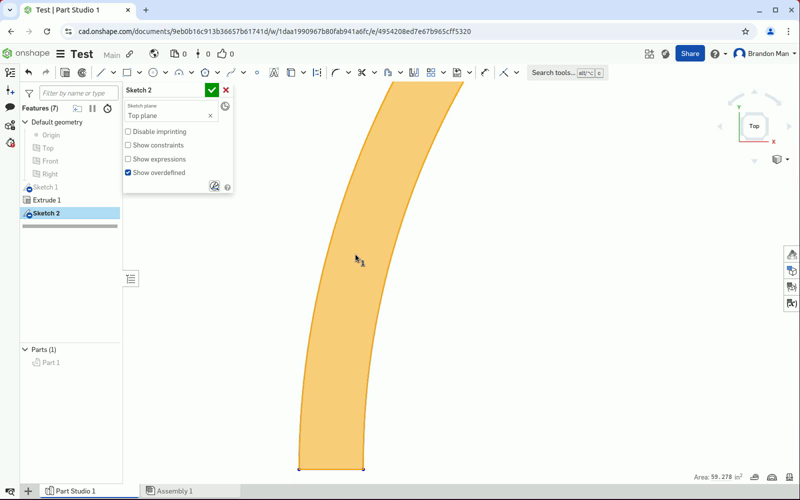
scroll(-6)
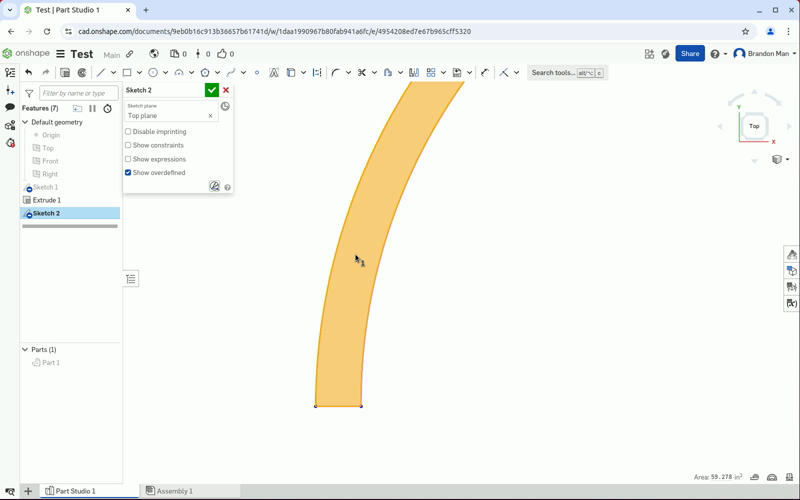
scroll(-6)
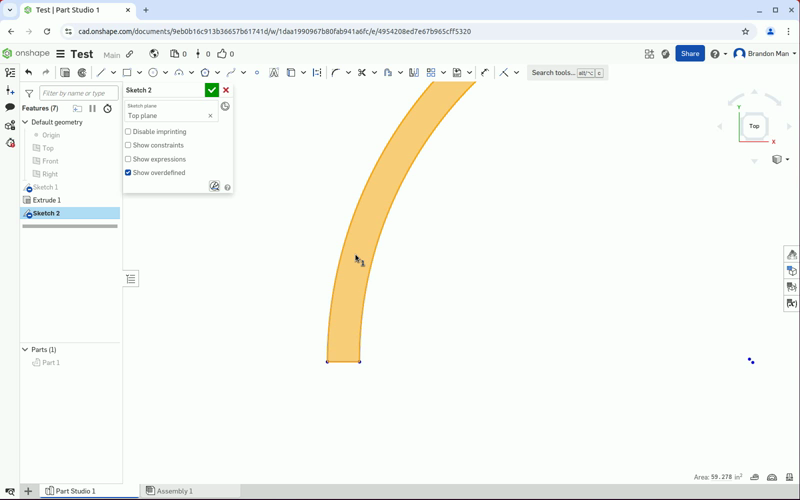
scroll(-6)
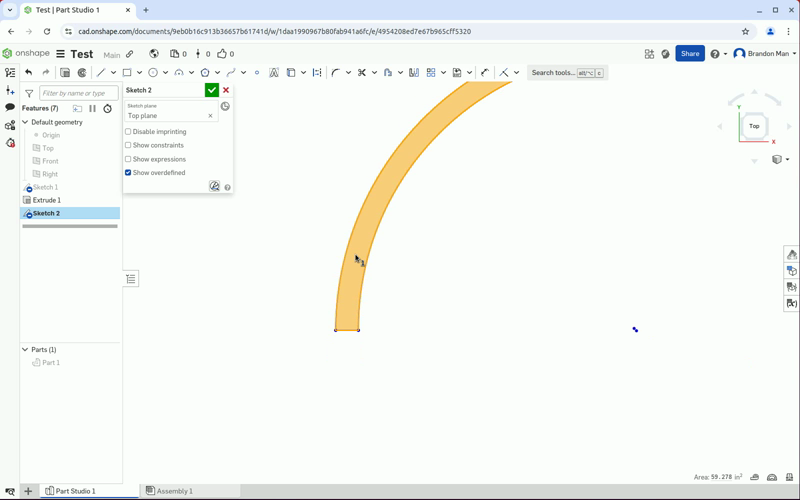
scroll(-6)
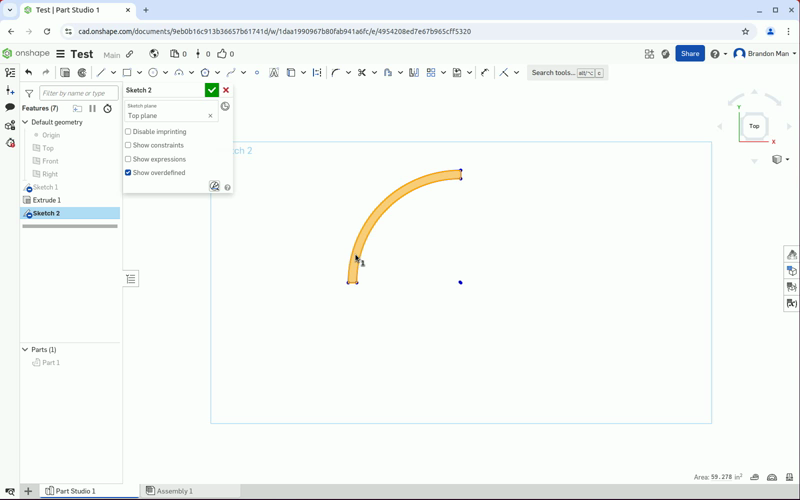
mouse_move(73, 352)
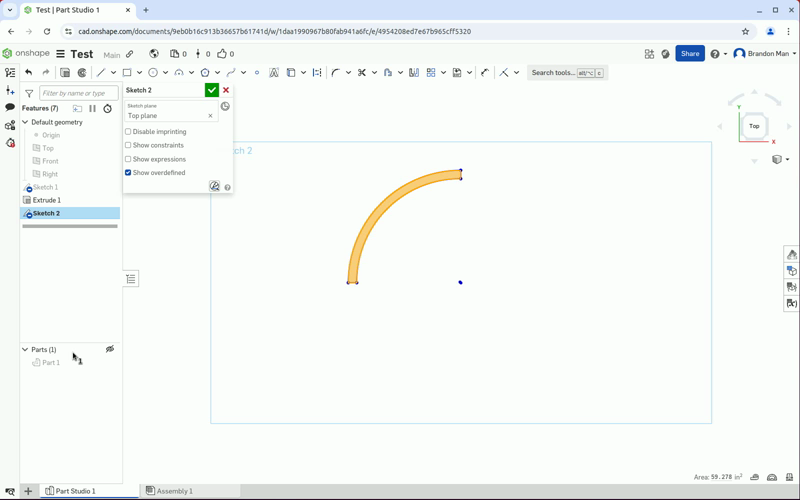
key(shift+y)
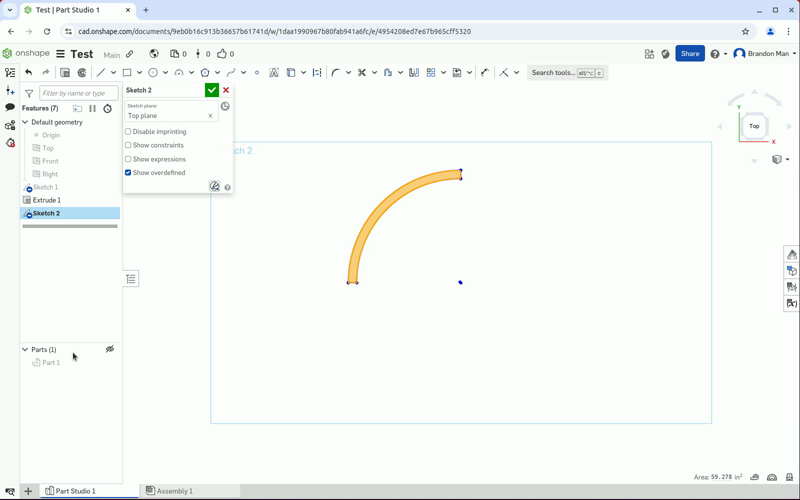
key(shift+e)
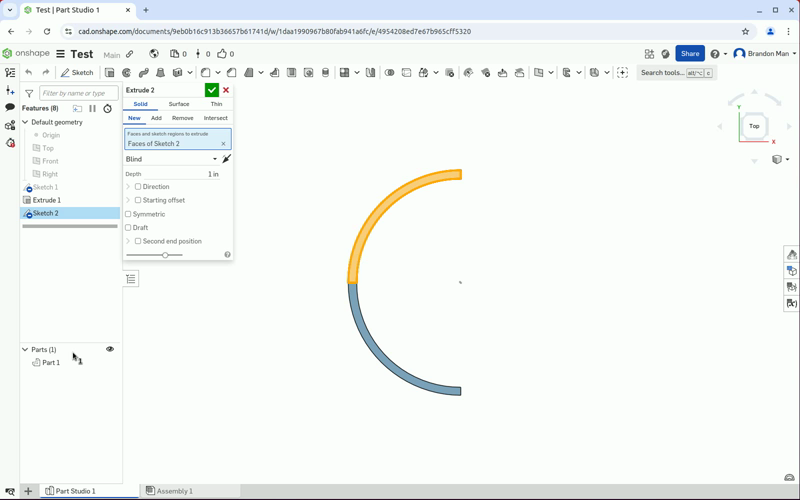
mouse_move(143, 106)
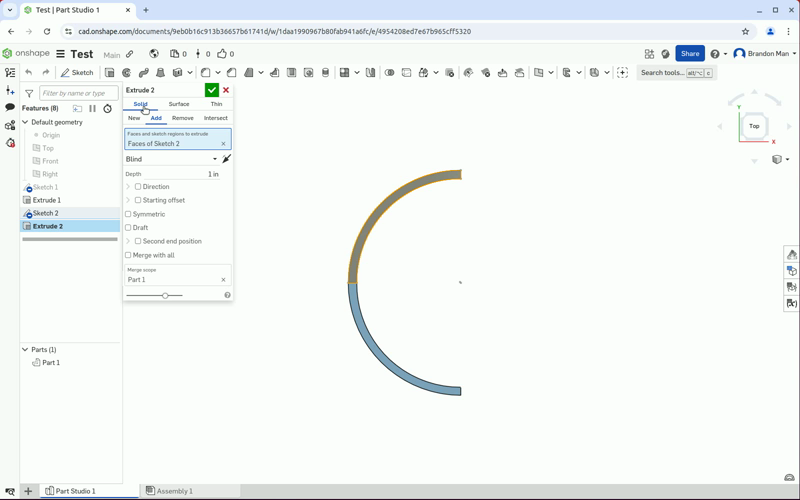
click(143, 106)
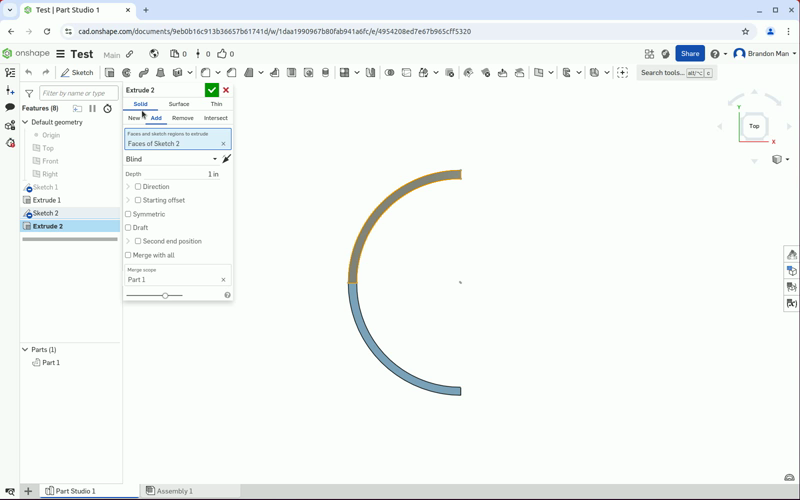
mouse_move(137, 120)
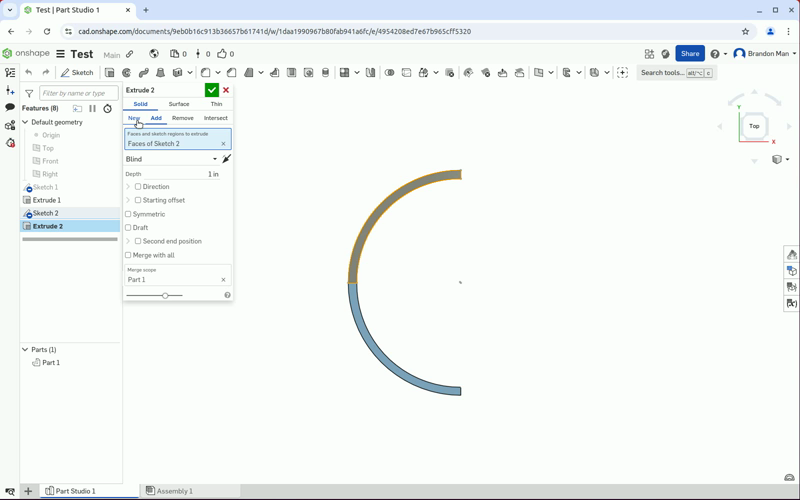
click(137, 120)
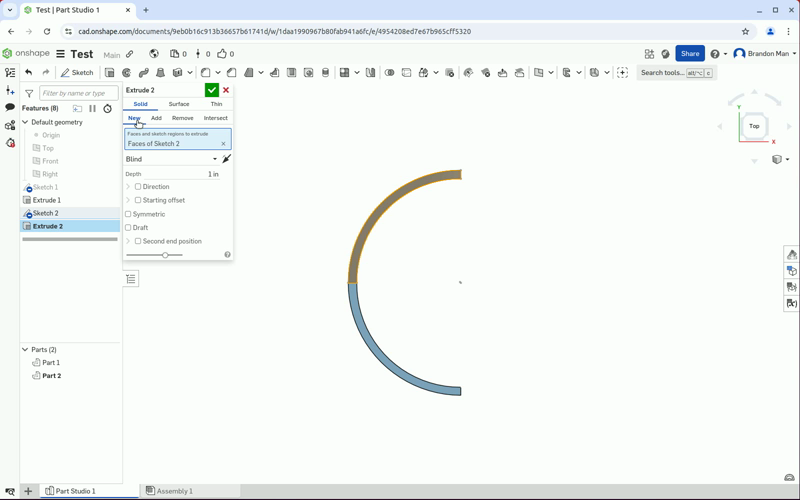
key(tab, 4)
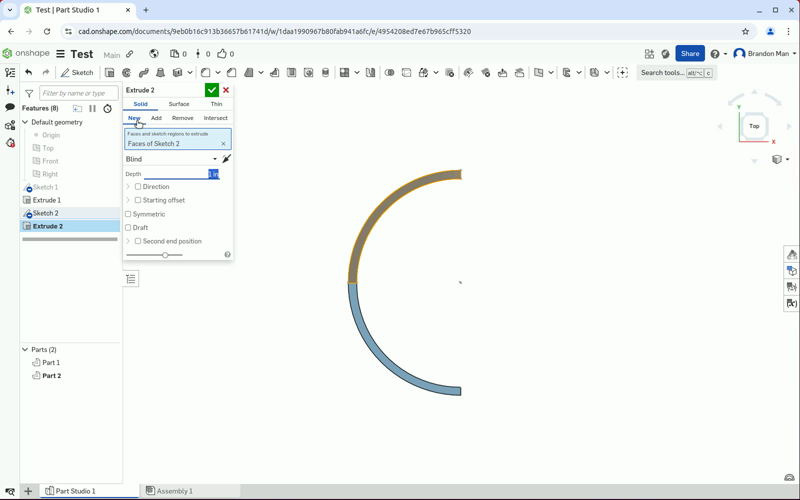
text(0.722)
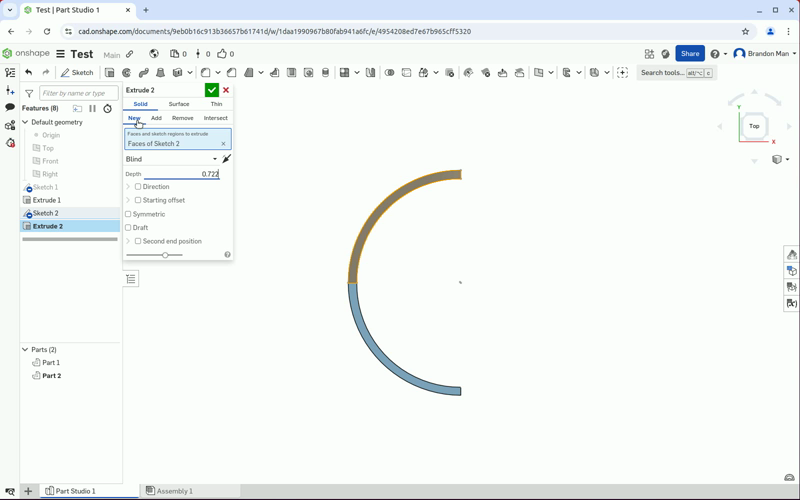
key(enter)
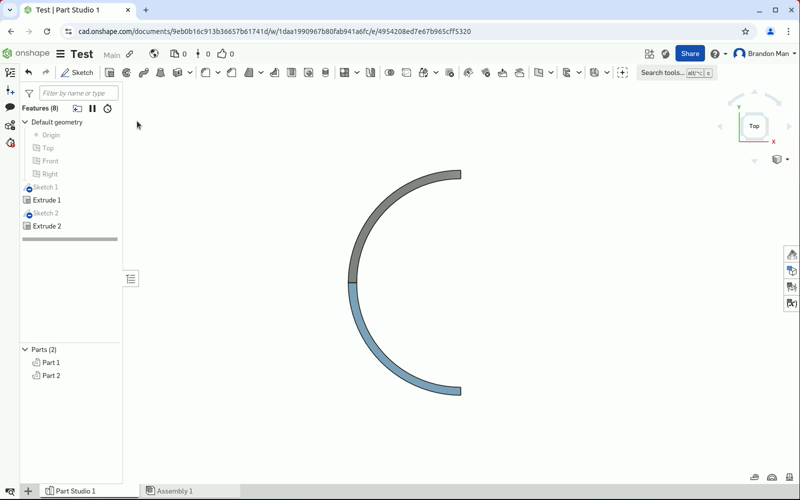
key(shift+h)
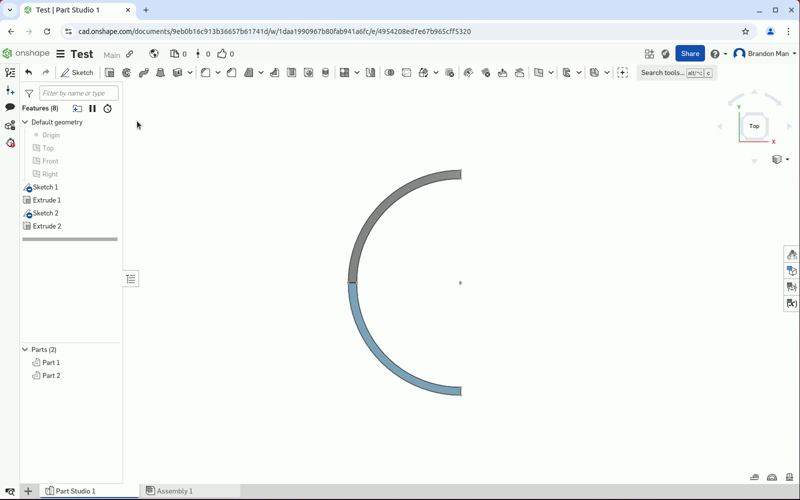
key(shift+h)
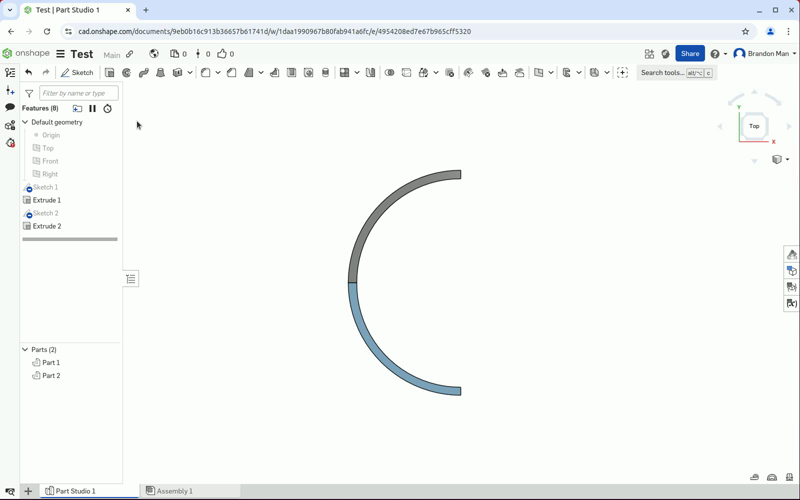
mouse_move(73, 189)
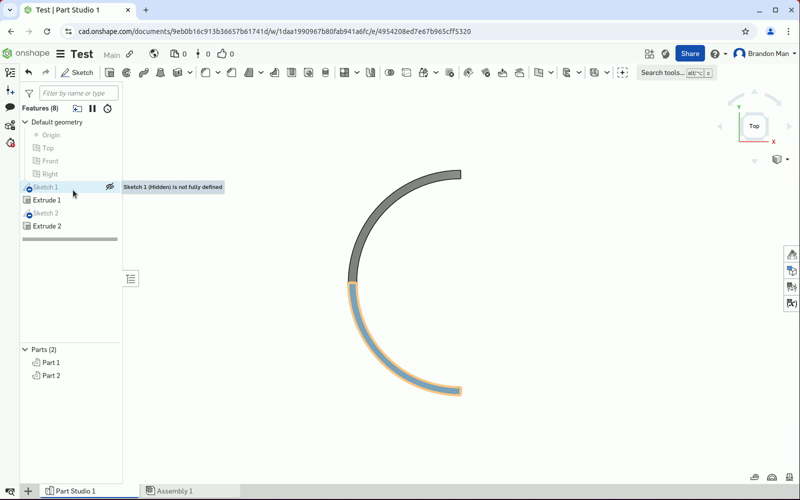
click(73, 189)
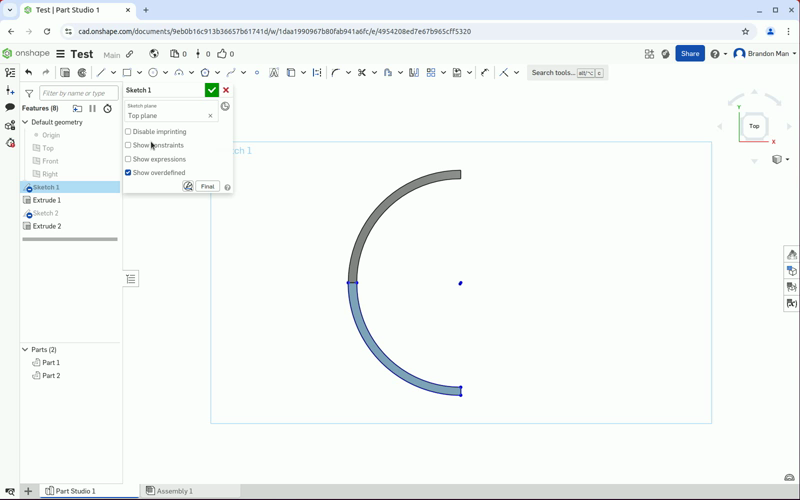
mouse_move(229, 92)
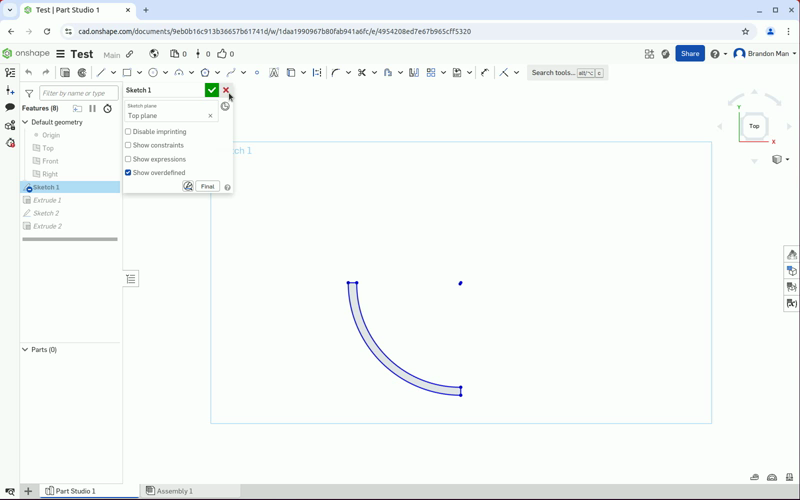
click(229, 92)
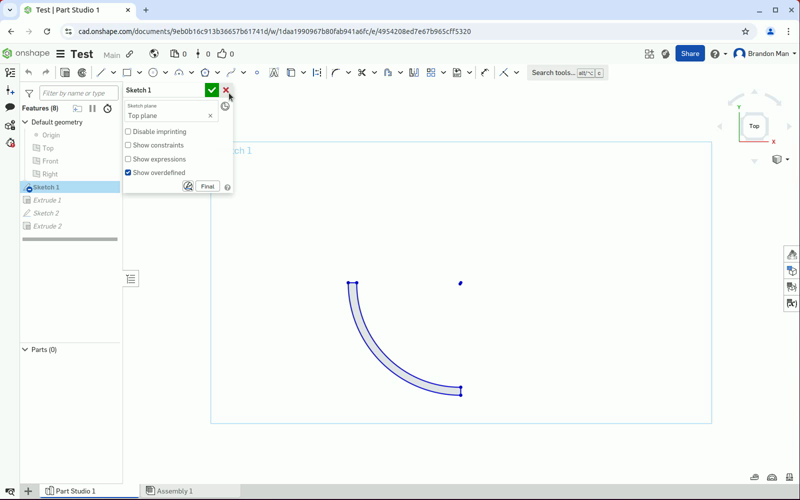
key(shift+s)
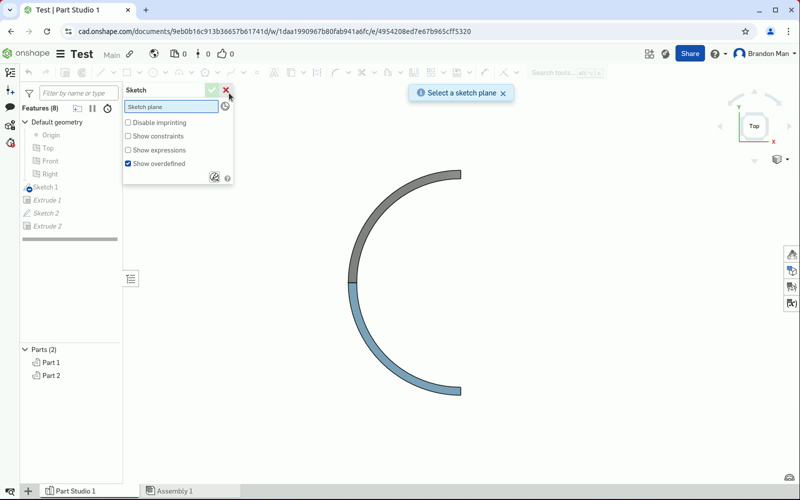
mouse_move(73, 150)
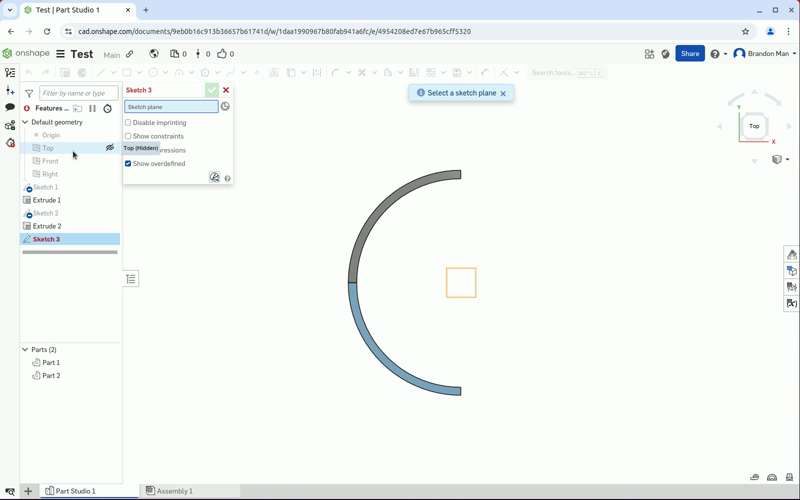
click(73, 150)
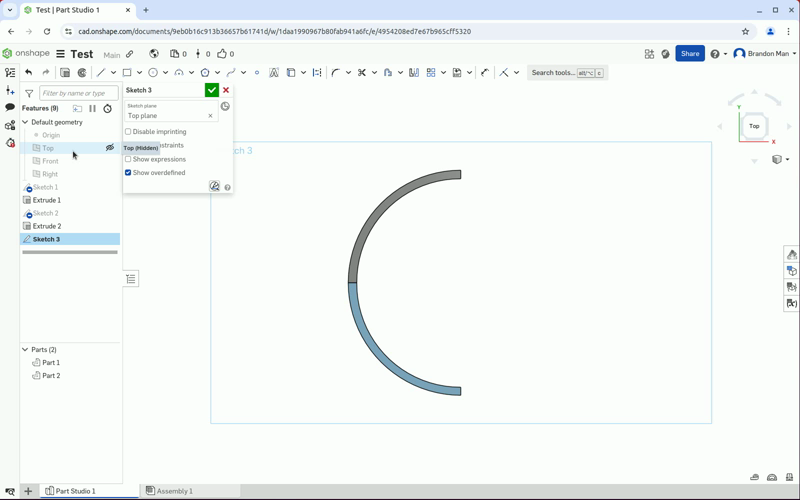
mouse_move(73, 352)
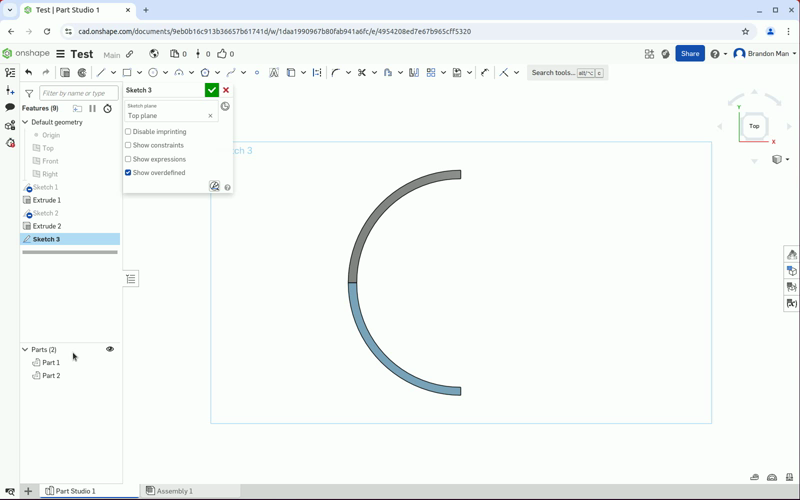
key(y)
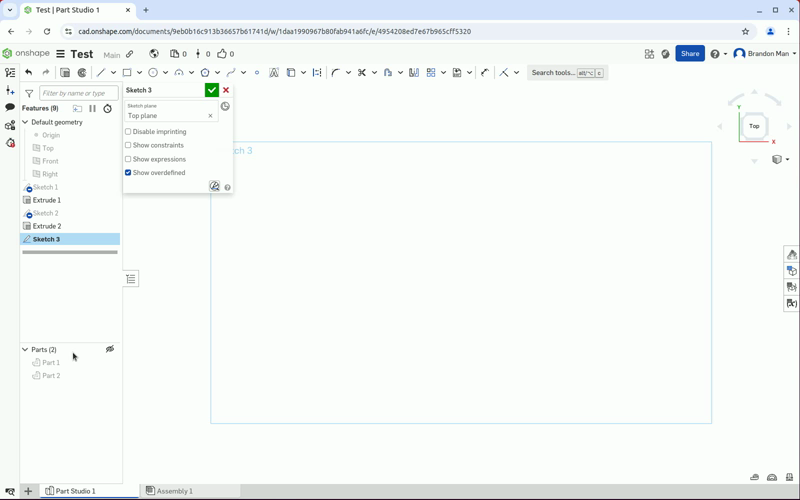
key(a)
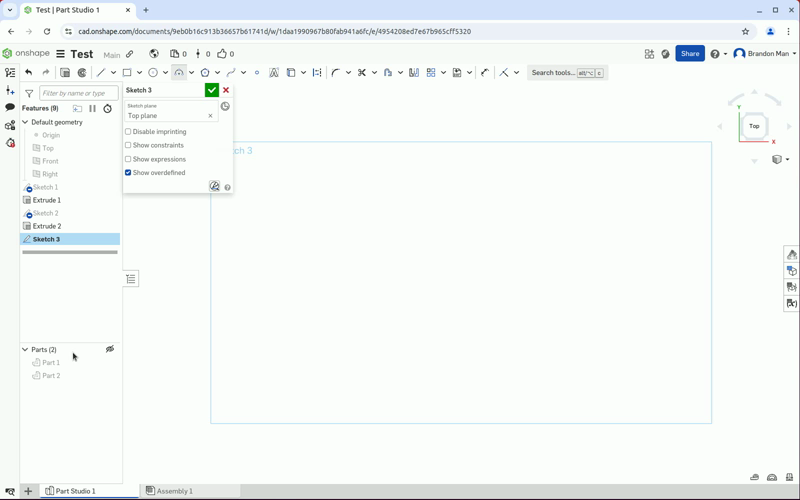
key_down(shift)
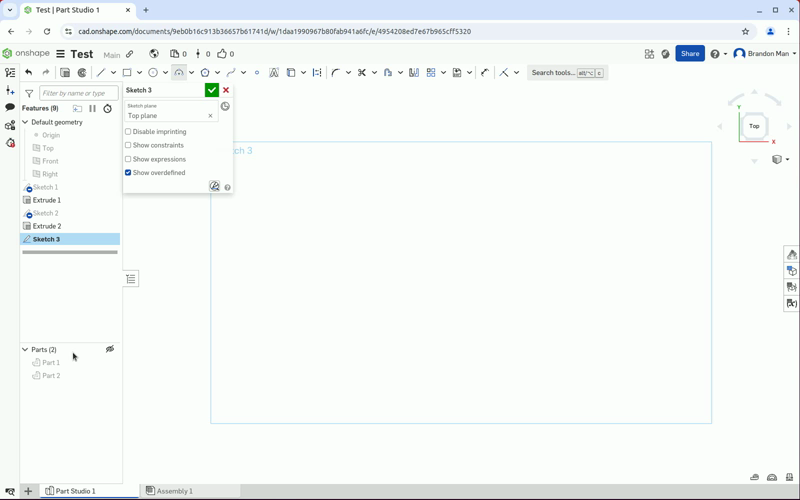
mouse_move(460, 178)
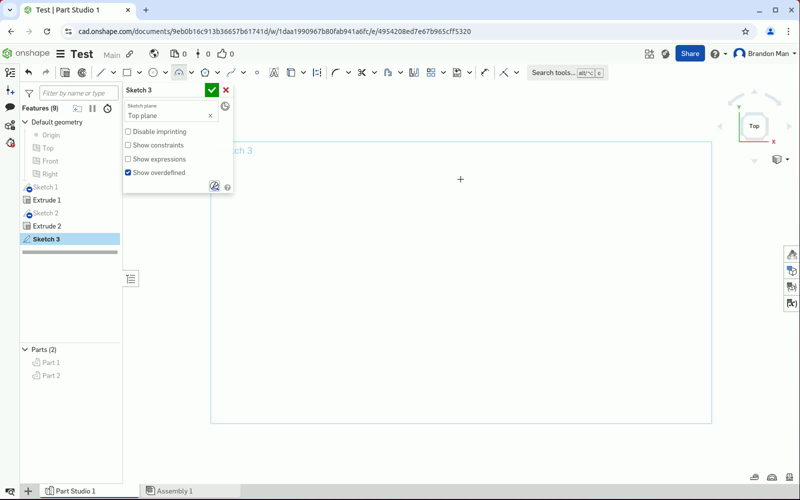
click(460, 178)
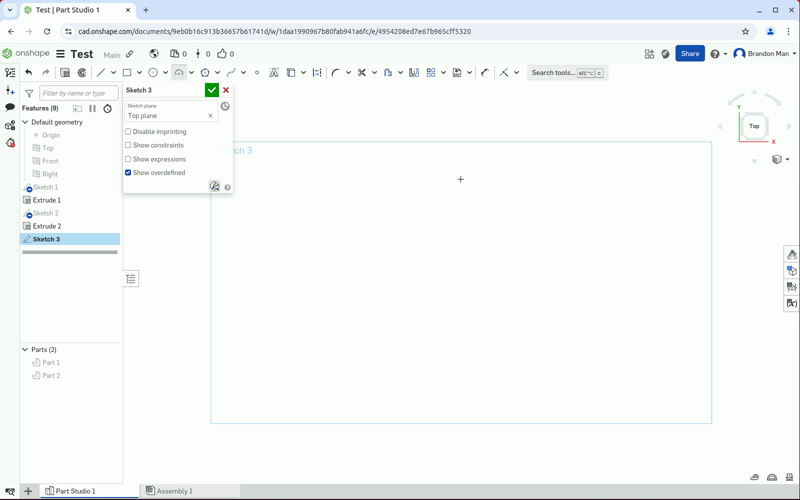
key_up(shift)
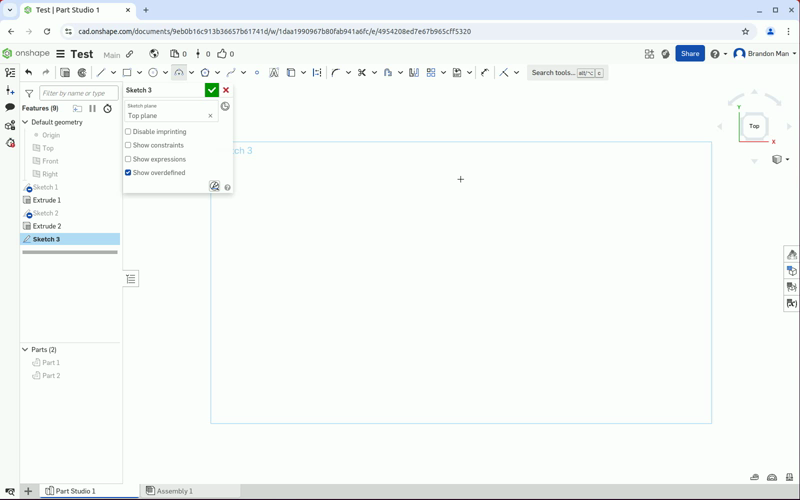
key_down(shift)
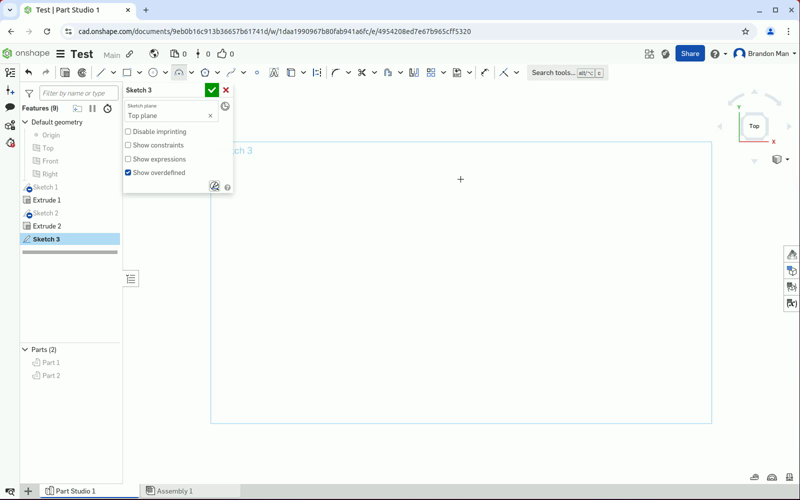
mouse_move(564, 282)
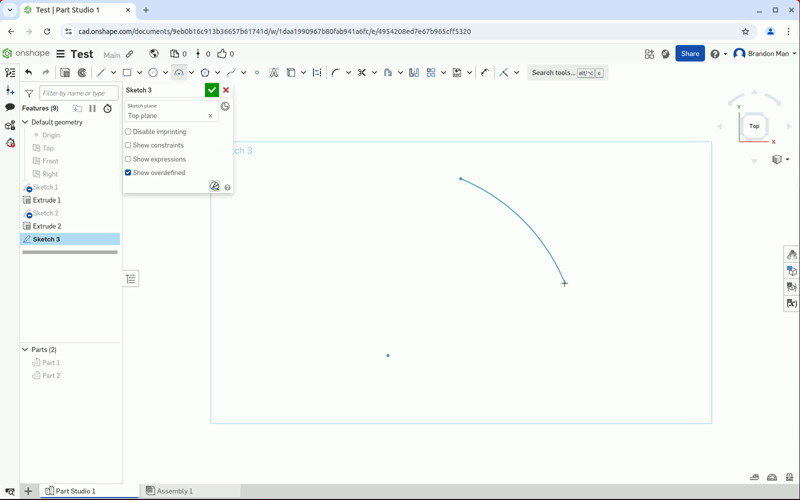
click(564, 282)
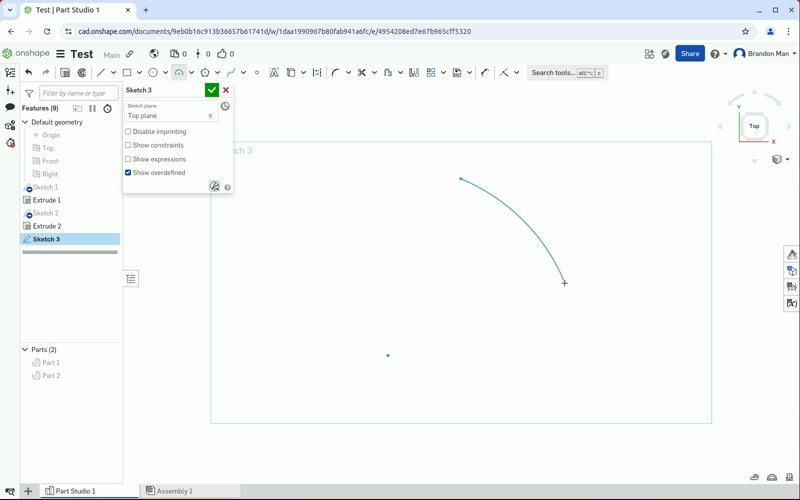
mouse_move(534, 209)
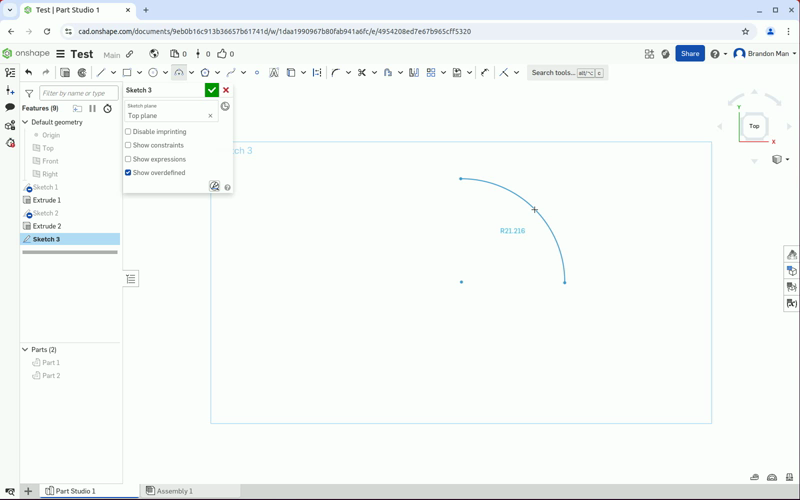
click(534, 209)
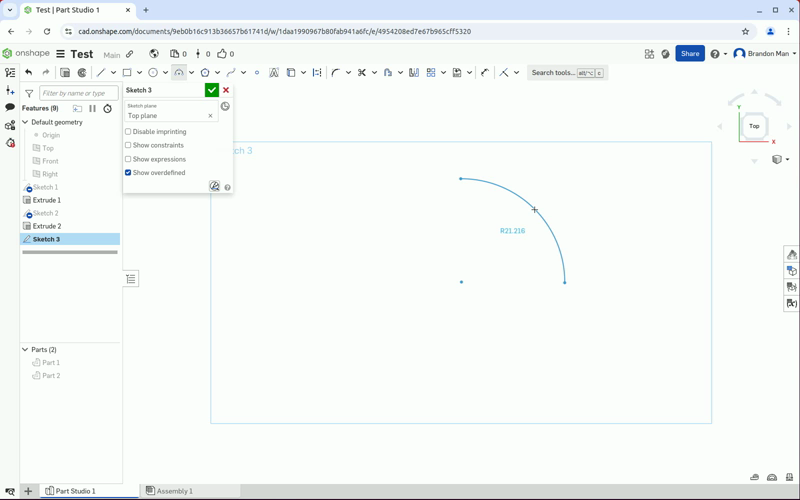
key_up(shift)
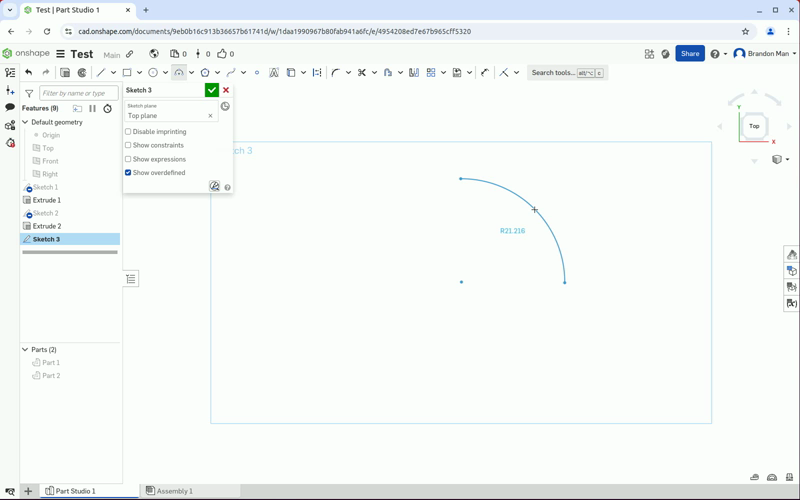
key(esc)
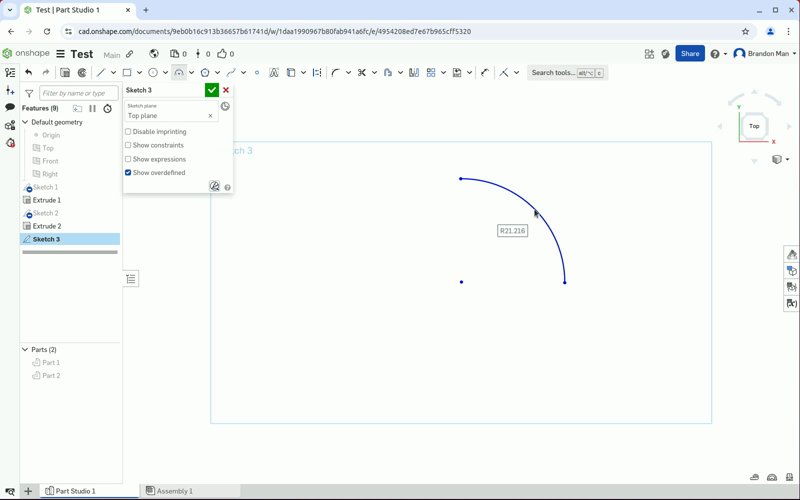
key(l)
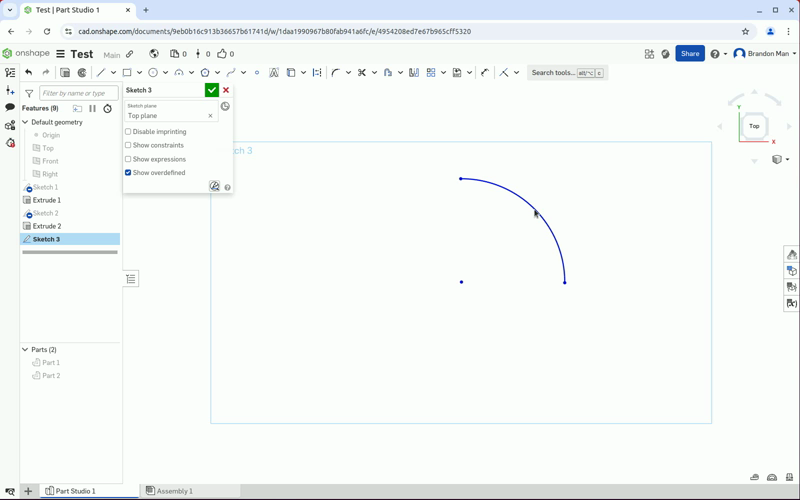
mouse_move(564, 282)
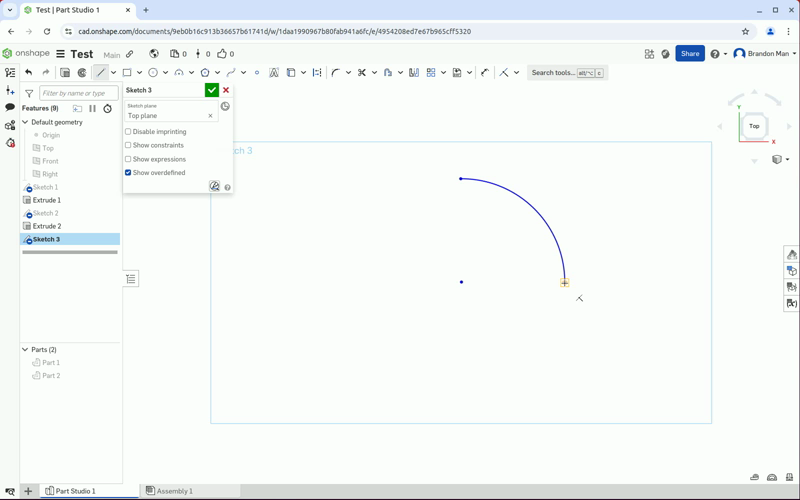
click(564, 282)
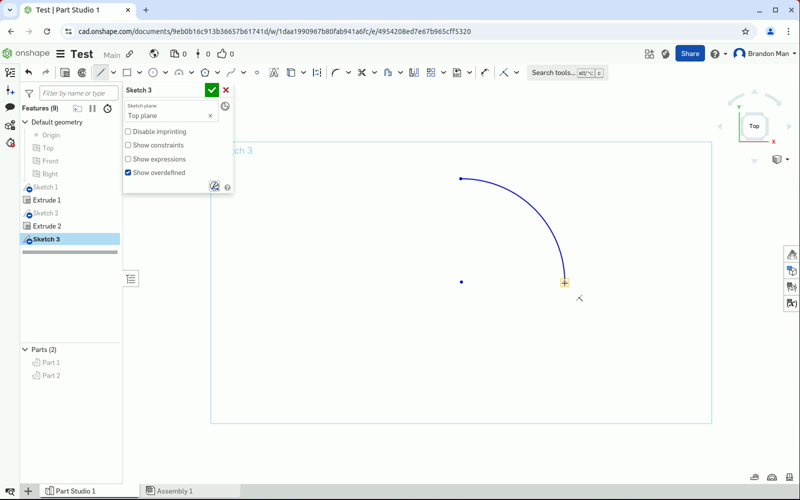
key_down(shift)
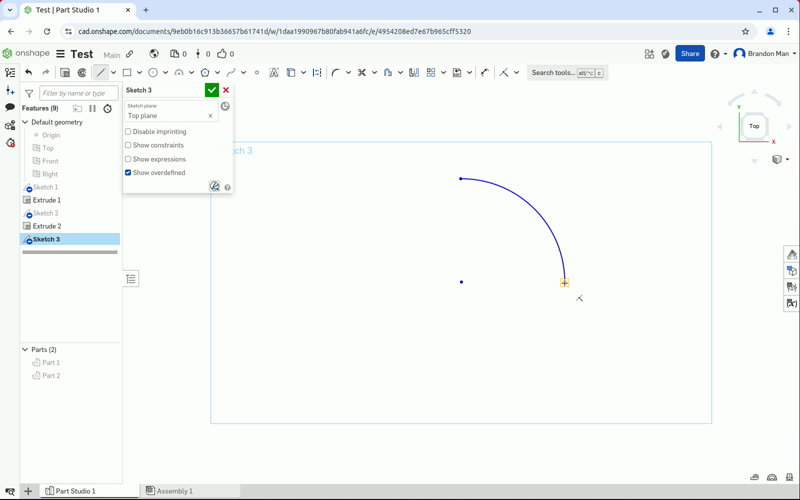
mouse_move(589, 282)
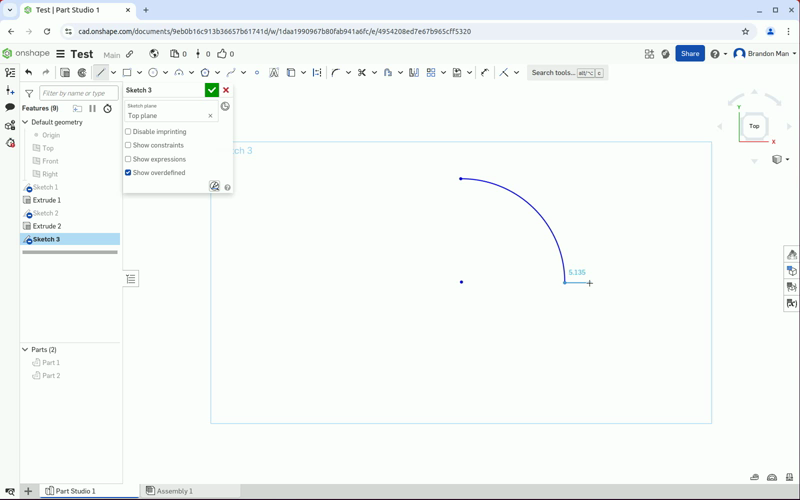
mouse_move(573, 282)
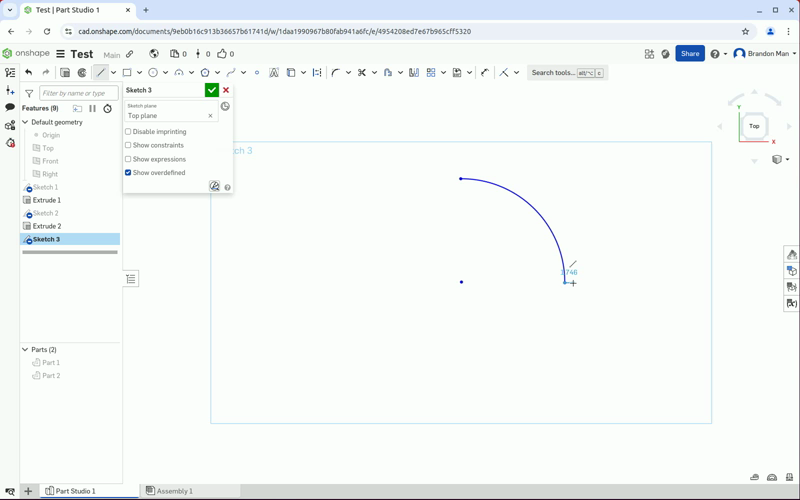
click(573, 282)
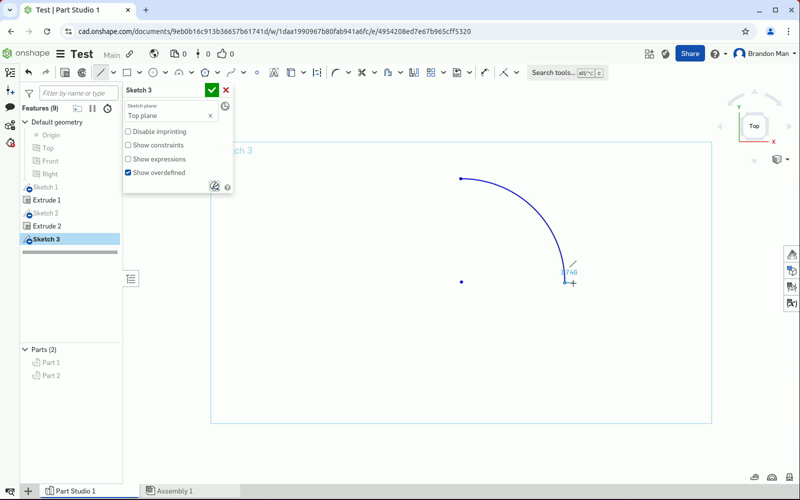
key_up(shift)
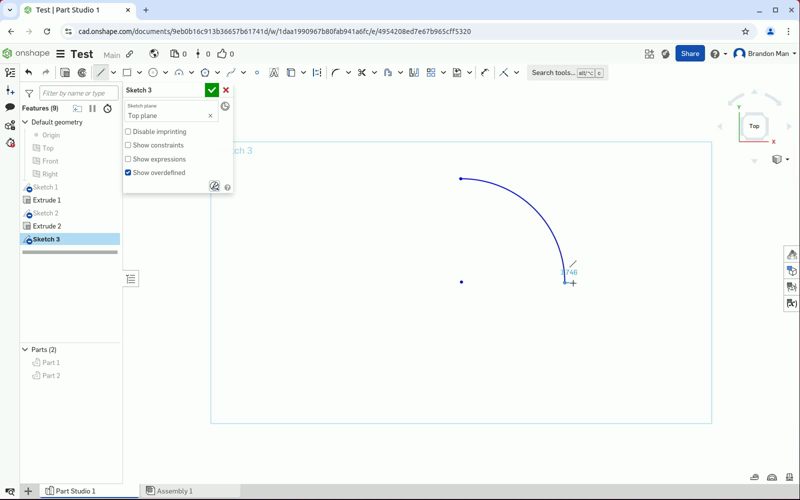
key(esc)
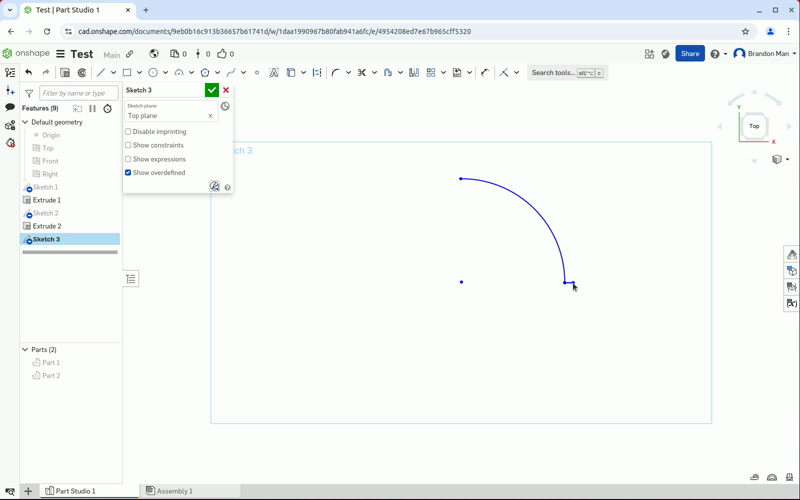
key(a)
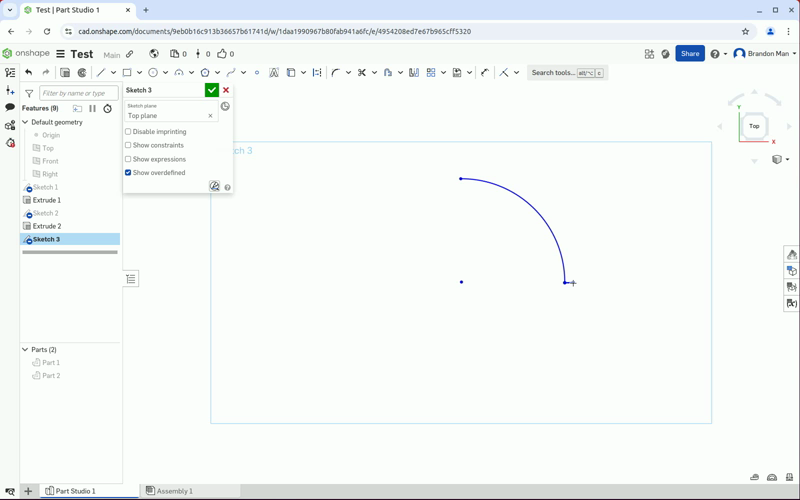
mouse_move(573, 282)
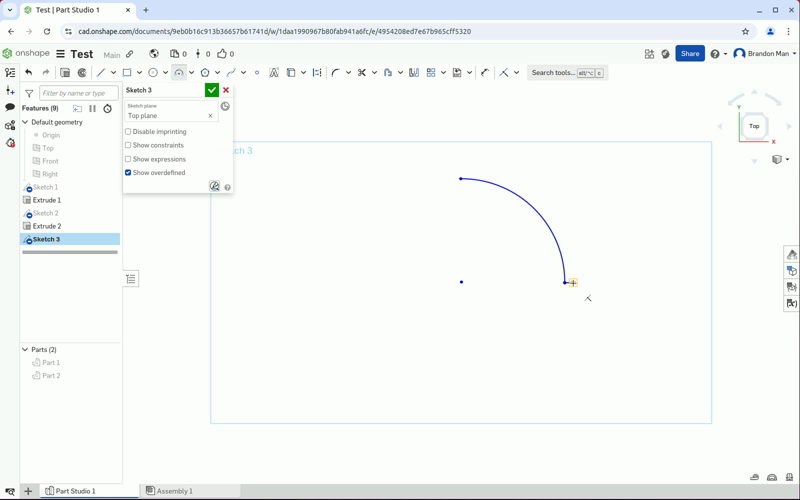
click(573, 282)
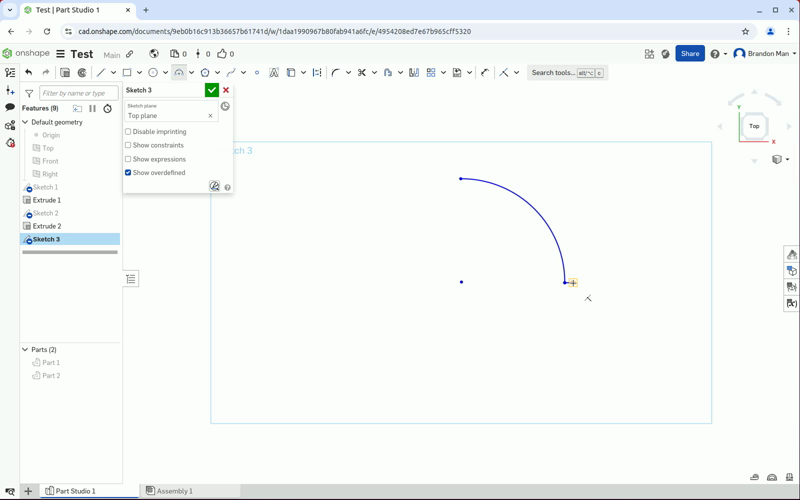
key_down(shift)
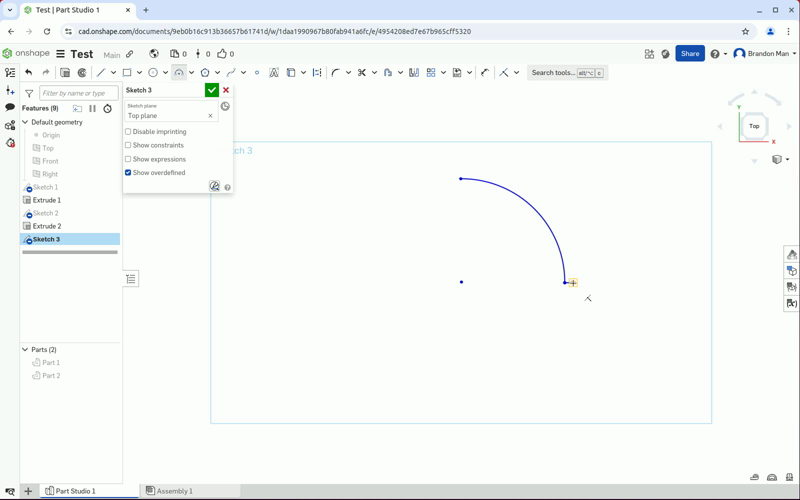
mouse_move(460, 170)
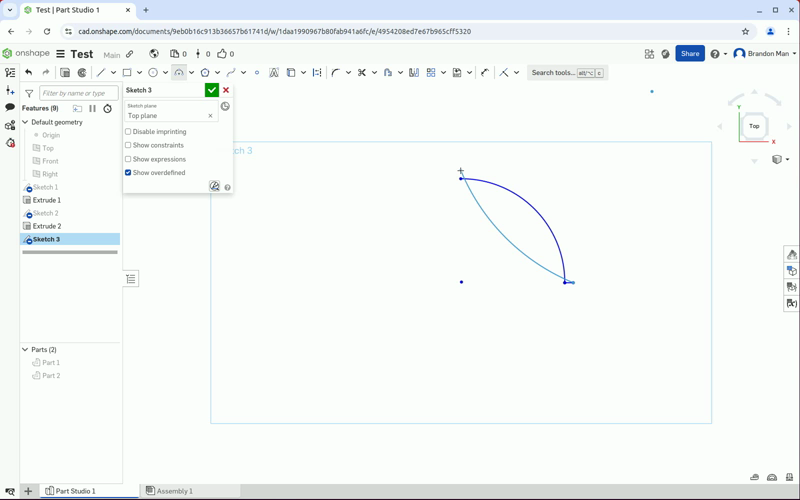
click(460, 170)
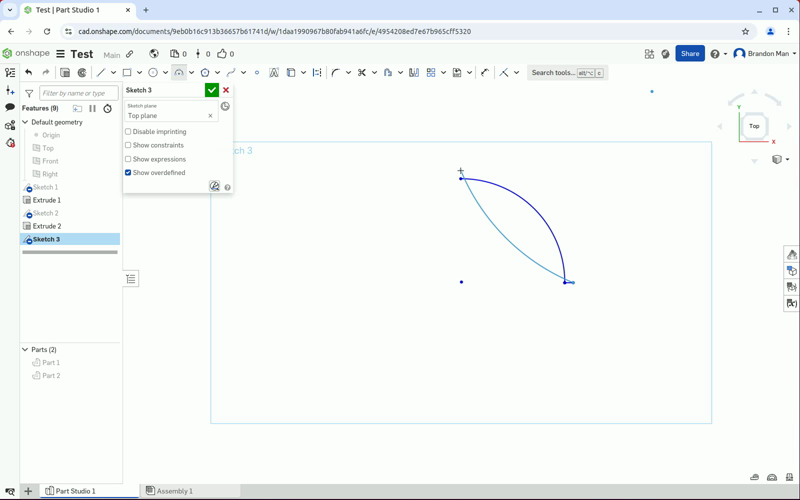
mouse_move(540, 203)
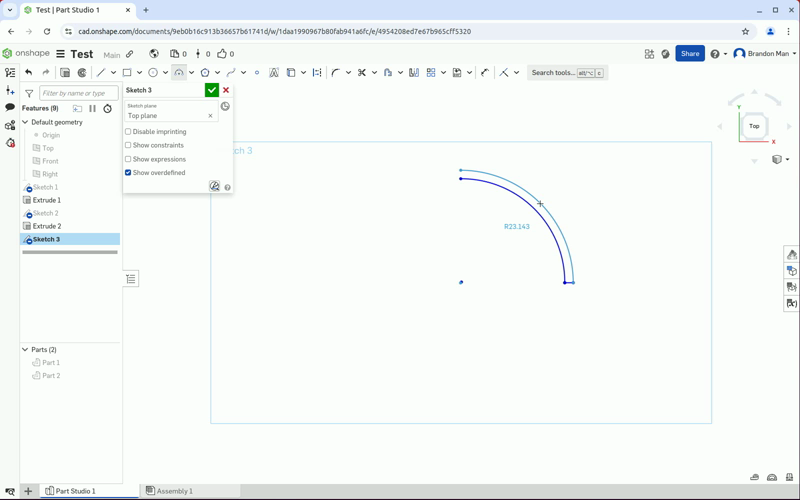
click(540, 203)
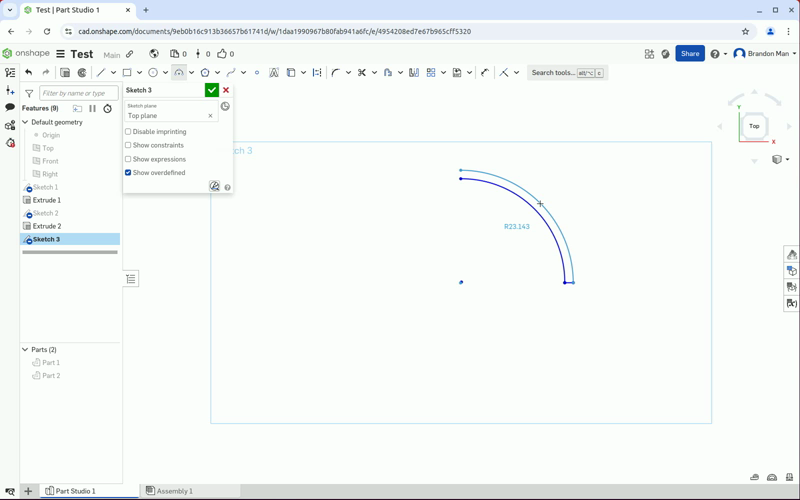
key_up(shift)
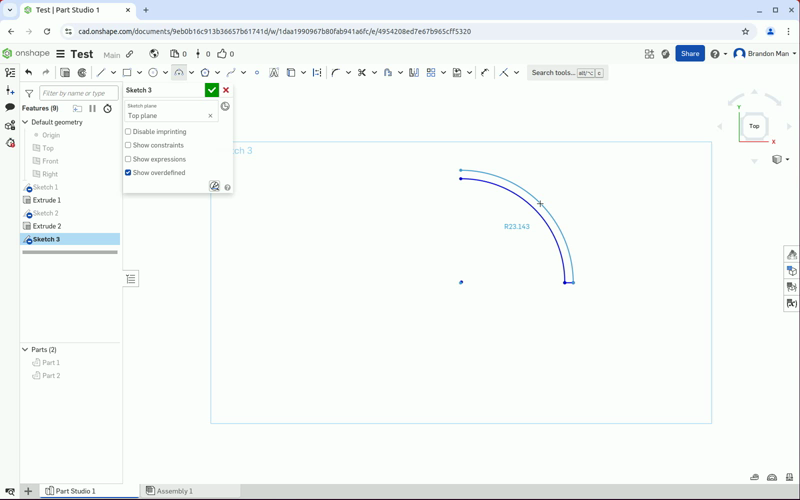
key(esc)
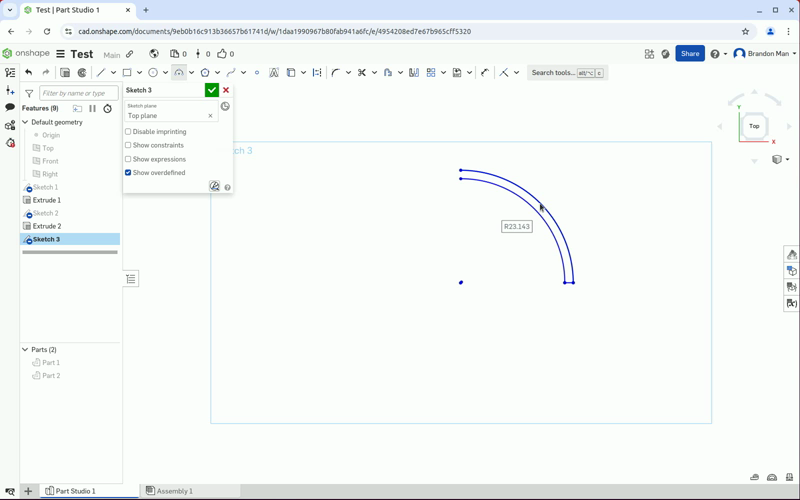
key(l)
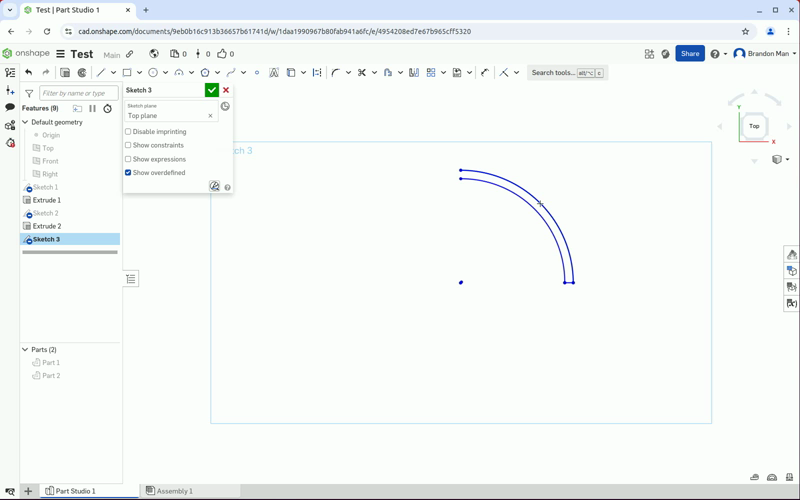
mouse_move(460, 170)
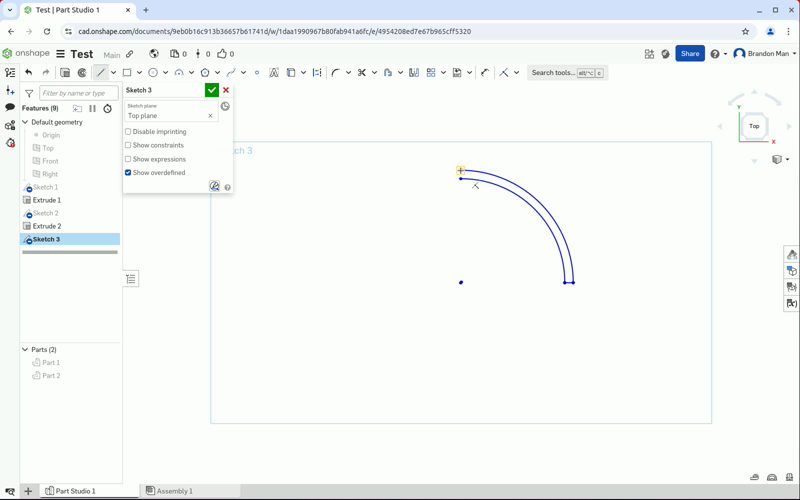
click(460, 170)
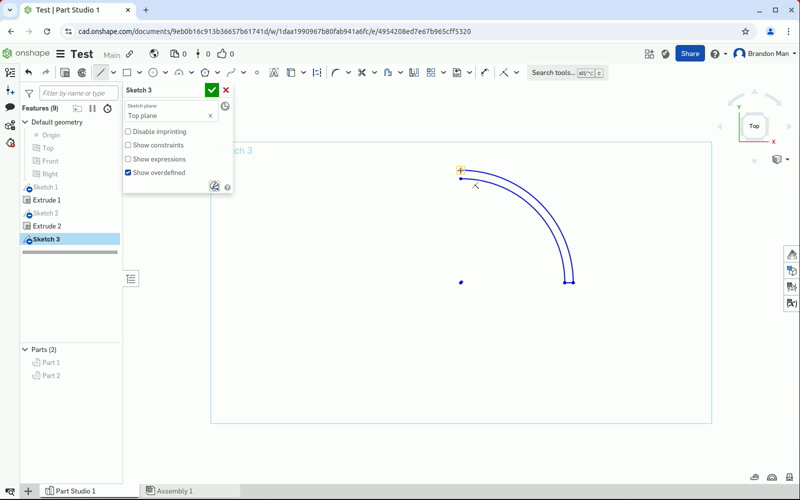
mouse_move(490, 170)
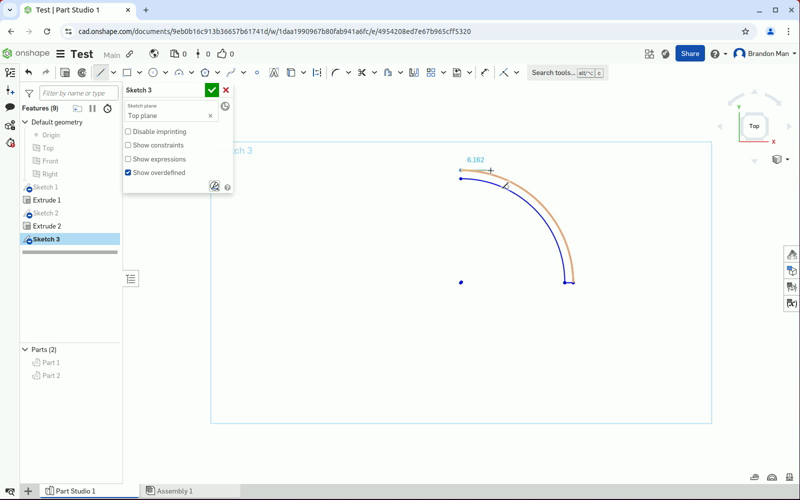
key_down(shift)
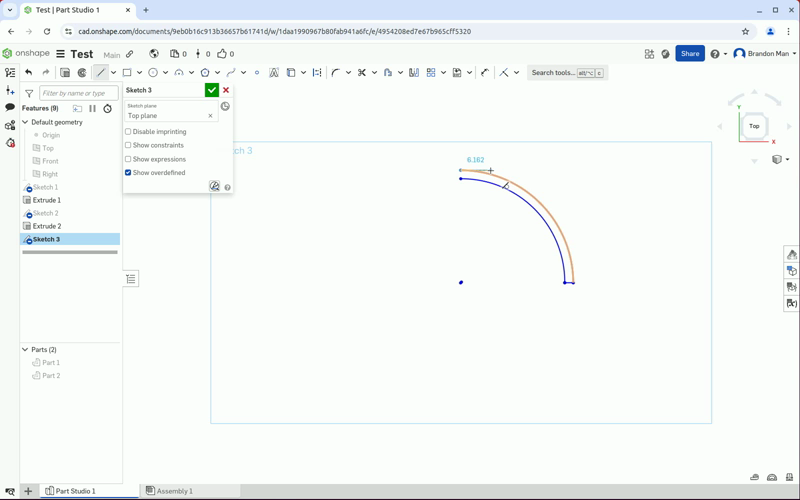
mouse_move(460, 178)
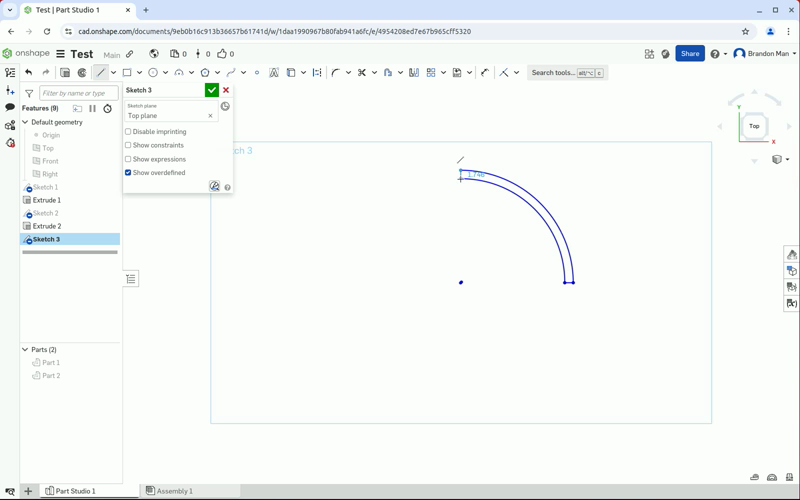
key_up(shift)
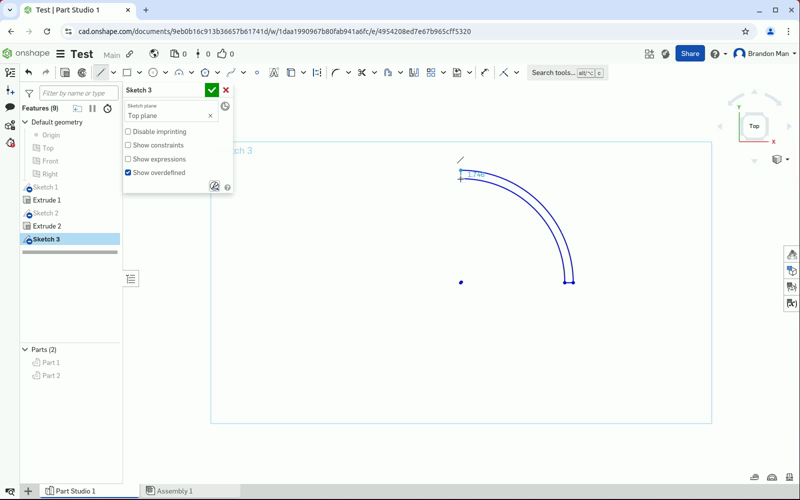
click(460, 178)
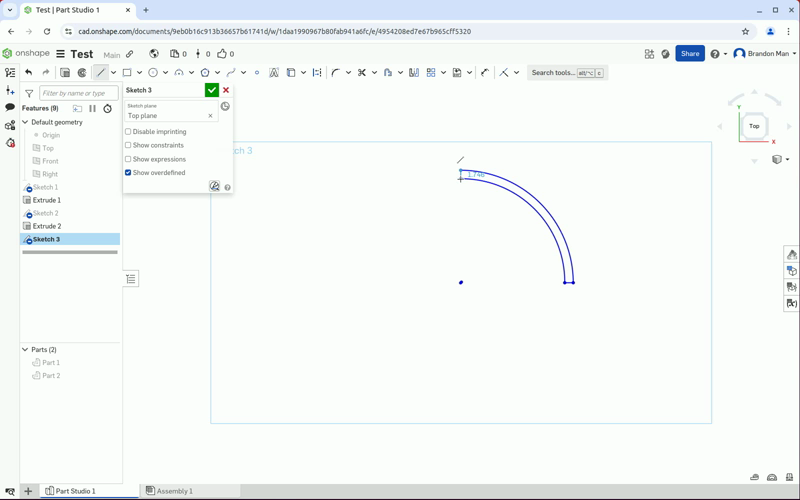
key(esc)
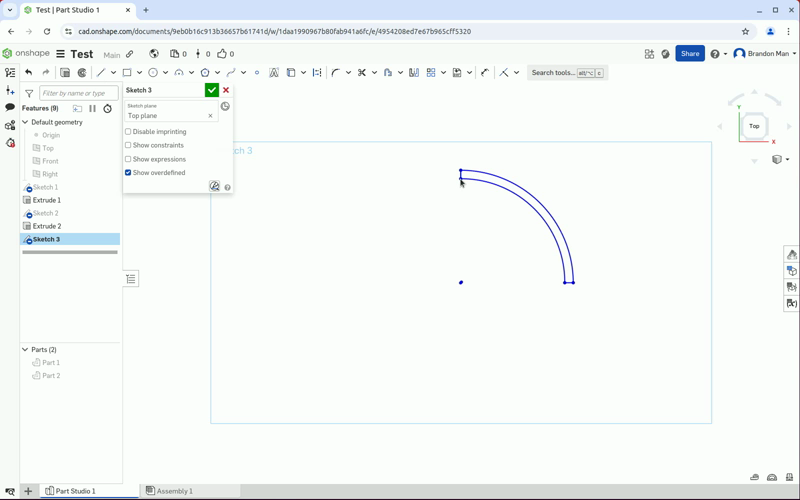
mouse_move(529, 202)
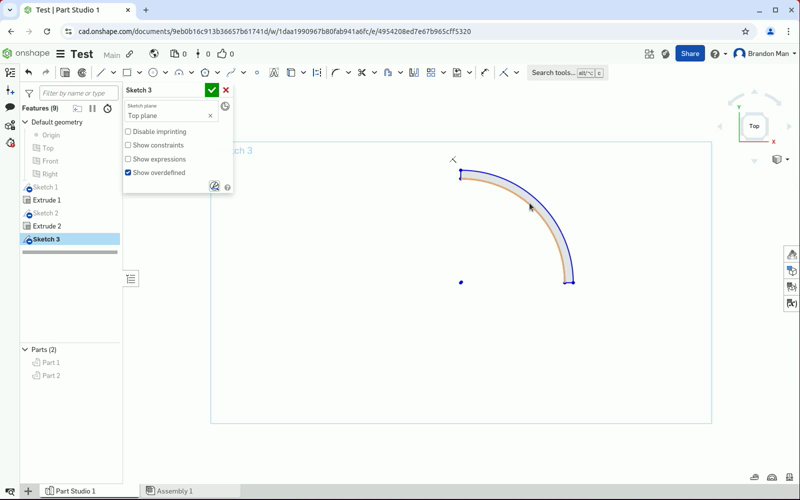
scroll(6)
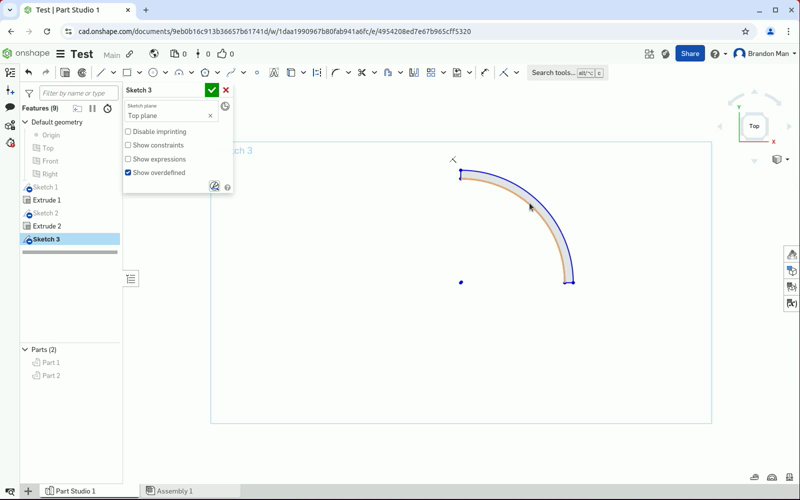
scroll(6)
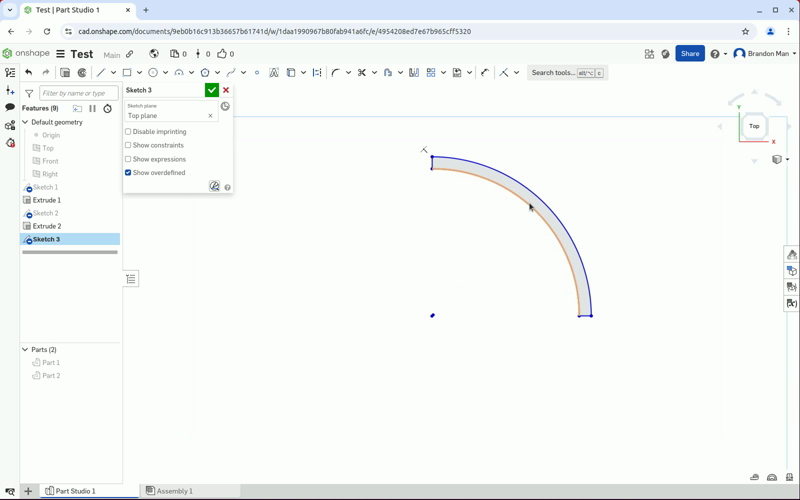
scroll(6)
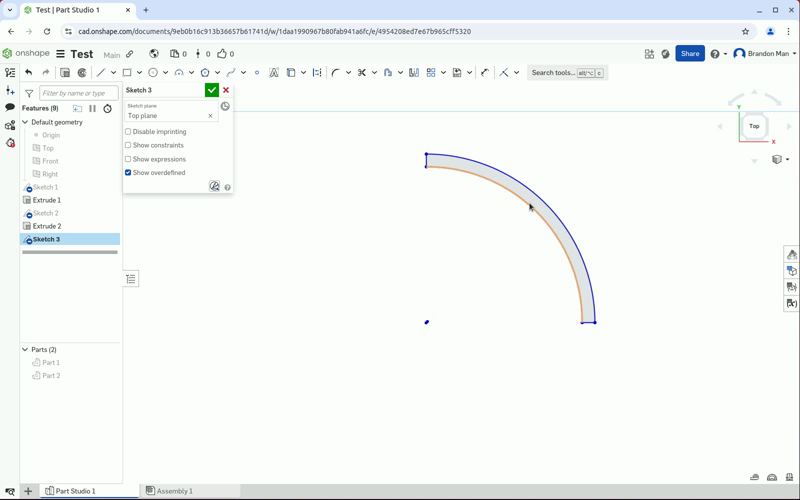
scroll(6)
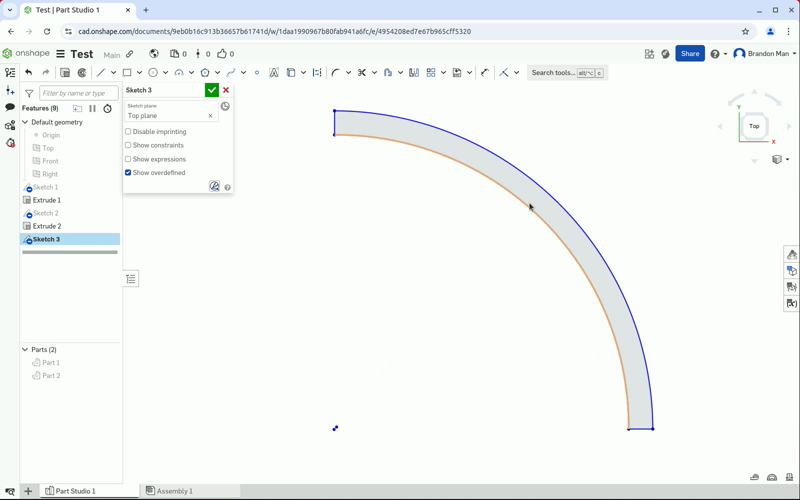
scroll(6)
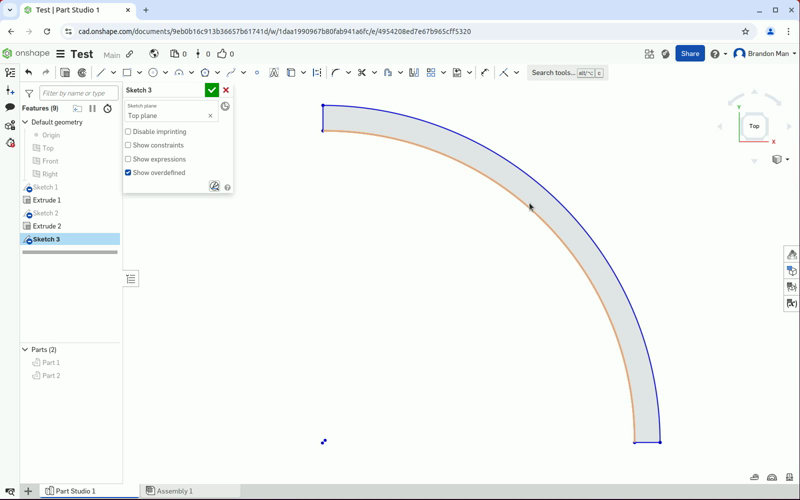
scroll(6)
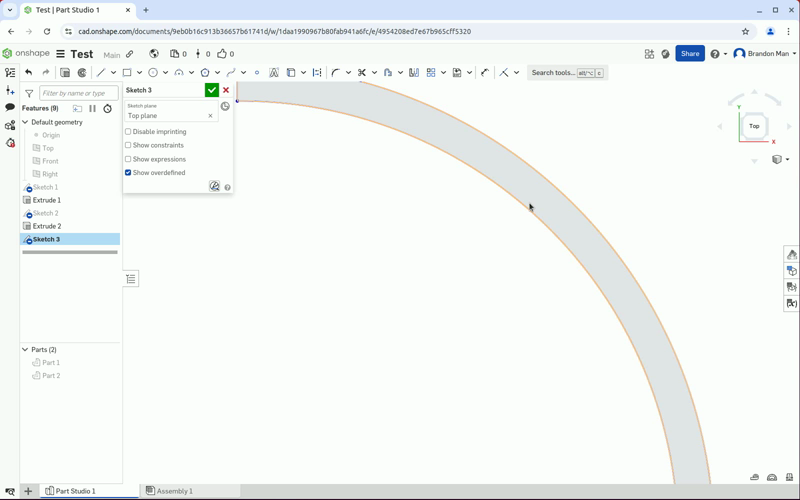
scroll(6)
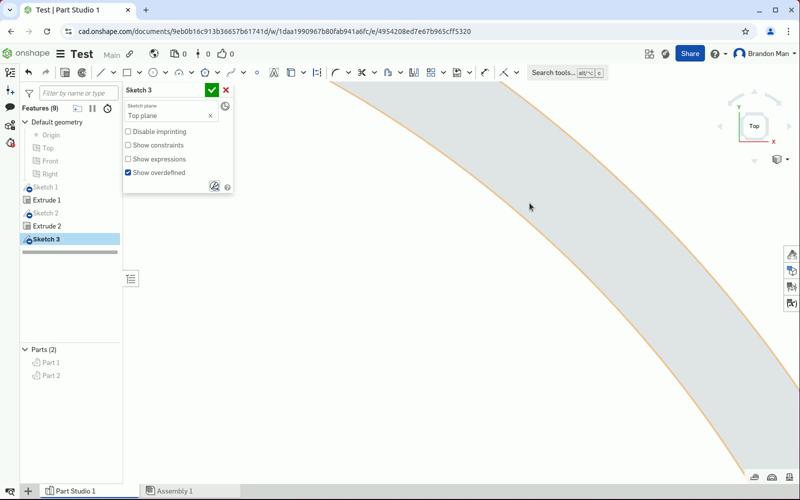
click(529, 202)
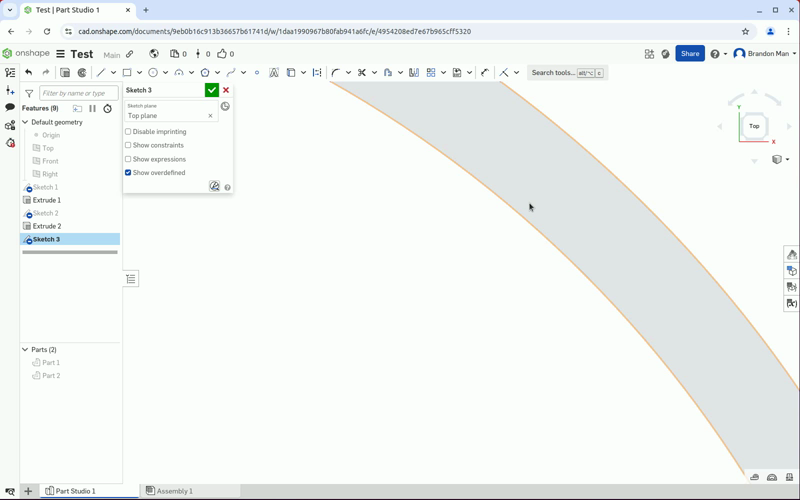
scroll(-6)
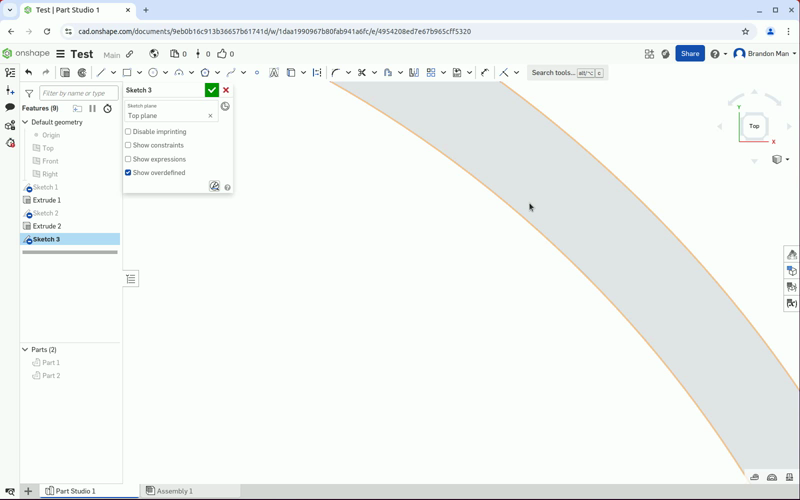
scroll(-6)
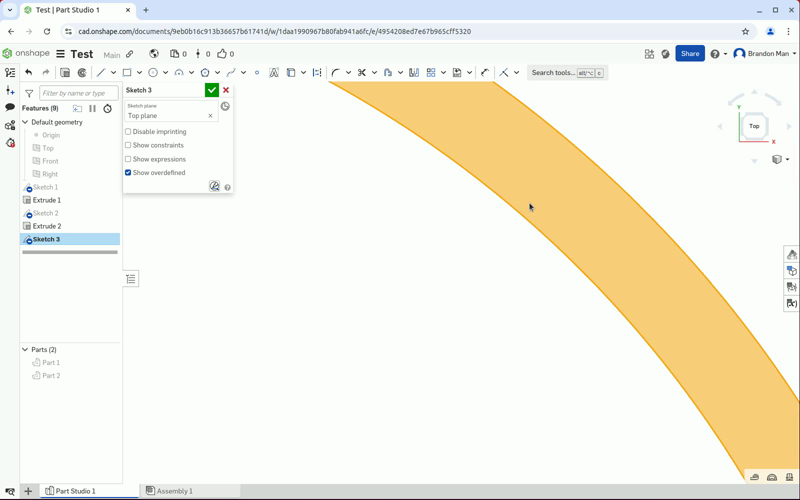
scroll(-6)
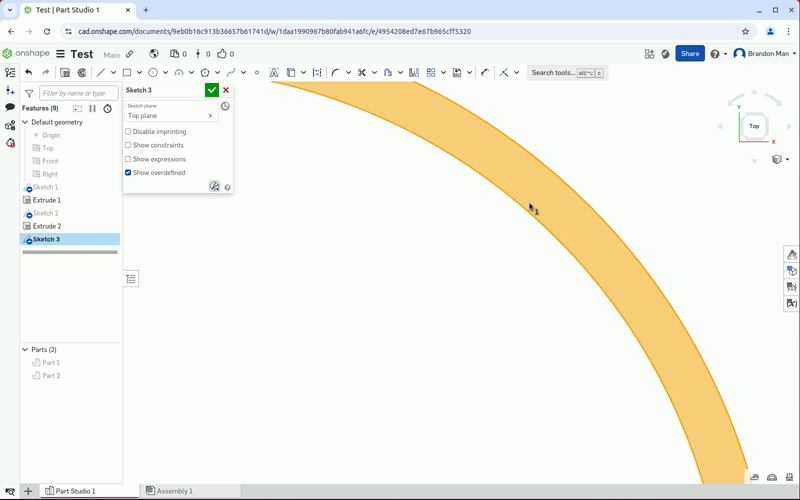
scroll(-6)
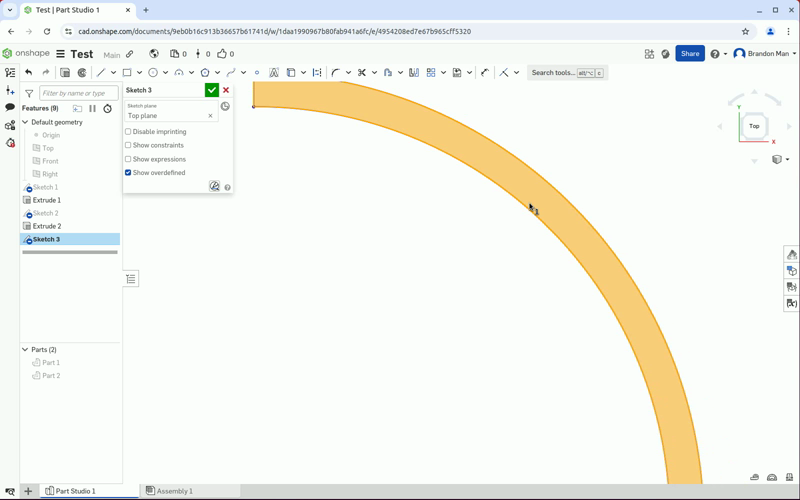
scroll(-6)
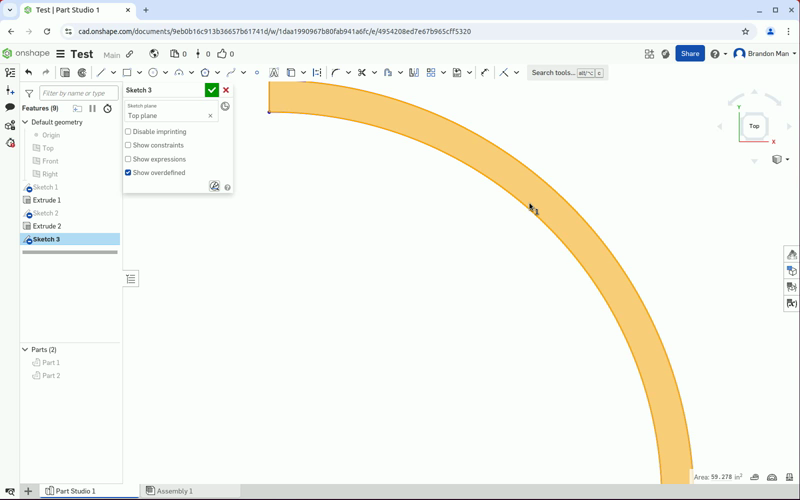
scroll(-6)
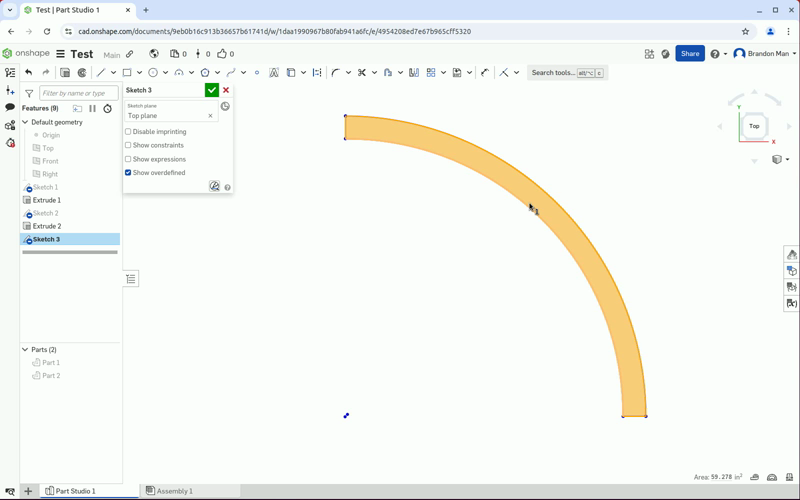
scroll(-6)
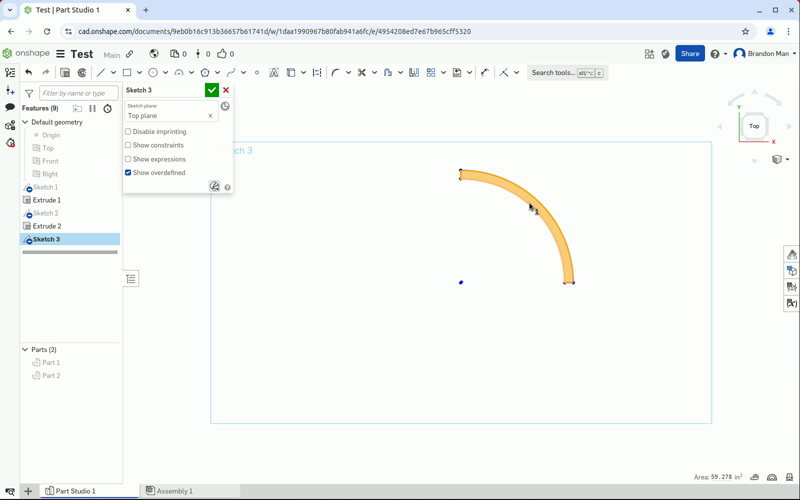
mouse_move(73, 352)
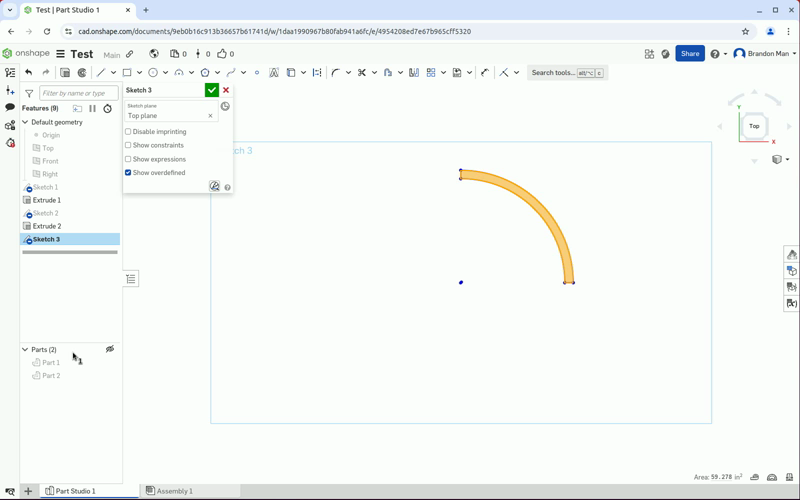
key(shift+y)
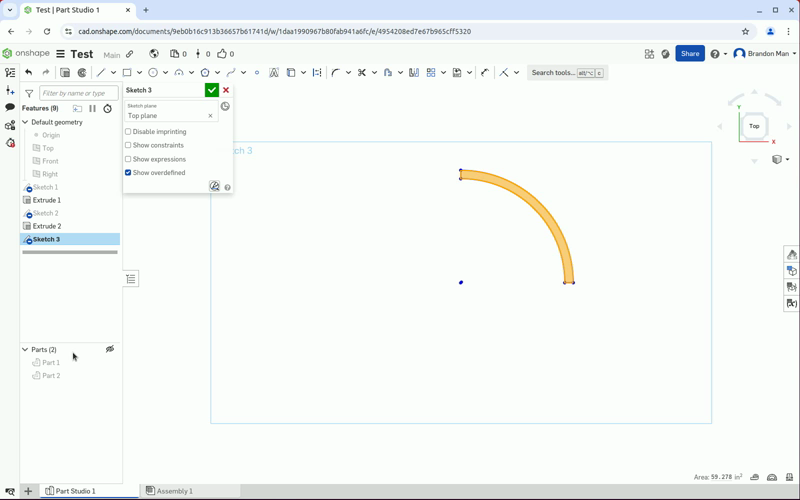
key(shift+e)
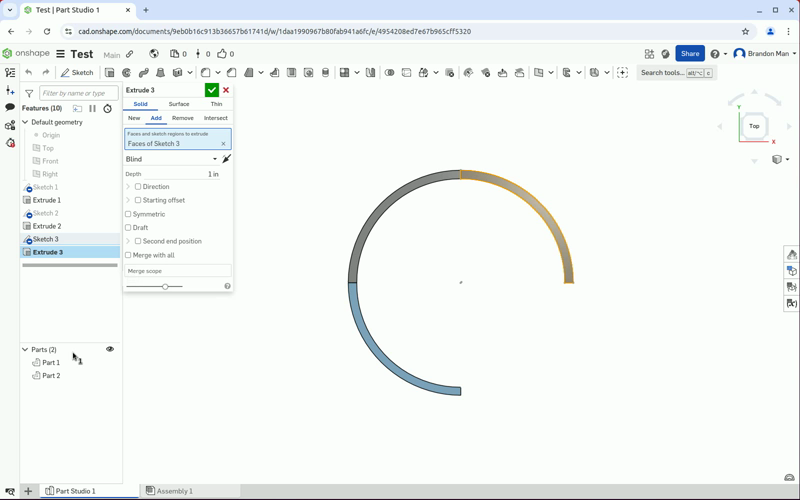
mouse_move(143, 106)
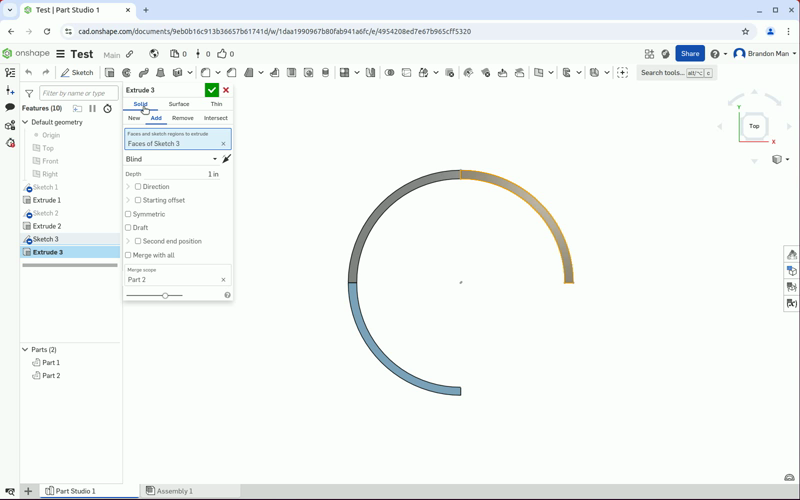
click(143, 106)
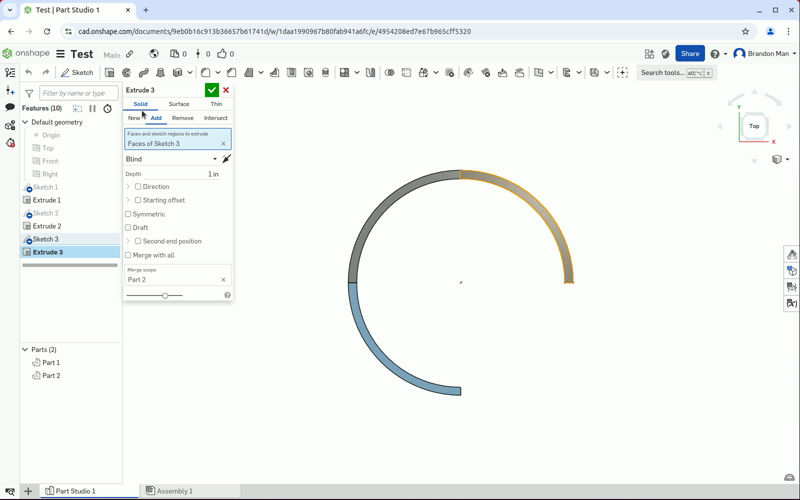
mouse_move(137, 120)
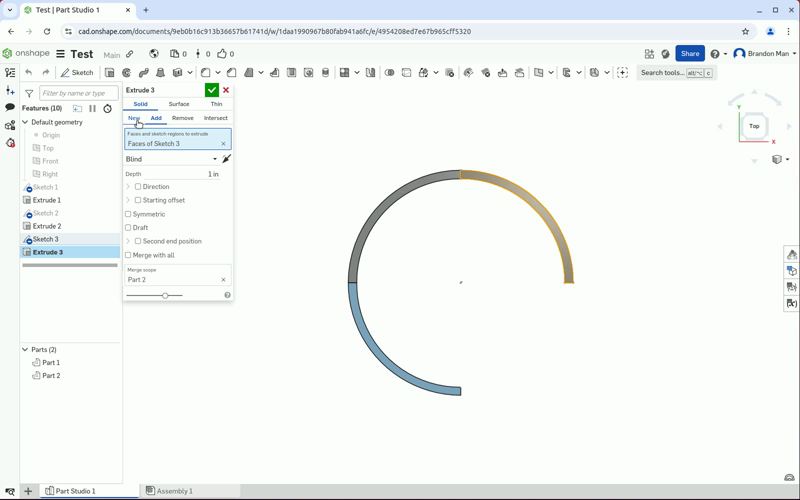
click(137, 120)
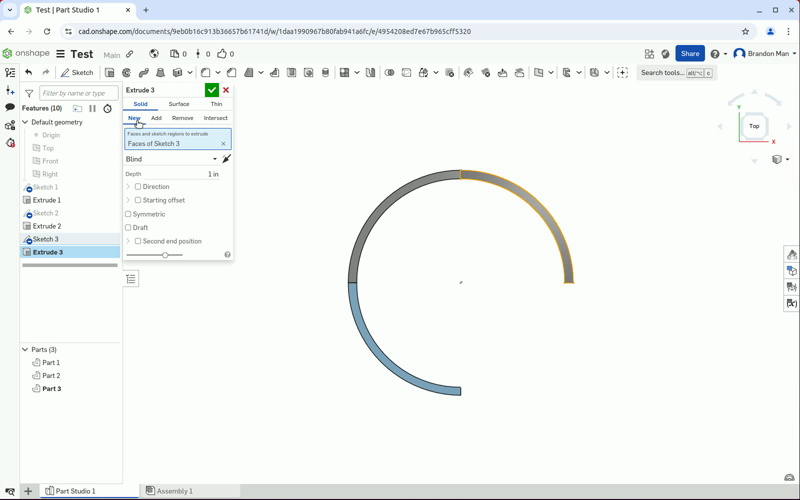
key(tab, 4)
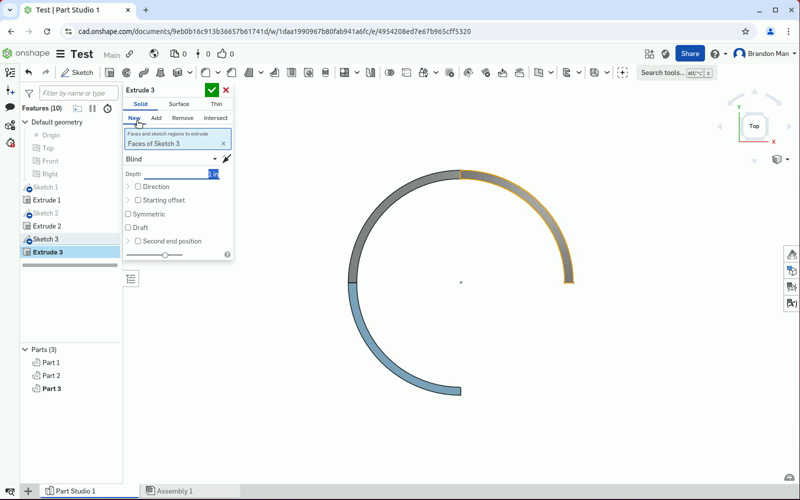
text(0.722)
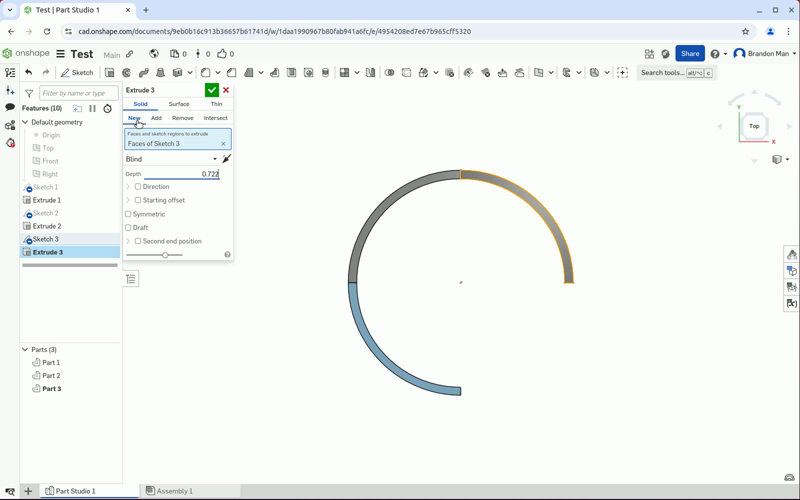
key(enter)
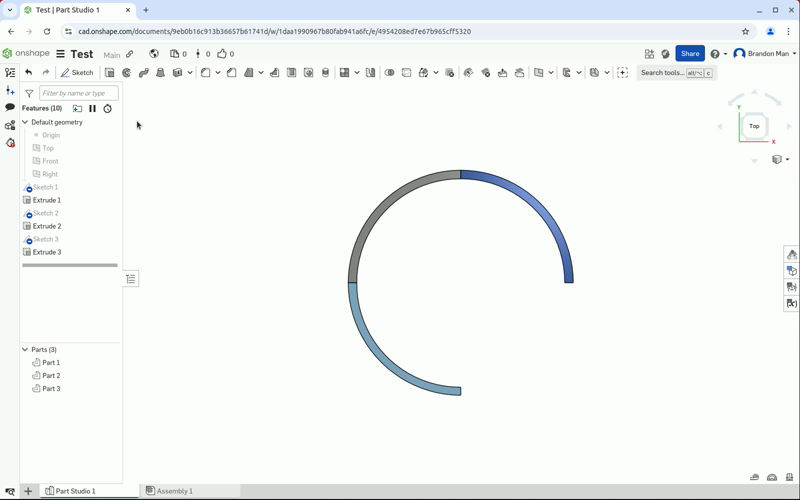
key(shift+h)
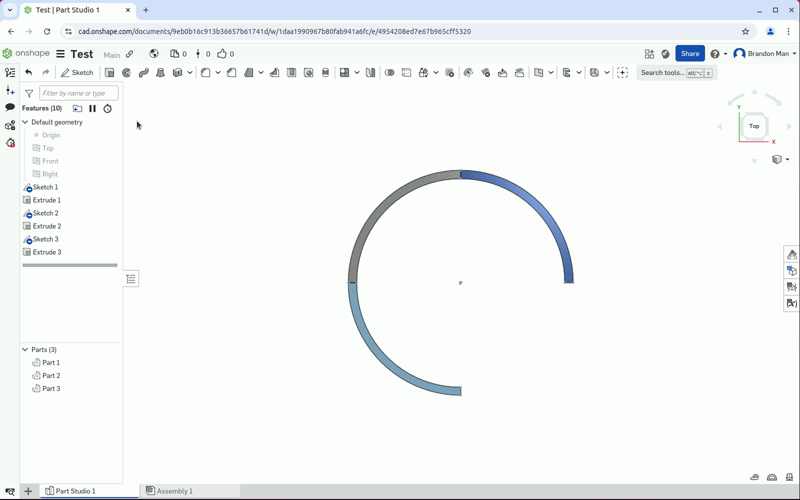
key(shift+h)
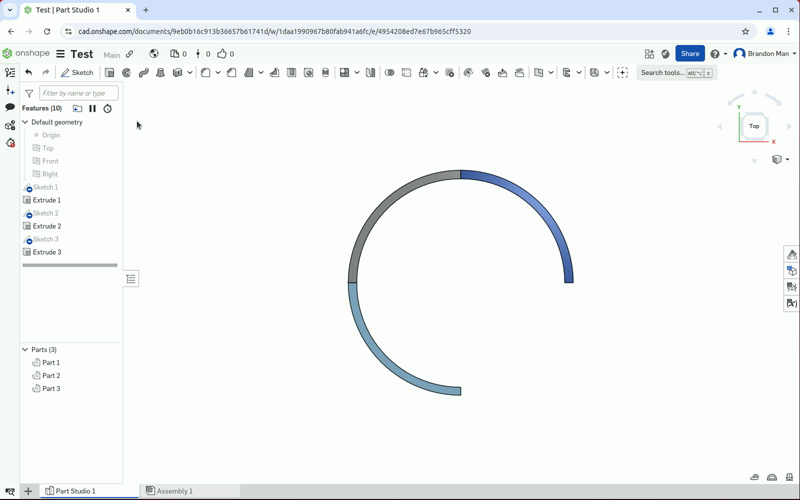
mouse_move(73, 189)
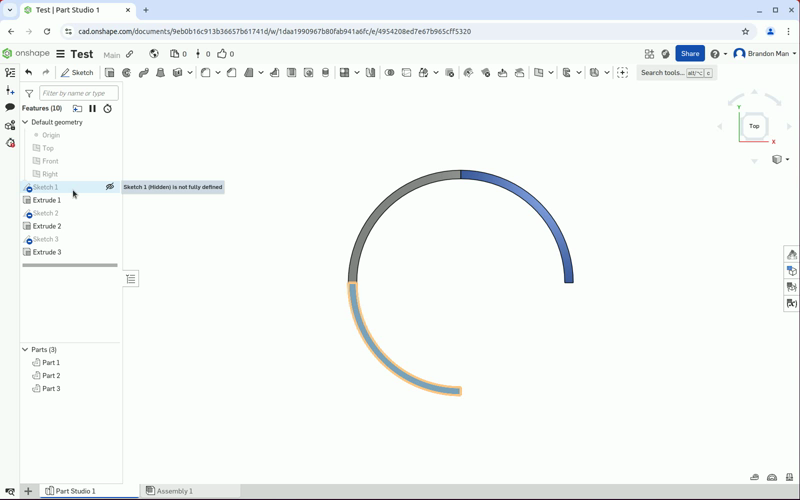
click(73, 189)
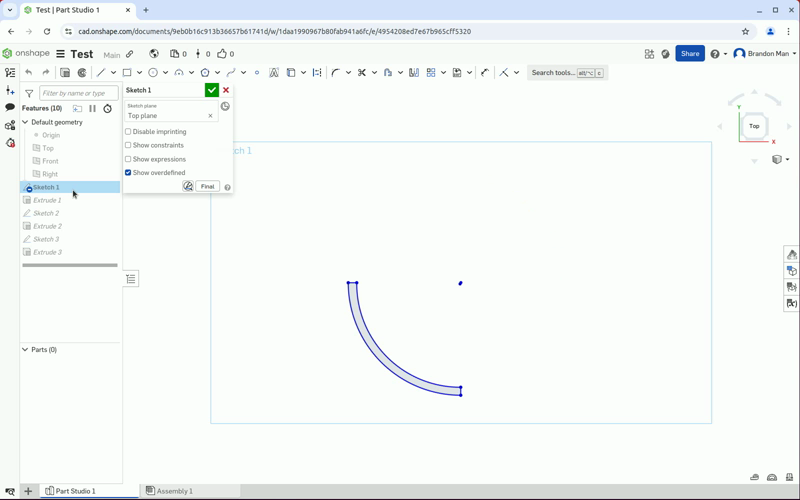
mouse_move(229, 92)
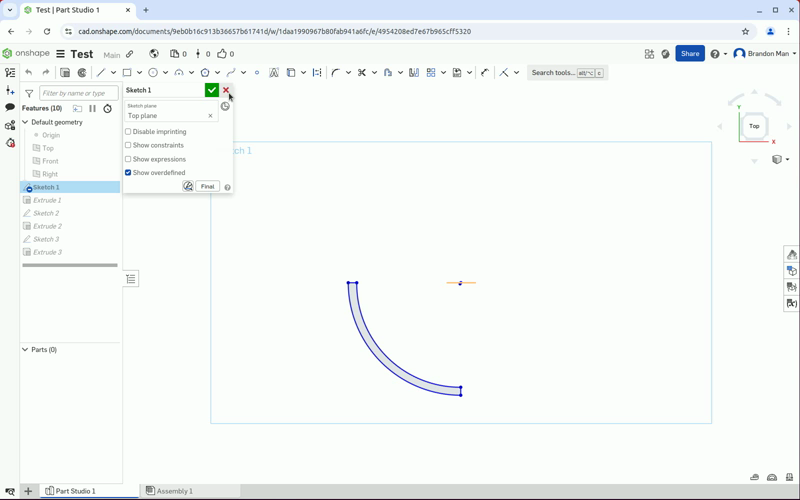
click(229, 92)
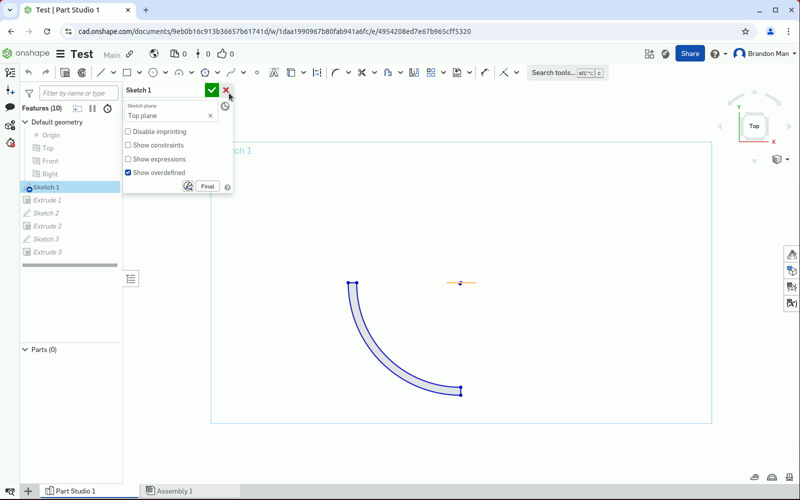
key(shift+s)
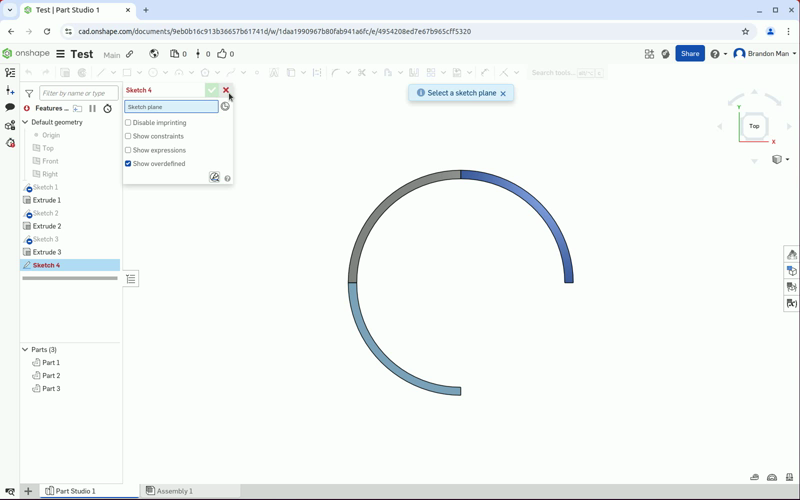
mouse_move(73, 150)
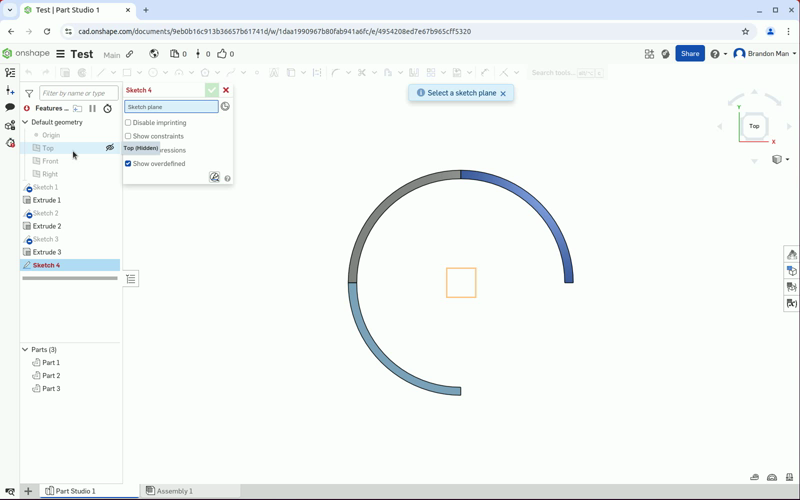
click(73, 150)
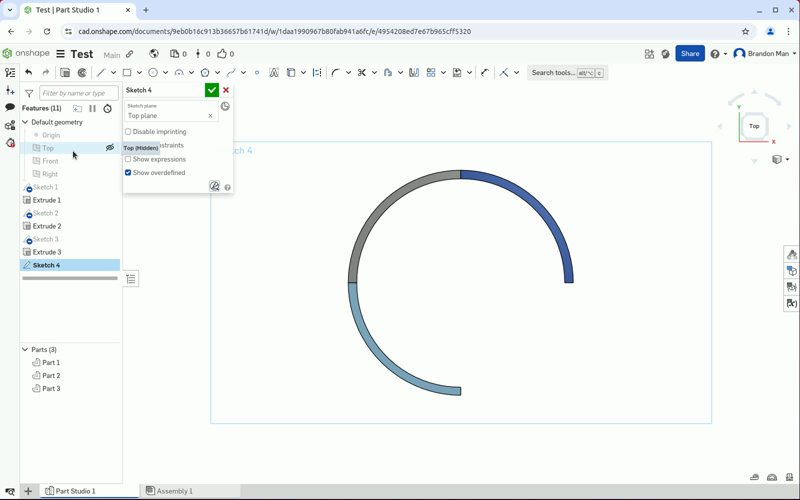
mouse_move(73, 352)
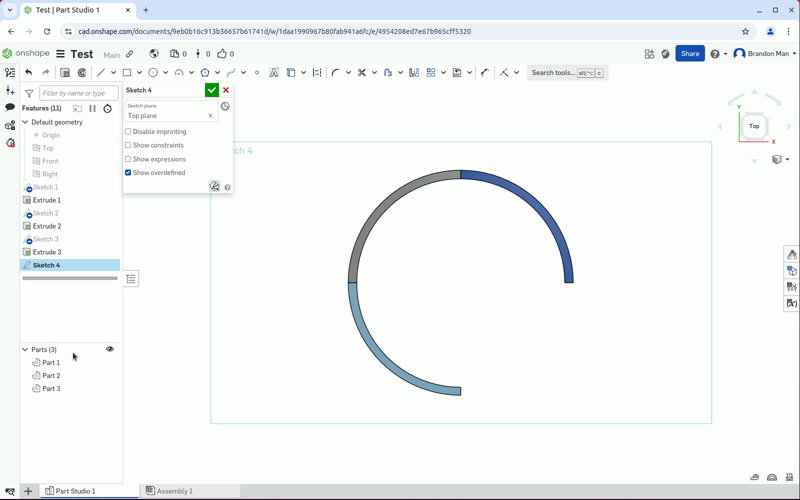
key(y)
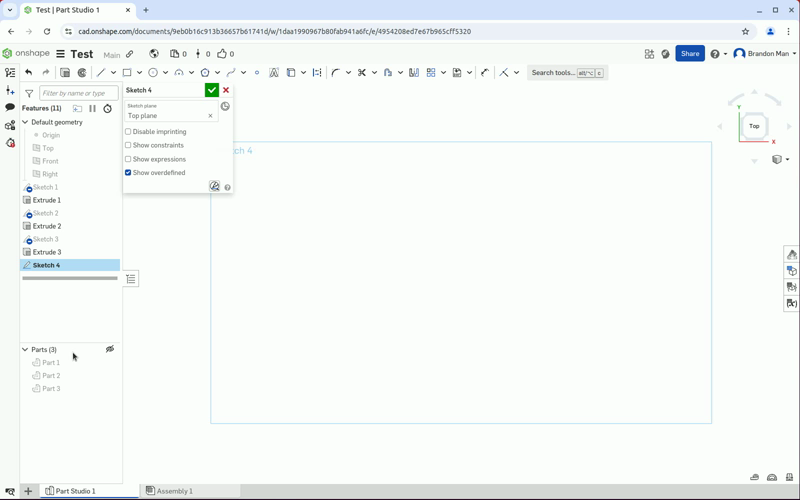
key(a)
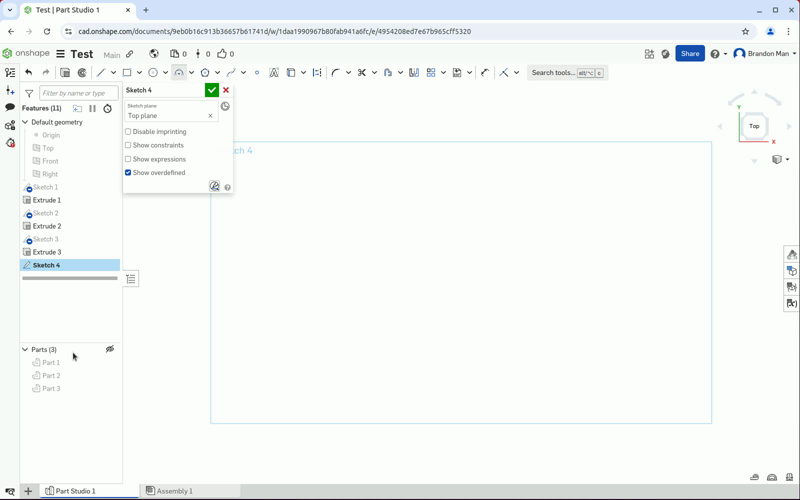
key_down(shift)
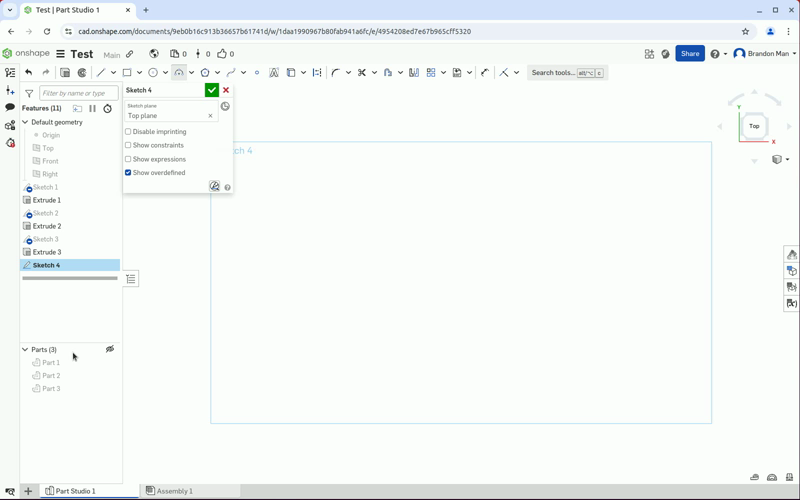
mouse_move(460, 395)
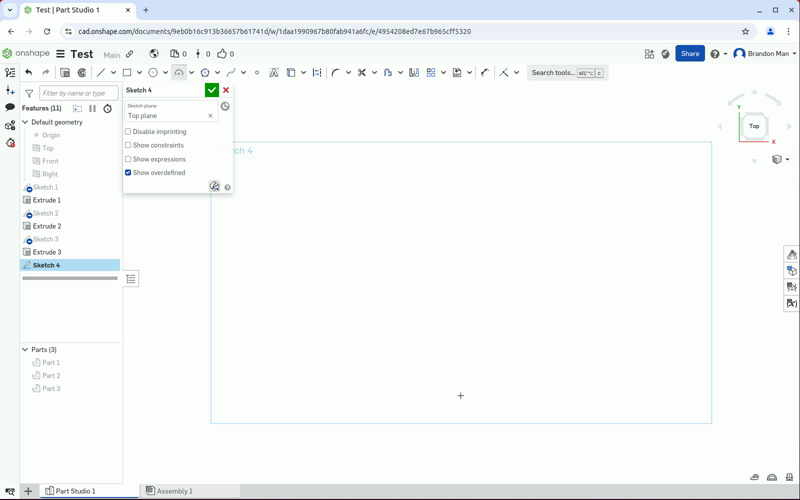
click(460, 395)
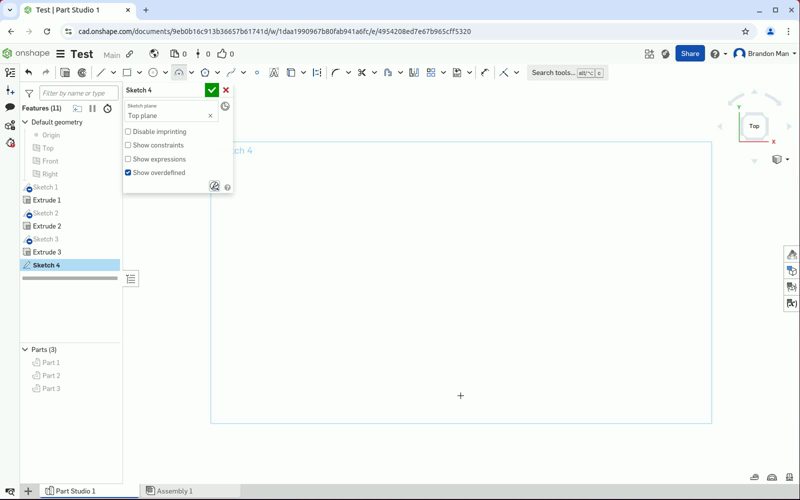
key_up(shift)
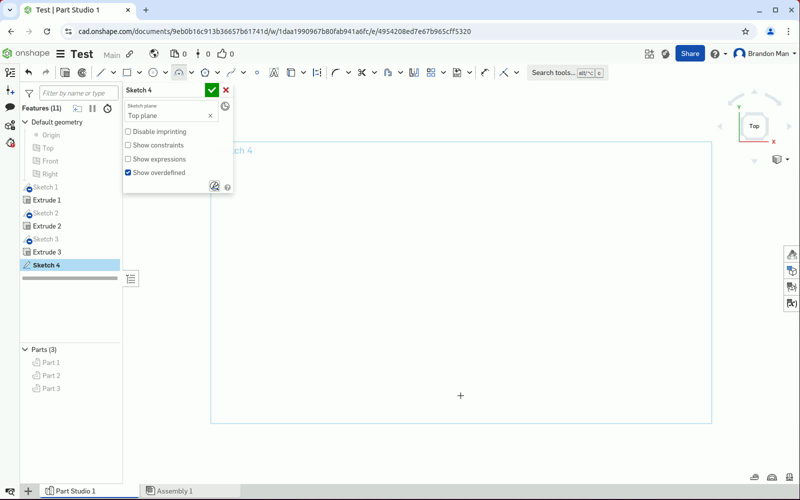
key_down(shift)
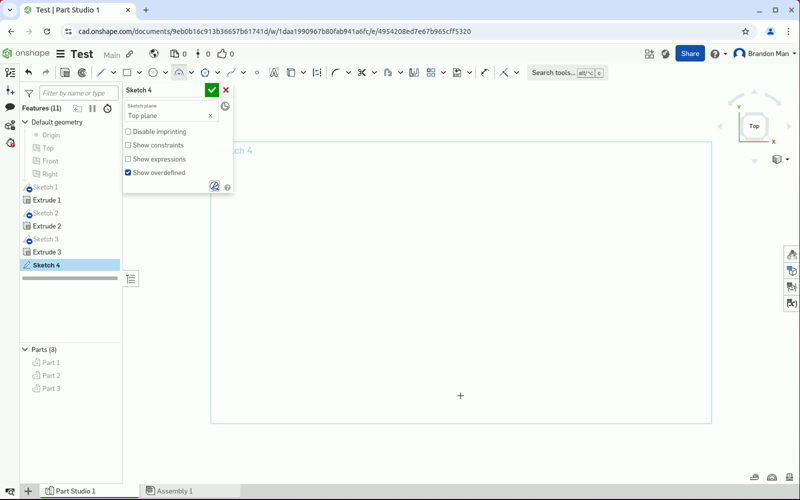
mouse_move(573, 282)
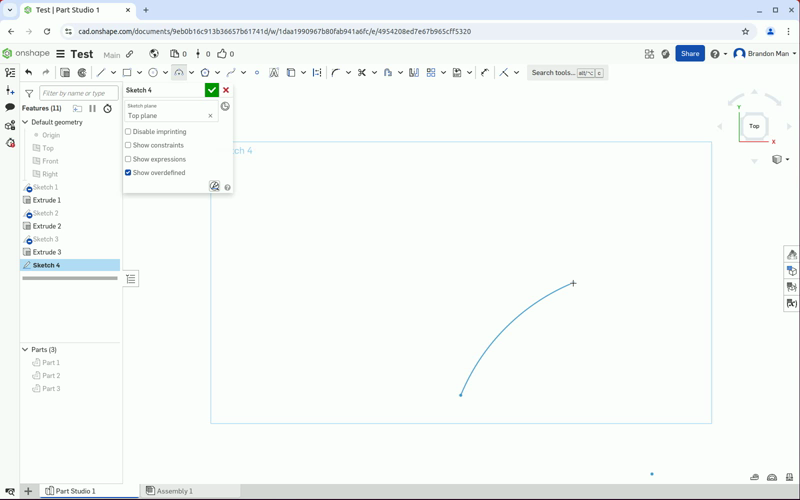
click(573, 282)
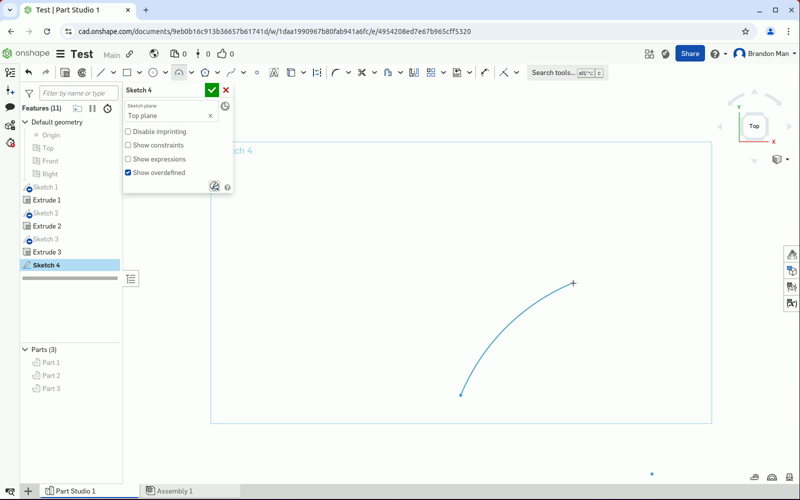
mouse_move(540, 362)
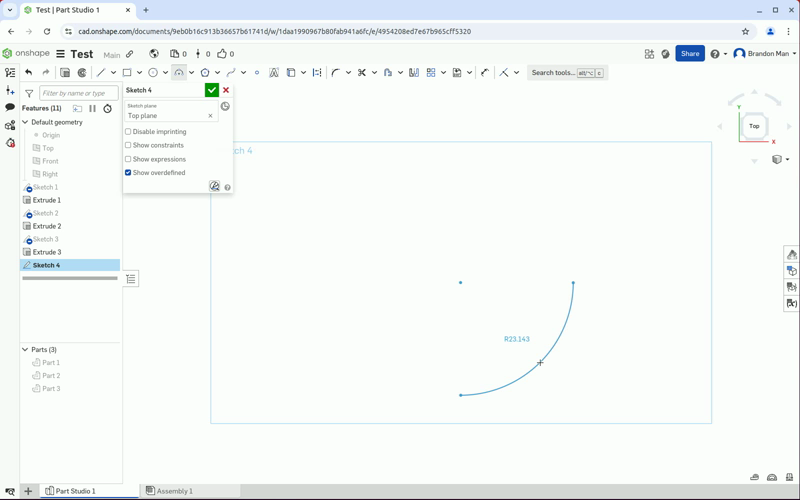
click(540, 362)
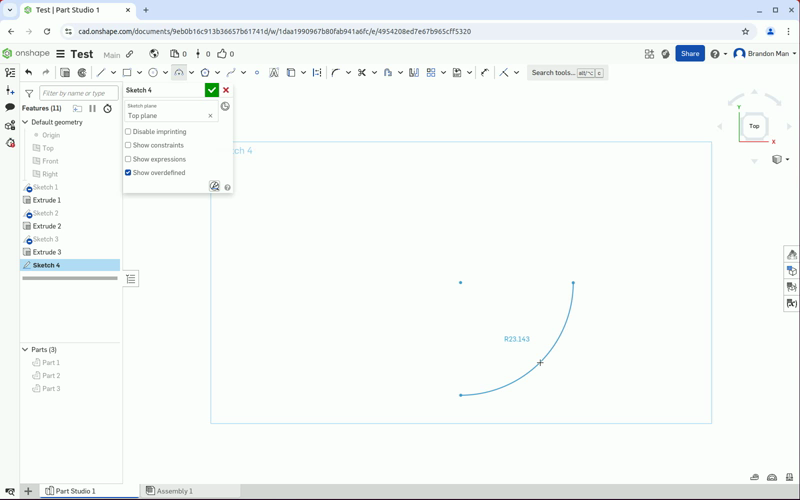
key_up(shift)
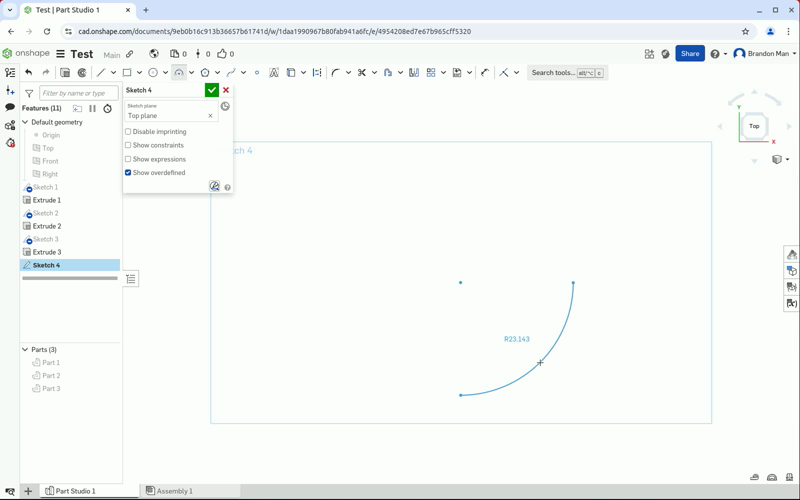
key(esc)
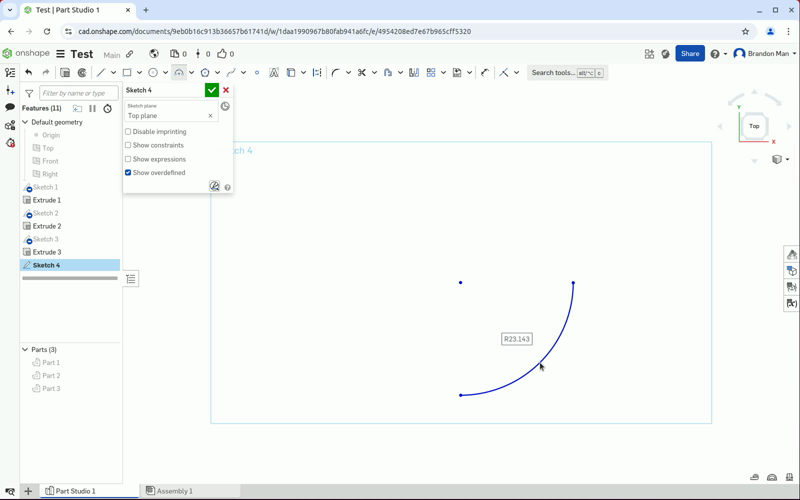
key(l)
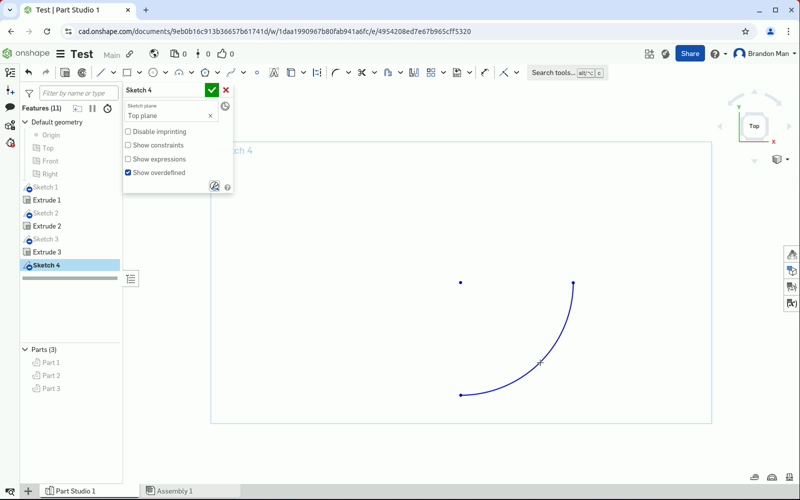
mouse_move(573, 282)
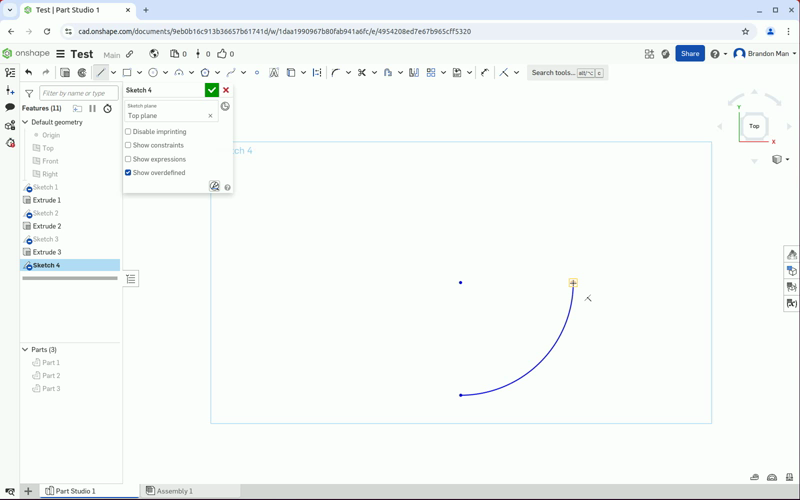
click(573, 282)
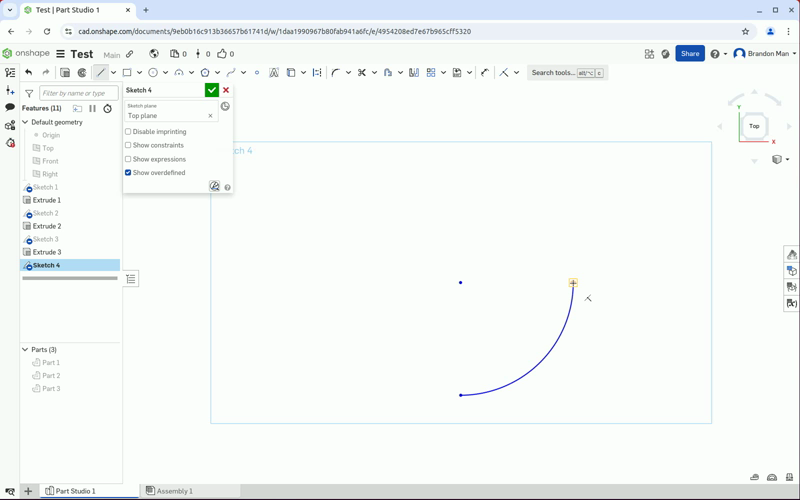
key_down(shift)
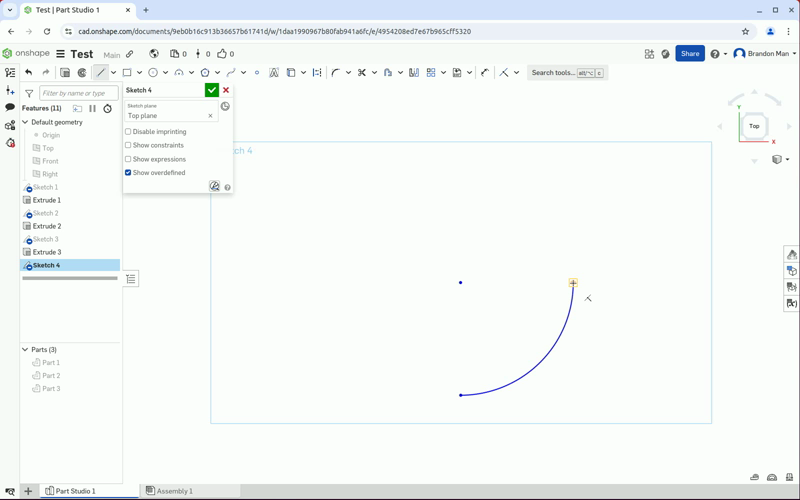
mouse_move(589, 282)
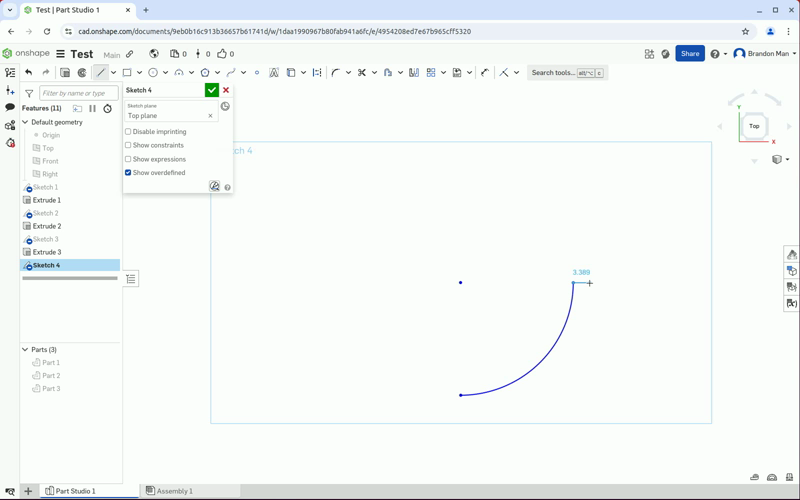
mouse_move(564, 282)
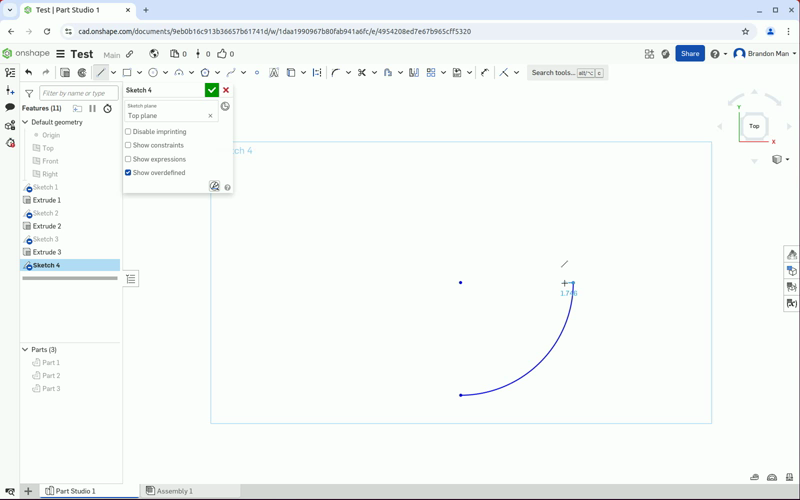
click(564, 282)
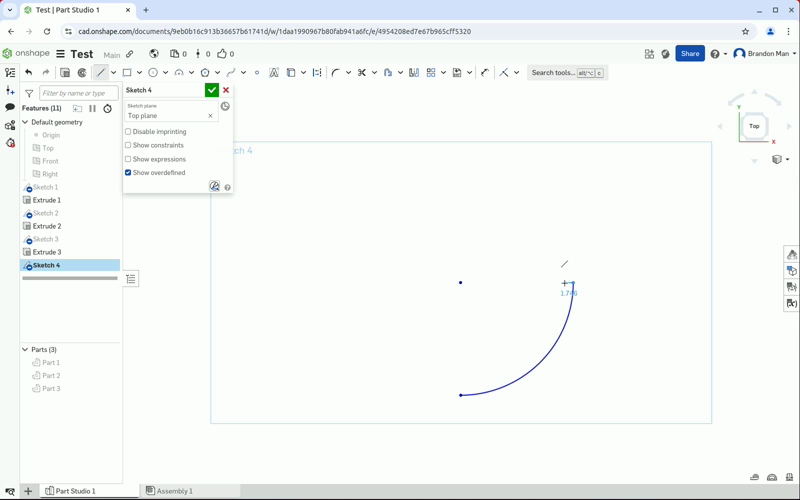
key_up(shift)
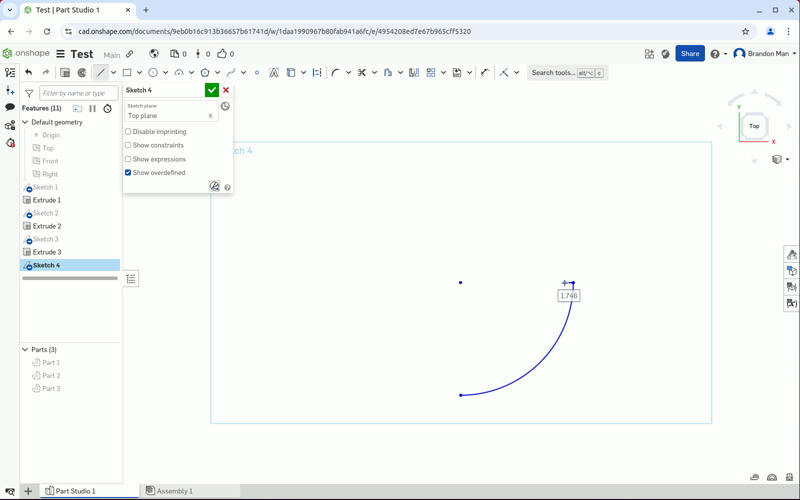
key(esc)
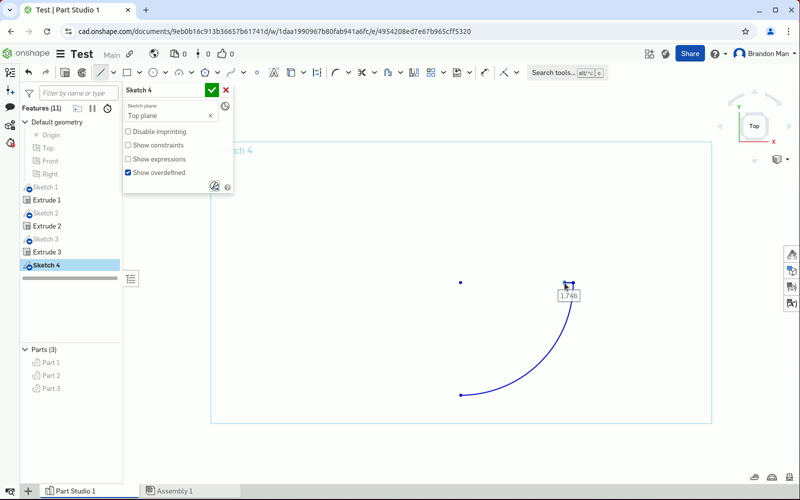
key(a)
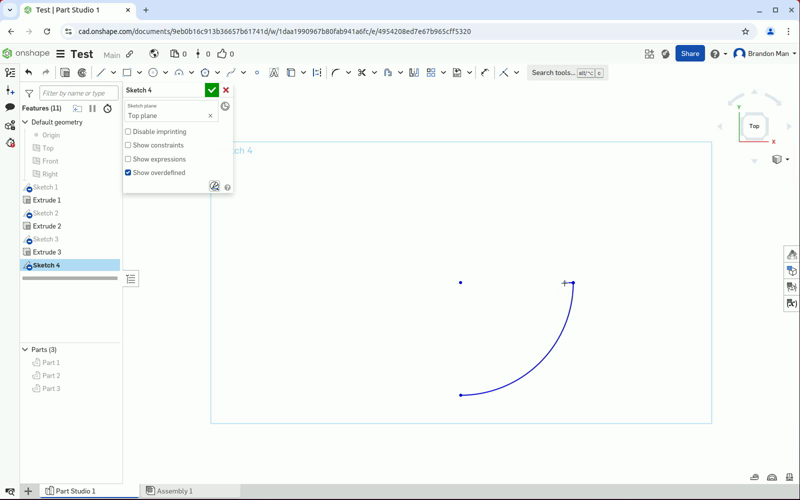
mouse_move(564, 282)
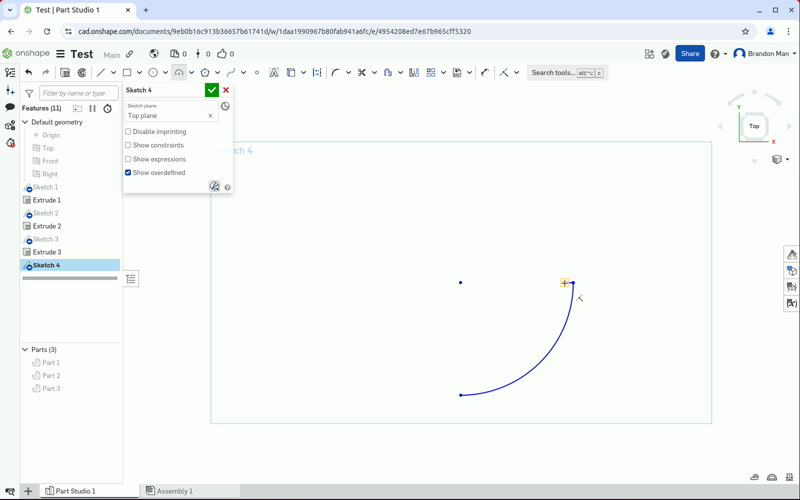
click(564, 282)
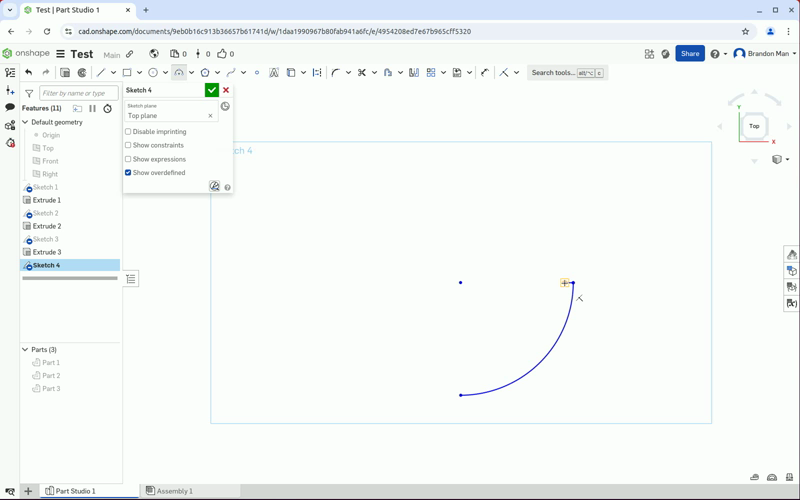
key_down(shift)
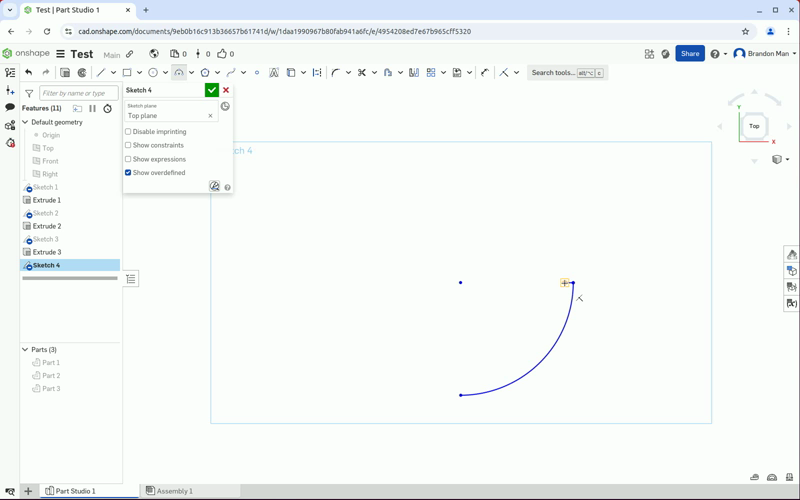
mouse_move(460, 387)
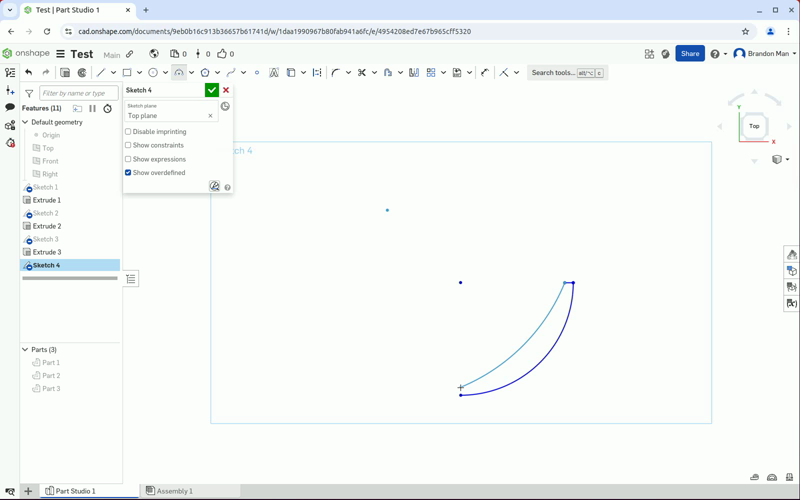
click(460, 387)
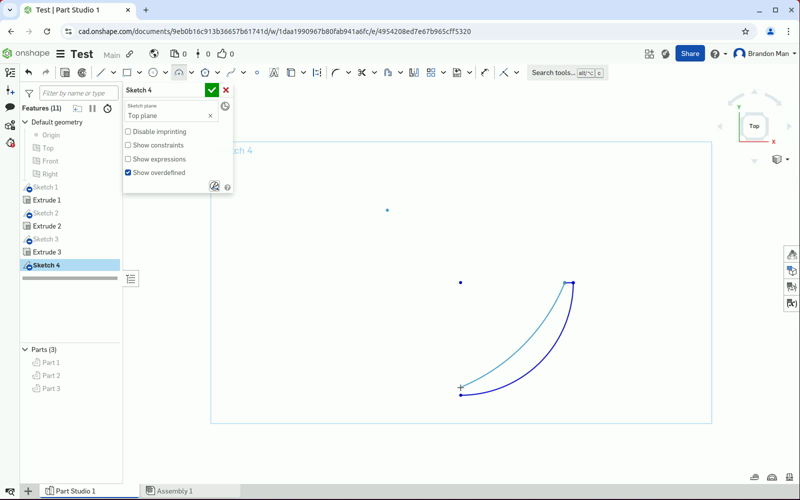
mouse_move(534, 356)
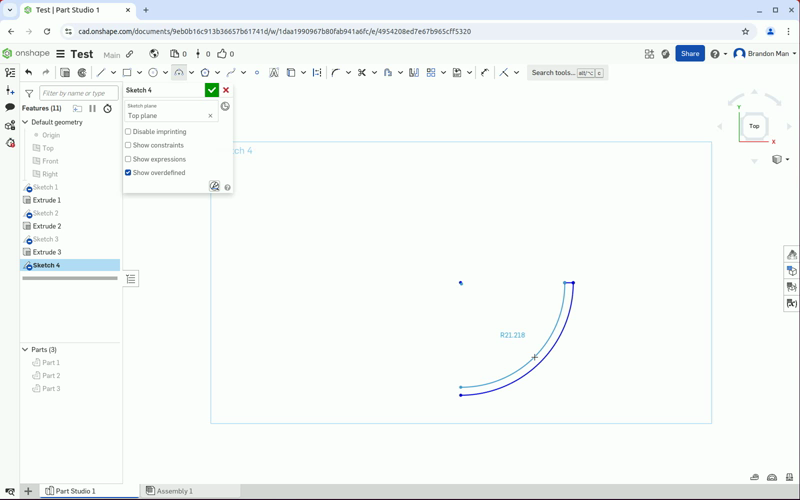
click(534, 356)
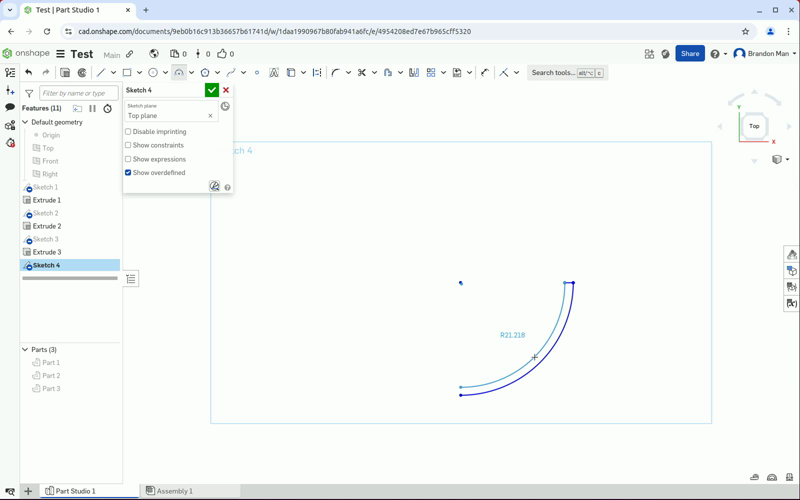
key_up(shift)
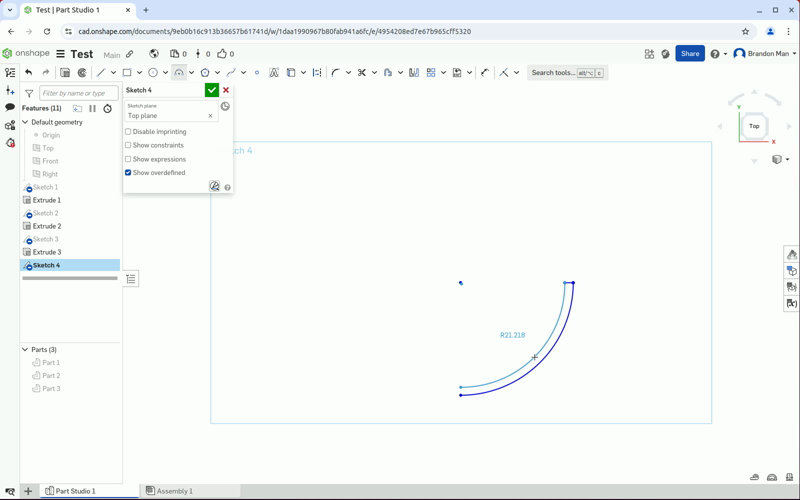
key(esc)
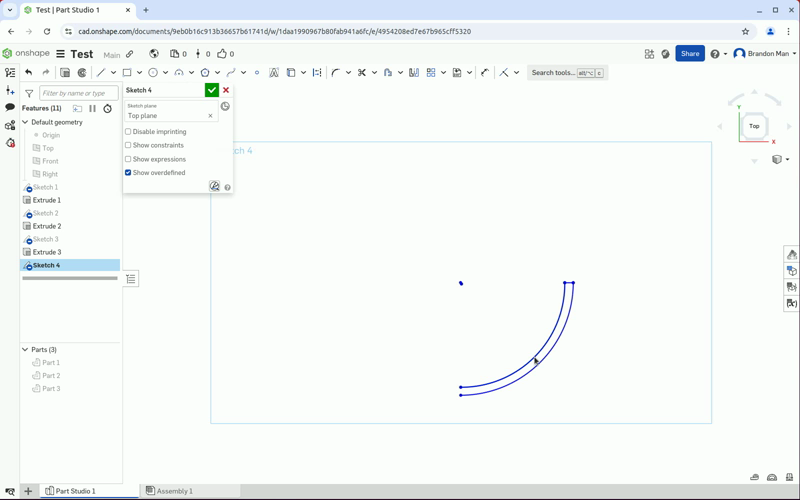
key(l)
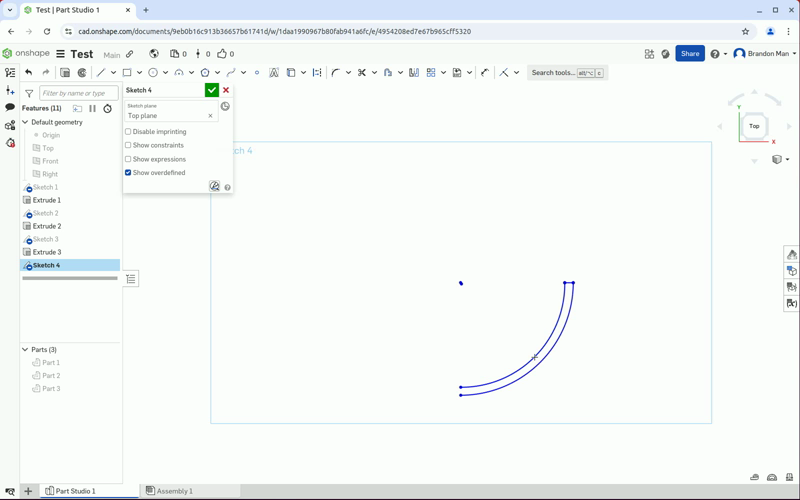
mouse_move(460, 387)
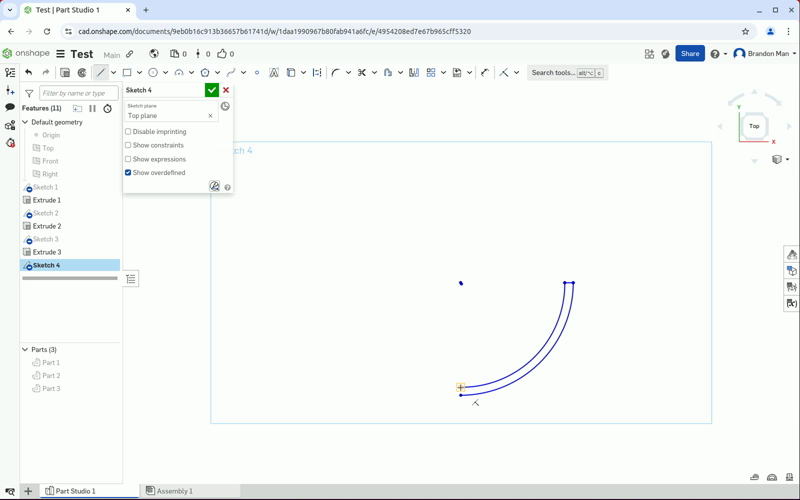
click(460, 387)
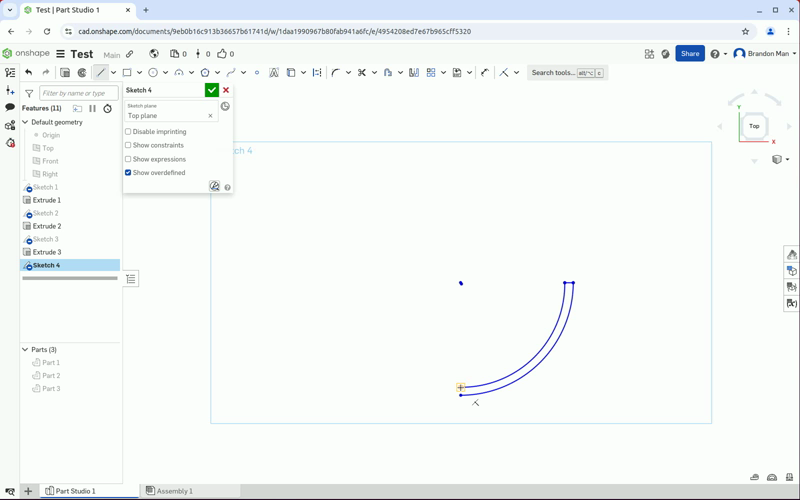
mouse_move(490, 387)
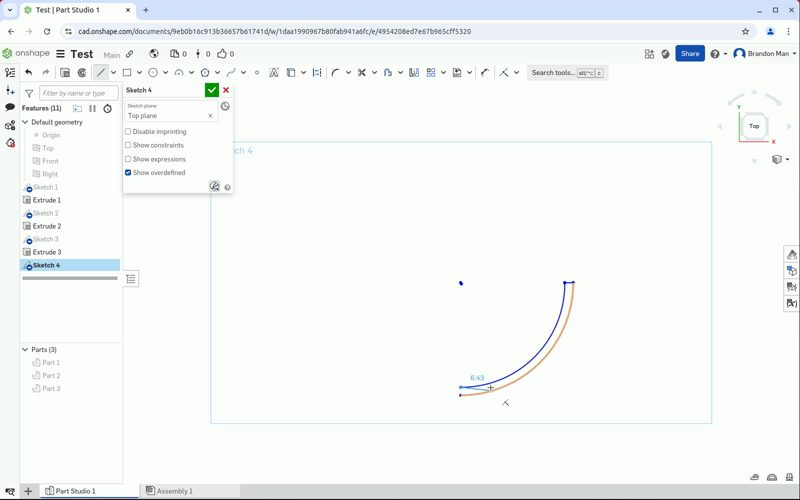
key_down(shift)
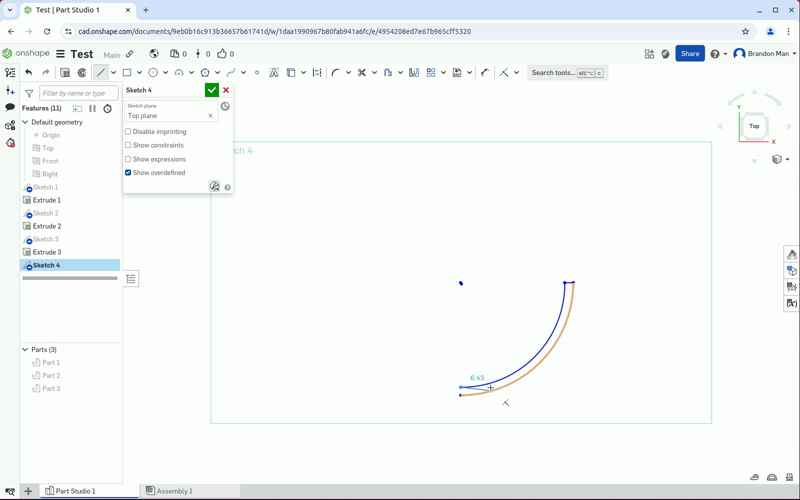
mouse_move(460, 395)
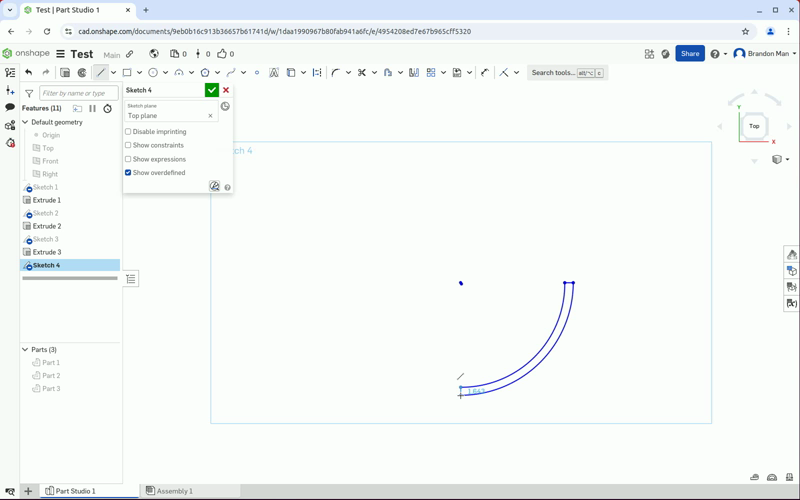
key_up(shift)
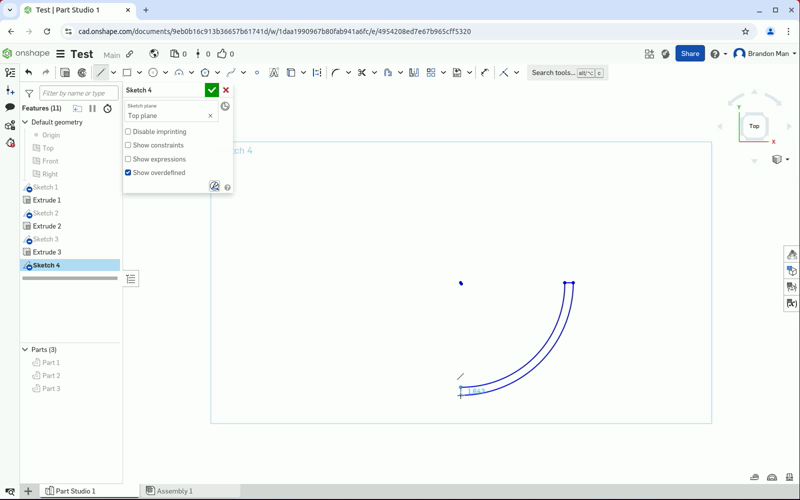
click(460, 395)
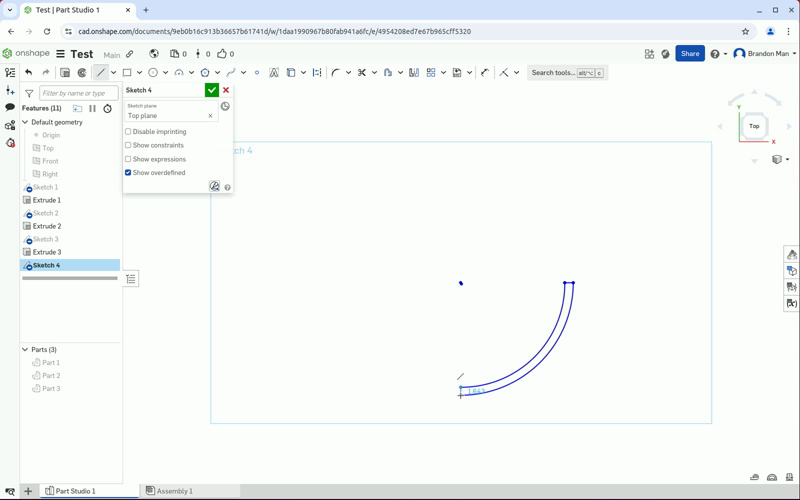
key(esc)
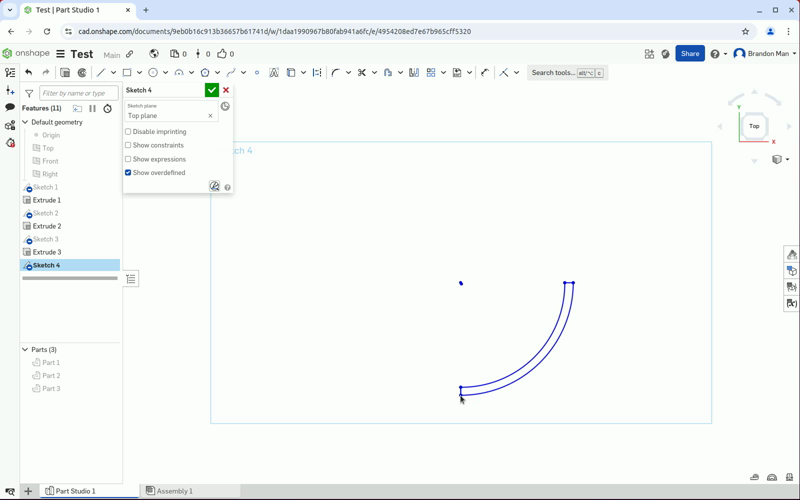
mouse_move(462, 390)
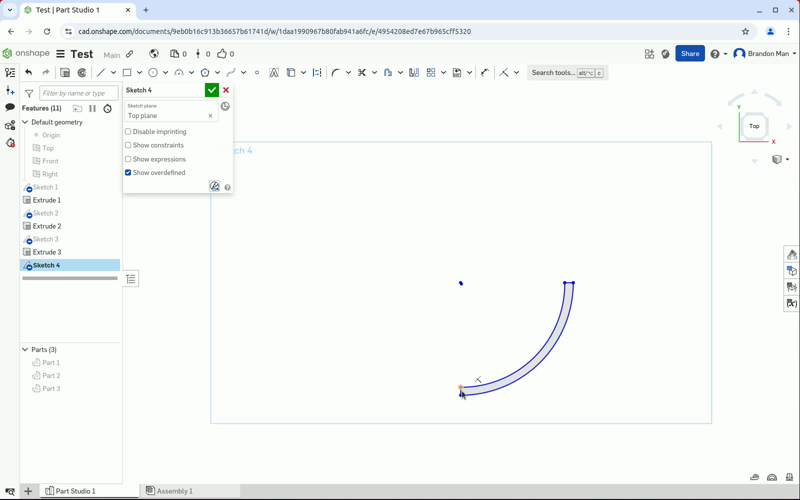
scroll(6)
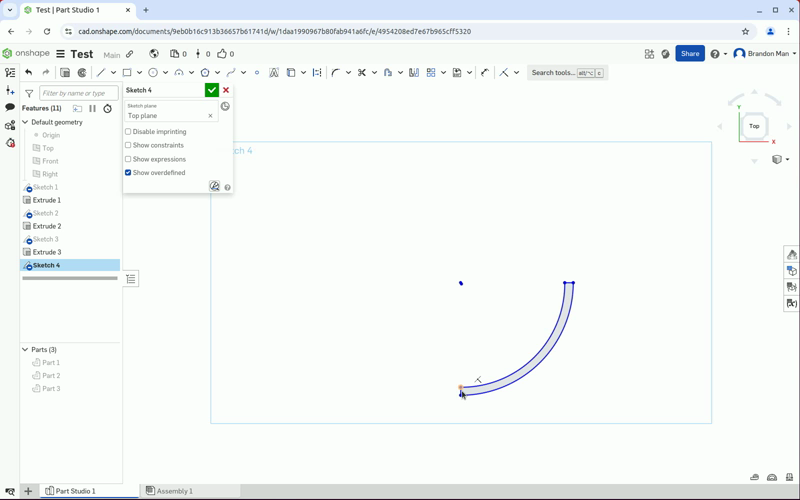
scroll(6)
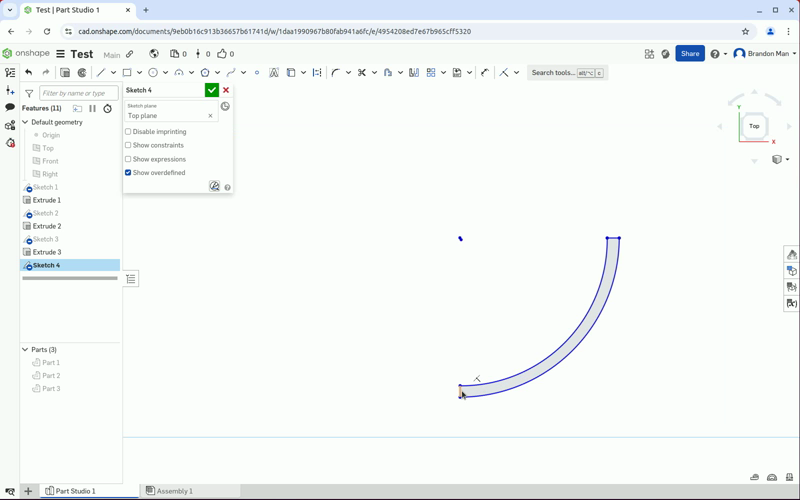
scroll(6)
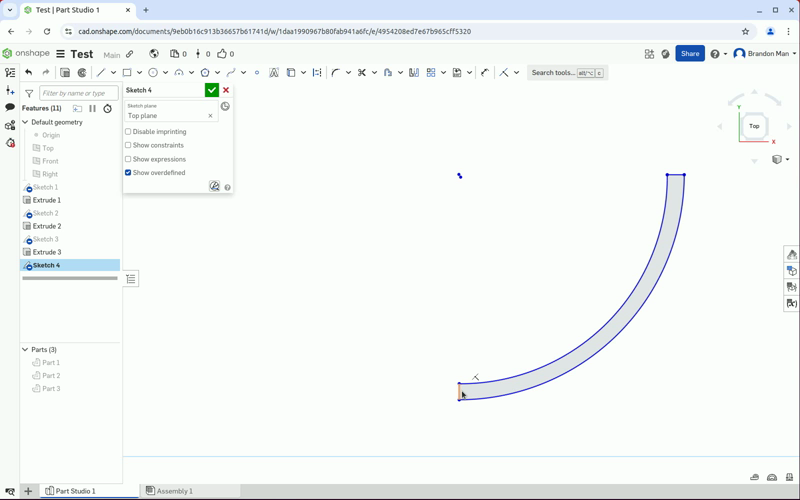
scroll(6)
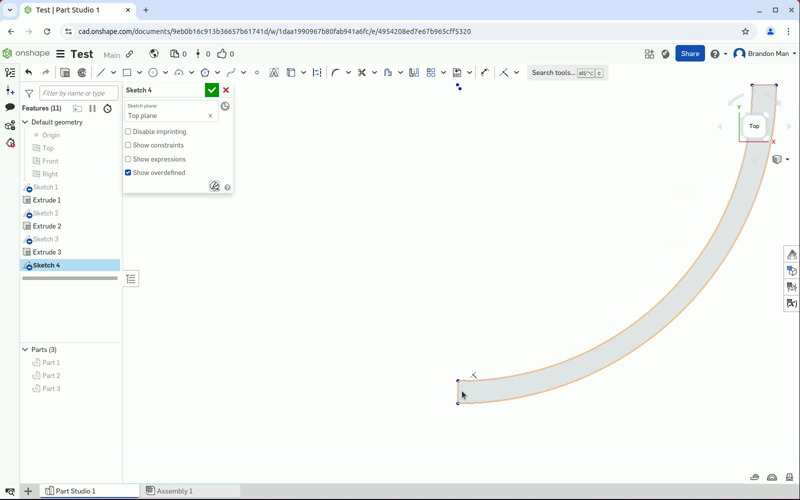
scroll(6)
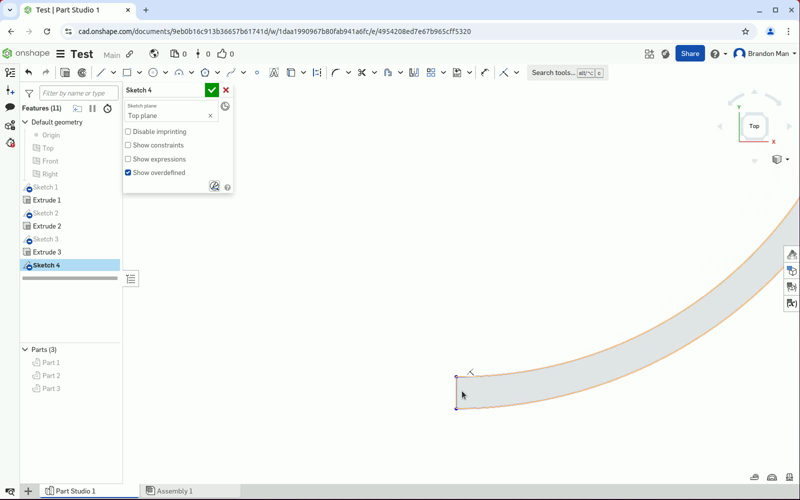
scroll(6)
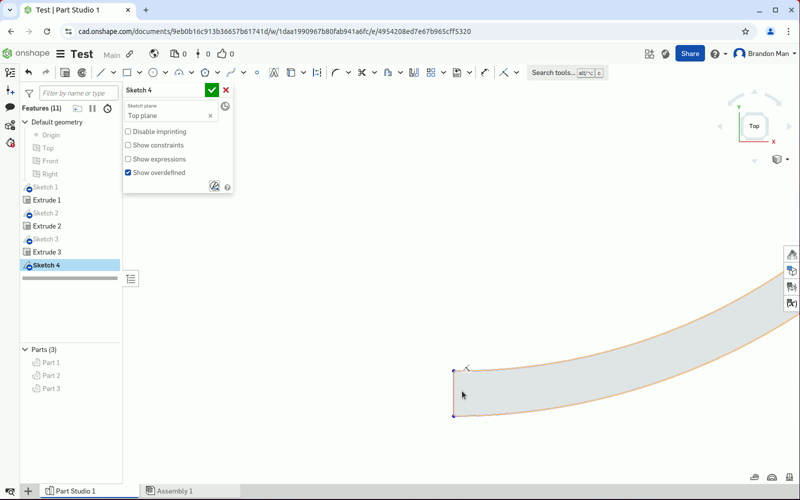
scroll(6)
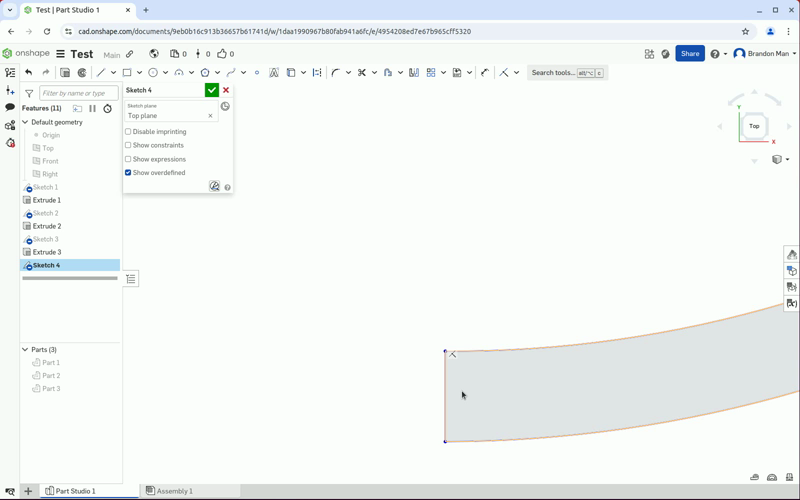
click(462, 390)
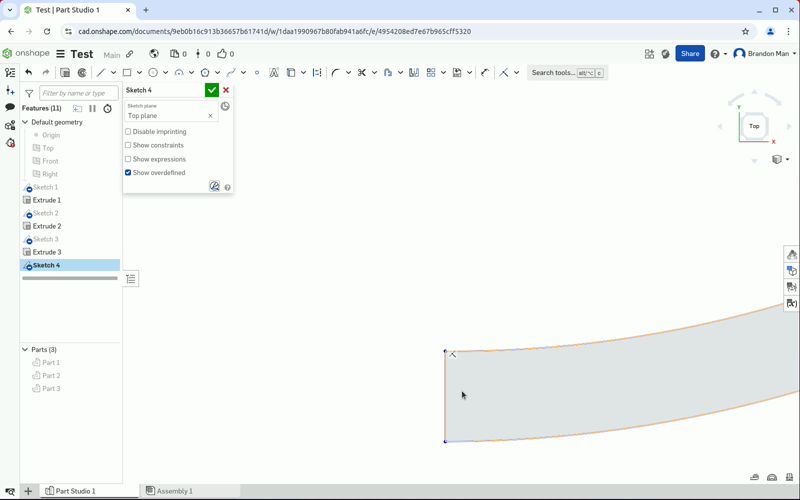
scroll(-6)
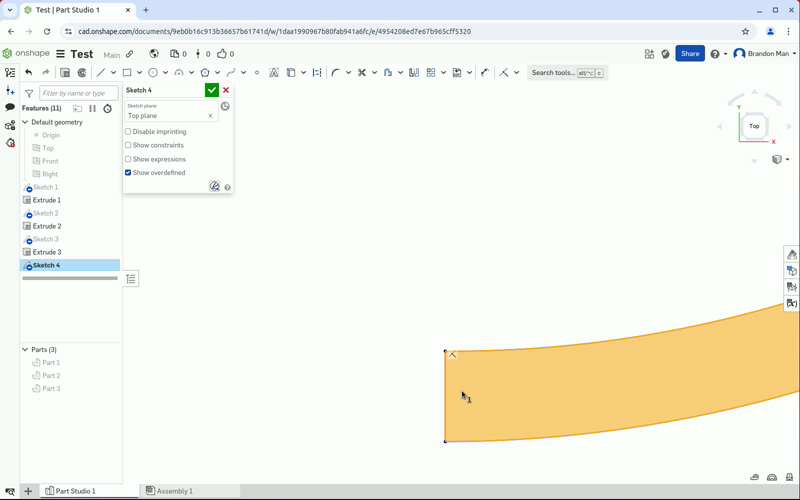
scroll(-6)
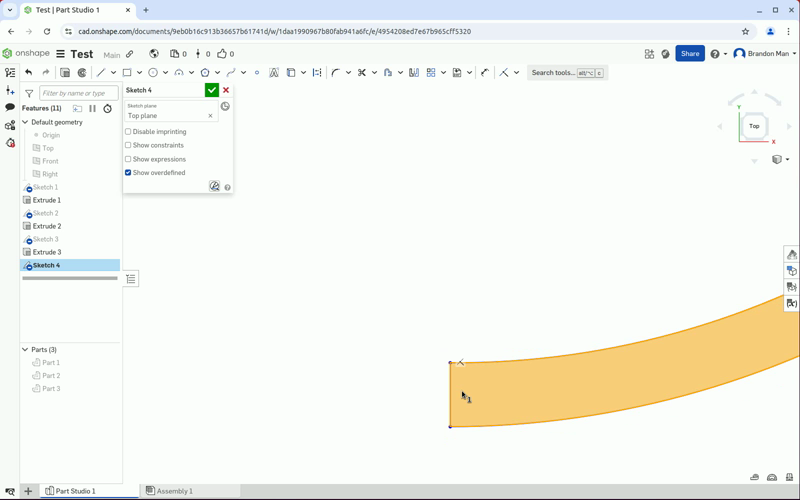
scroll(-6)
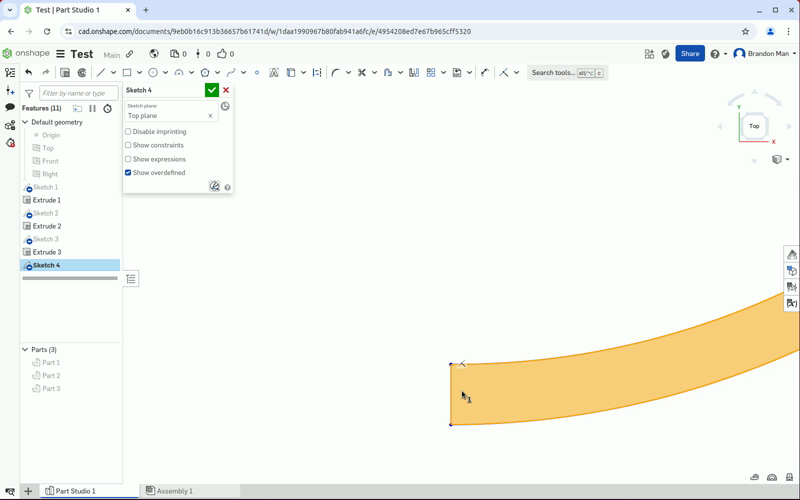
scroll(-6)
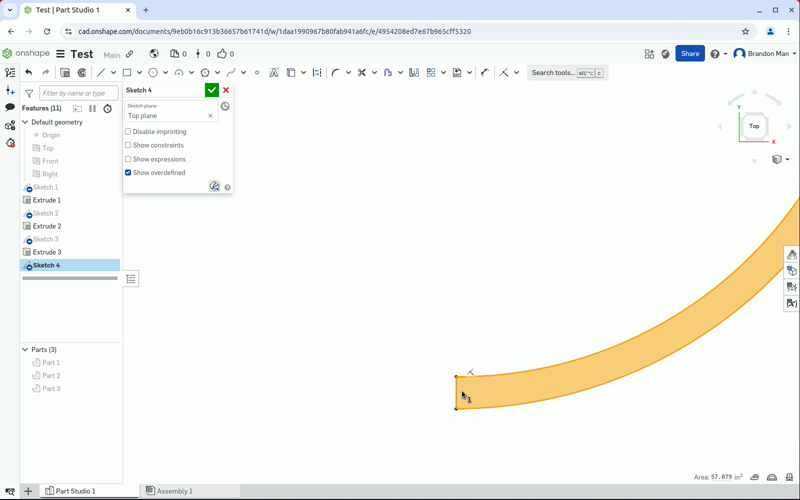
scroll(-6)
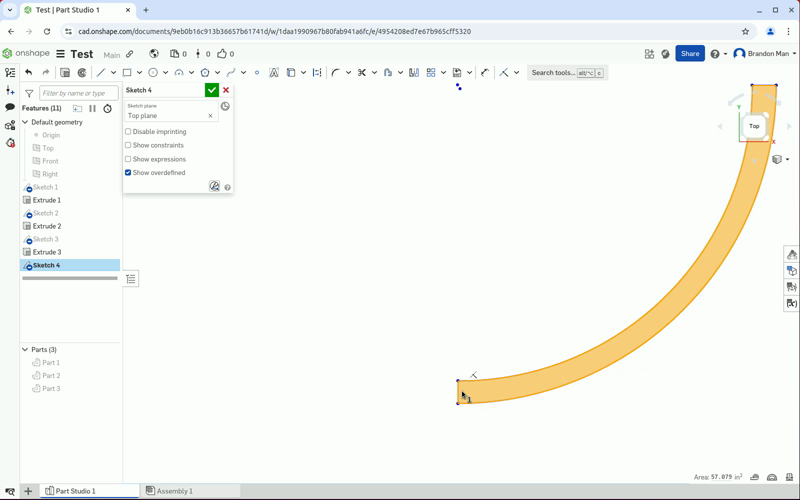
scroll(-6)
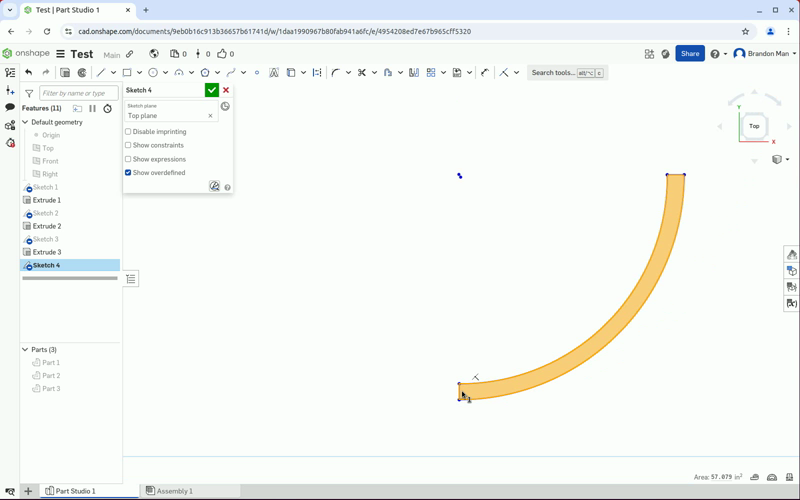
scroll(-6)
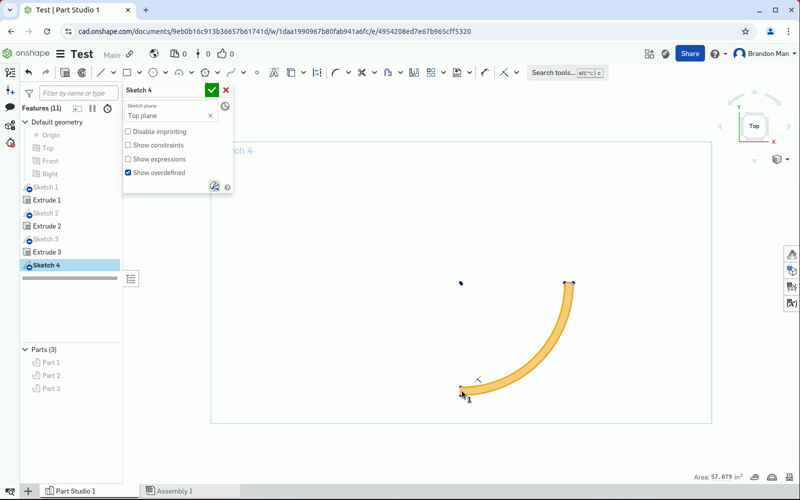
mouse_move(73, 352)
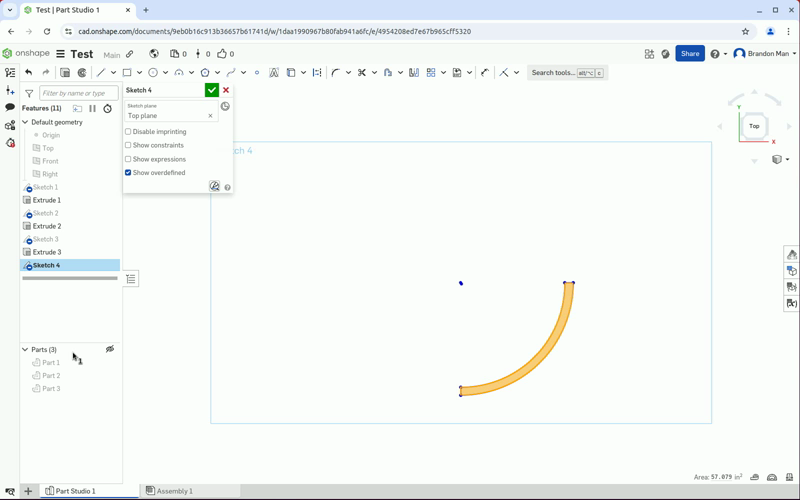
key(shift+y)
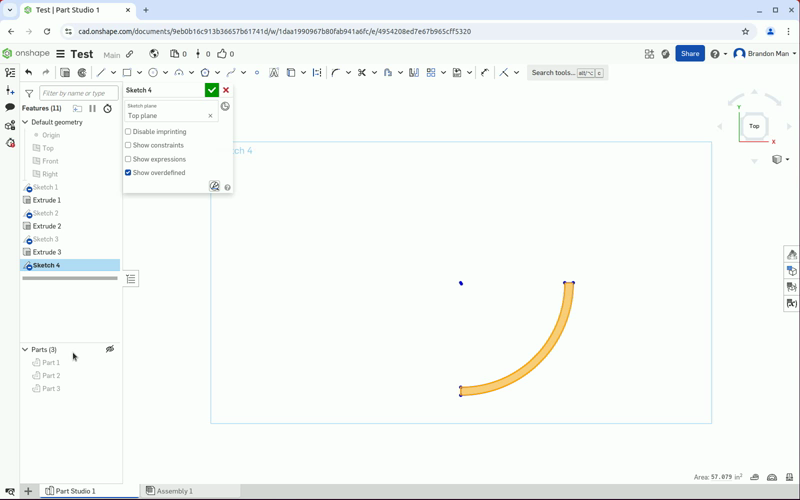
key(shift+e)
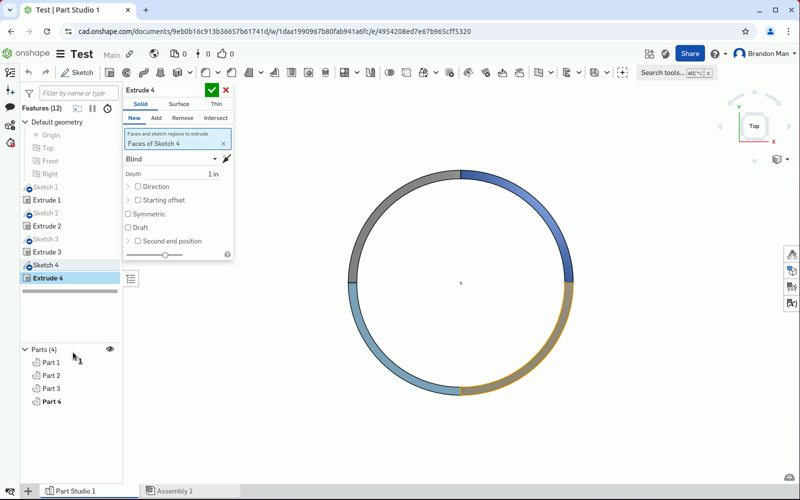
mouse_move(143, 106)
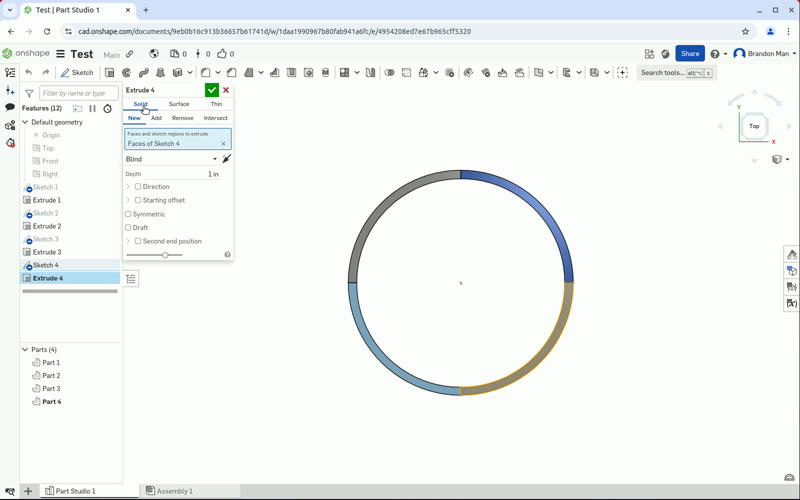
click(143, 106)
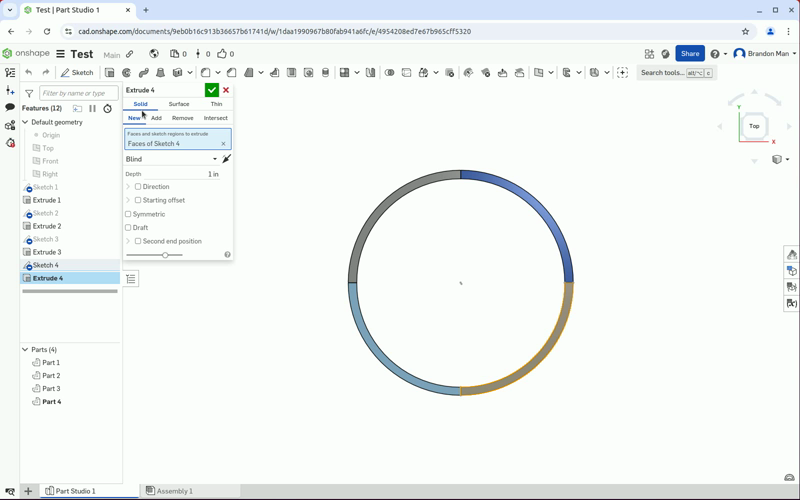
mouse_move(137, 120)
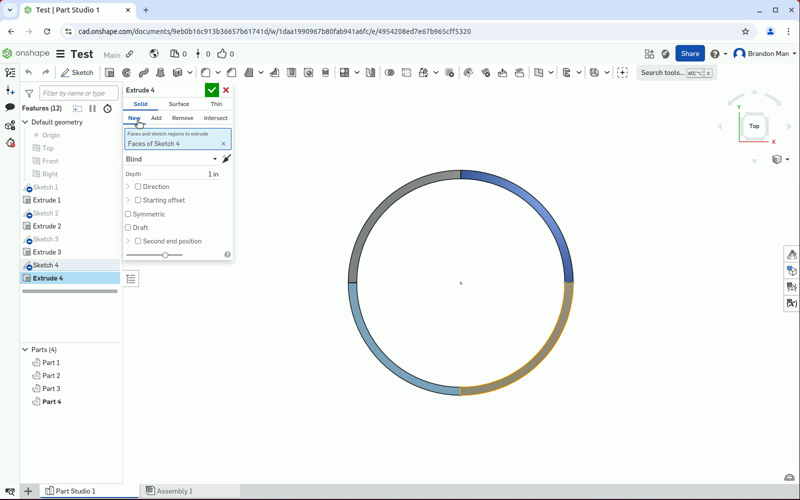
click(137, 120)
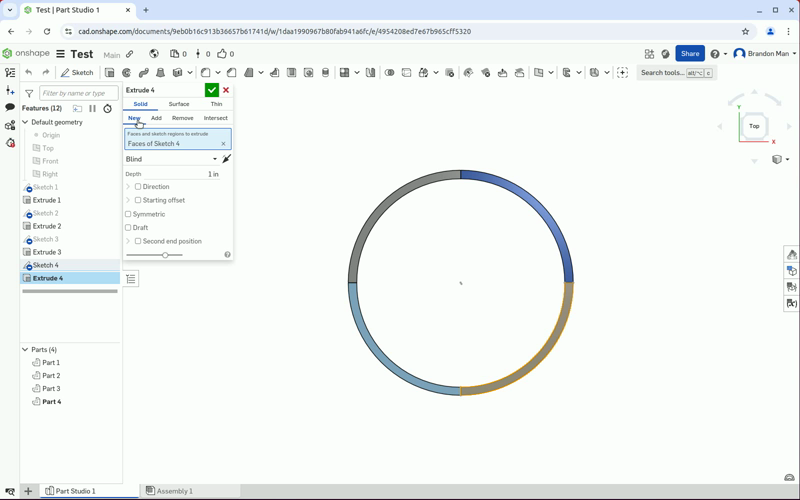
key(tab, 4)
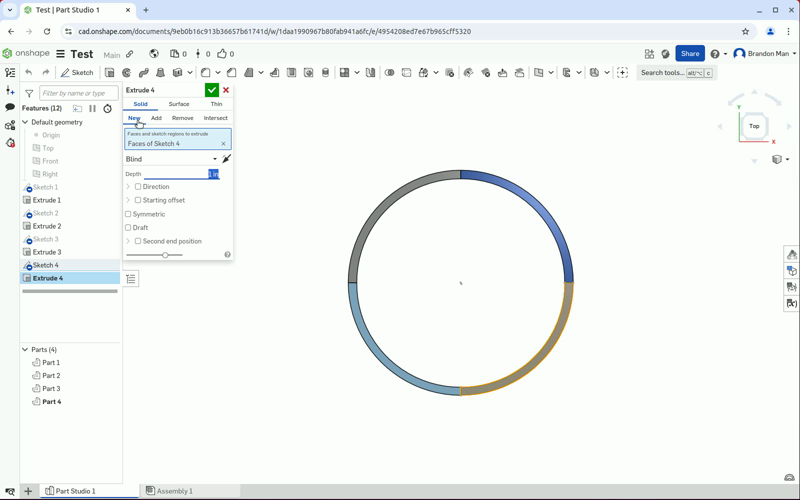
text(0.722)
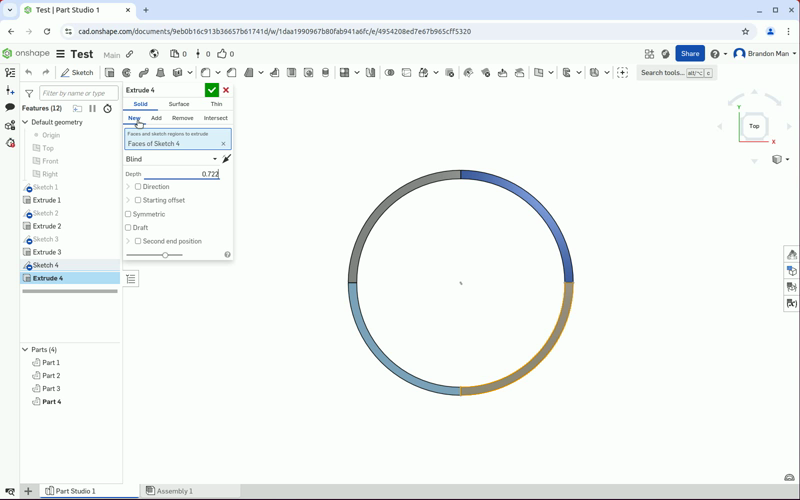
key(enter)
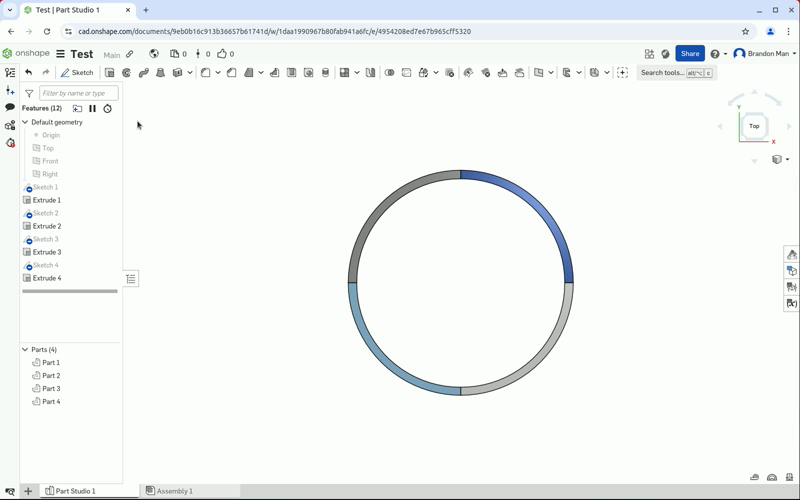
key(shift+h)
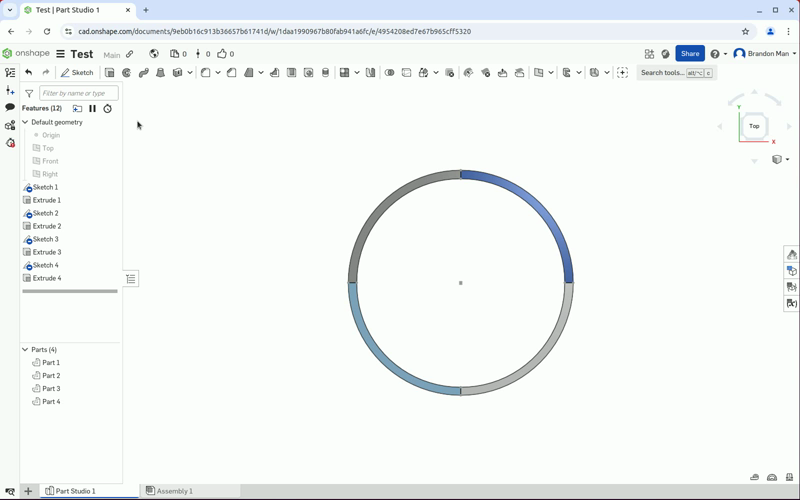
key(shift+h)
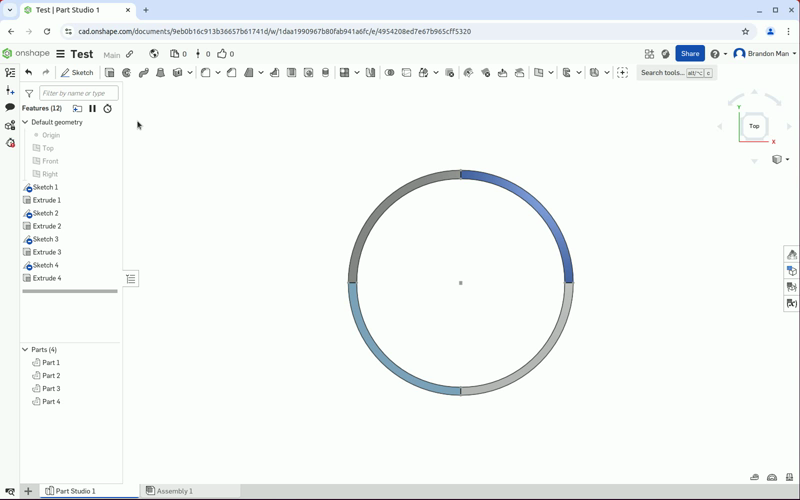
key(shift+7)
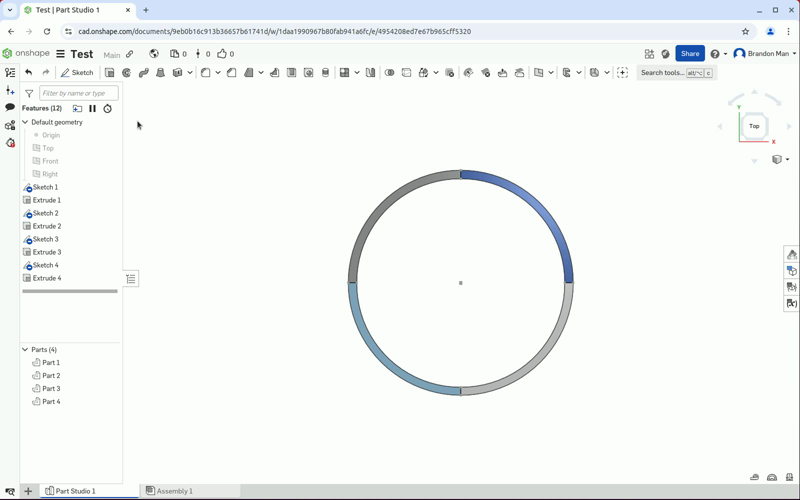
key(up, 3)
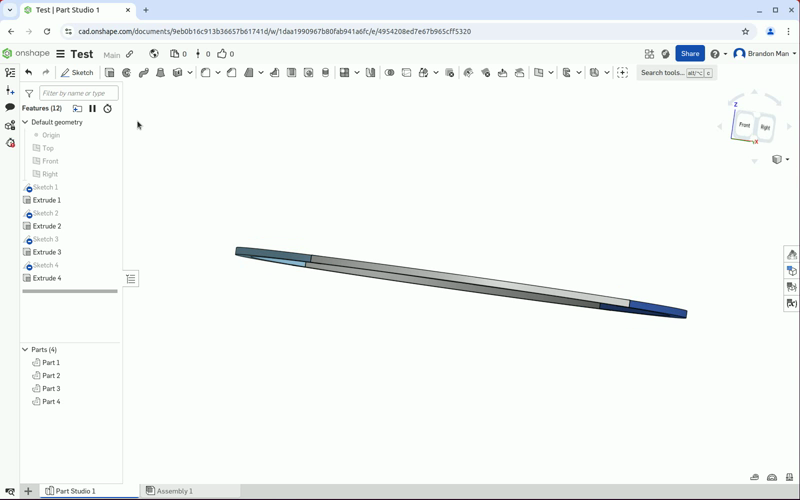
key(left, 3)
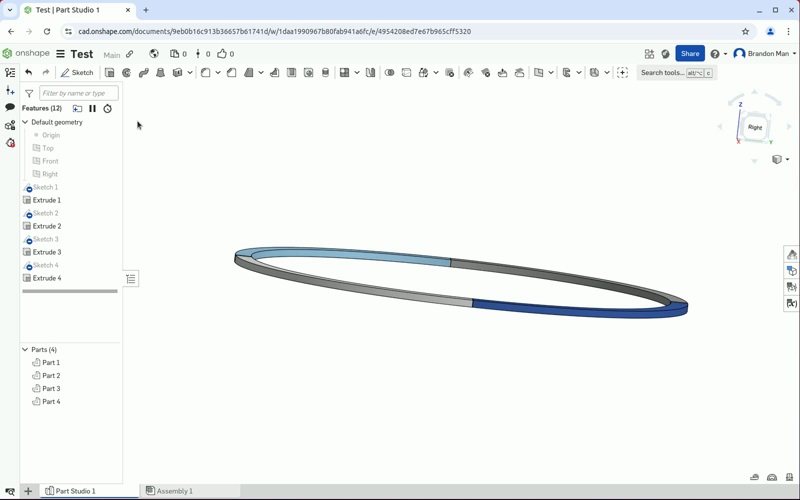
key(right, 3)
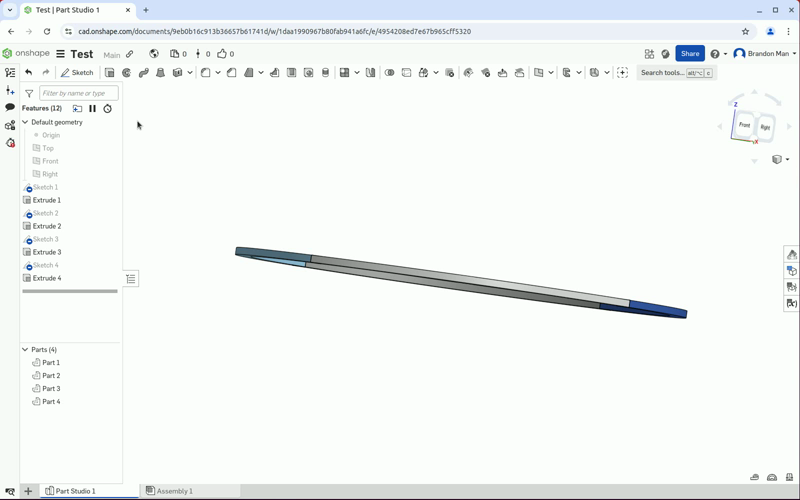
key(down, 3)
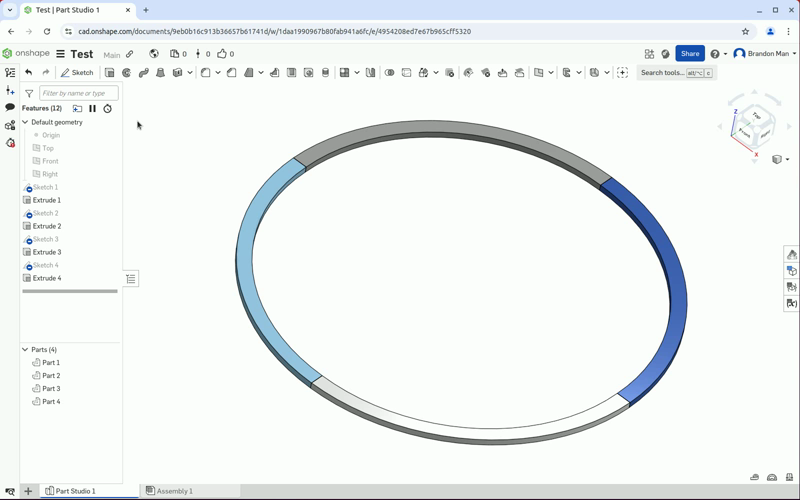
mouse_move(73, 189)
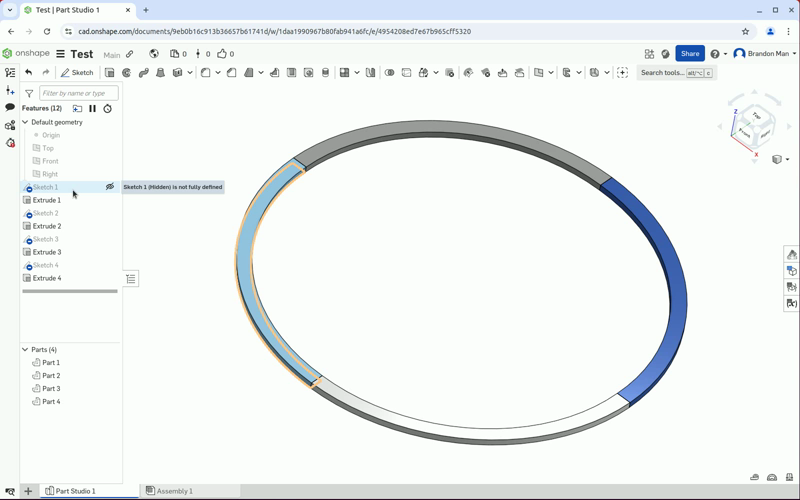
click(73, 189)